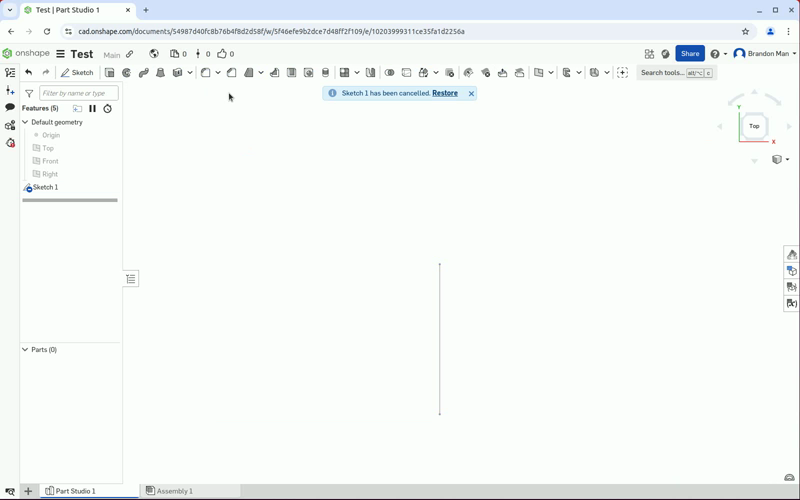
key(shift+h)
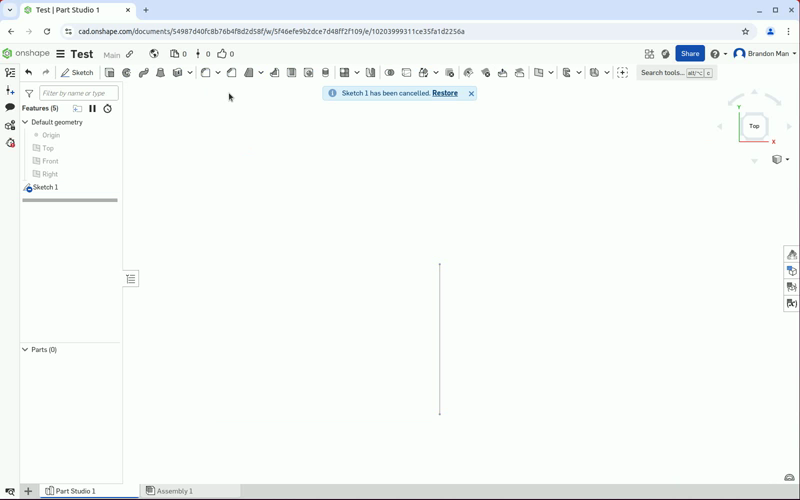
key(shift+s)
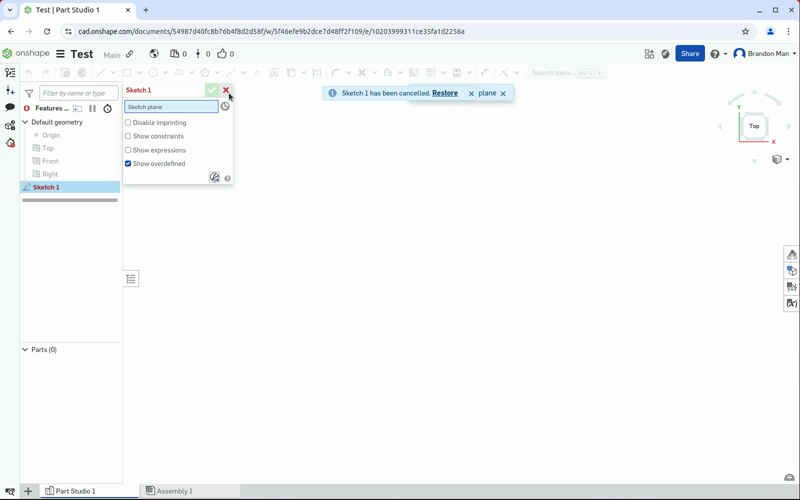
mouse_move(73, 150)
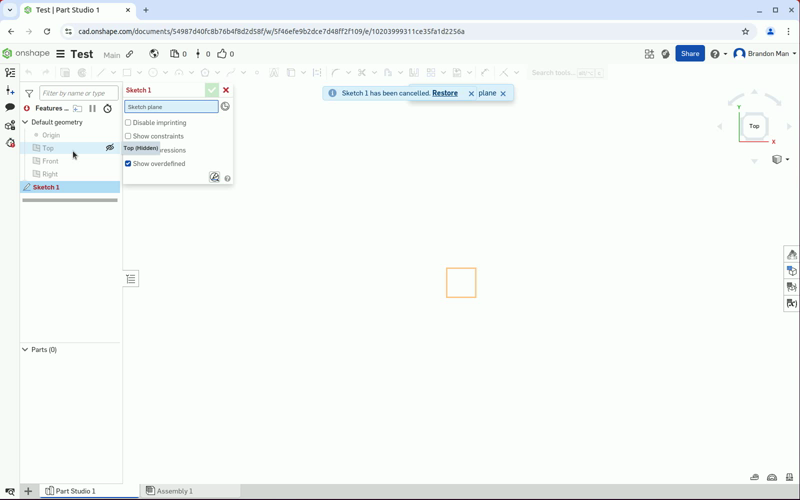
click(73, 150)
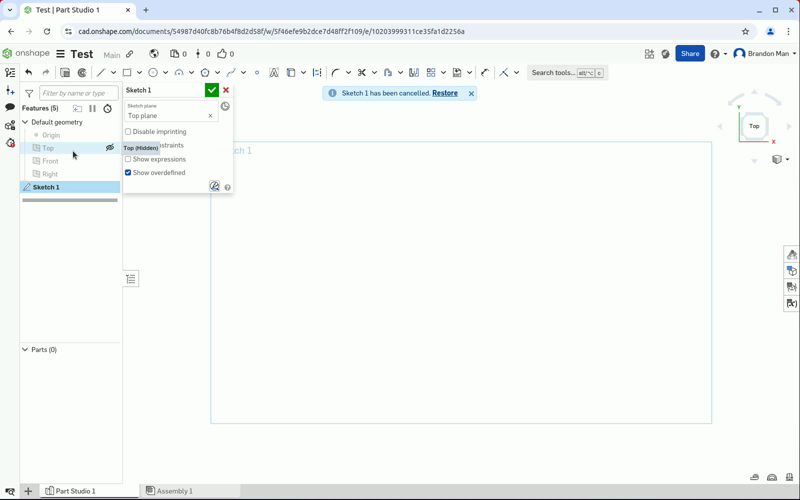
mouse_move(73, 352)
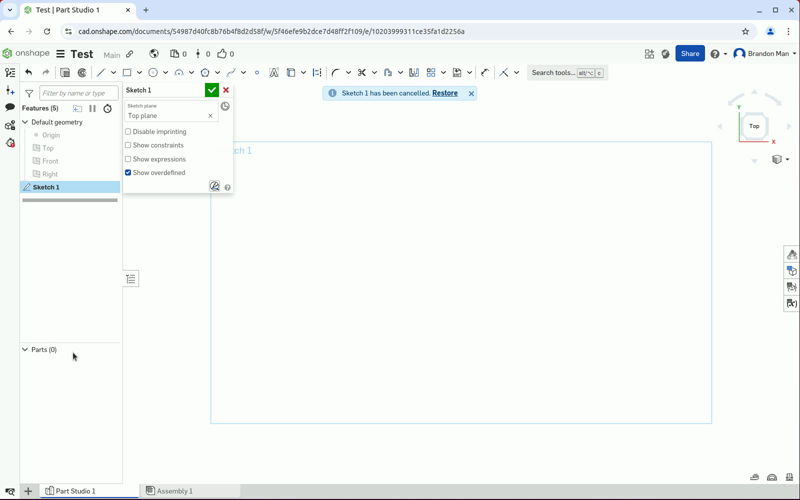
key(y)
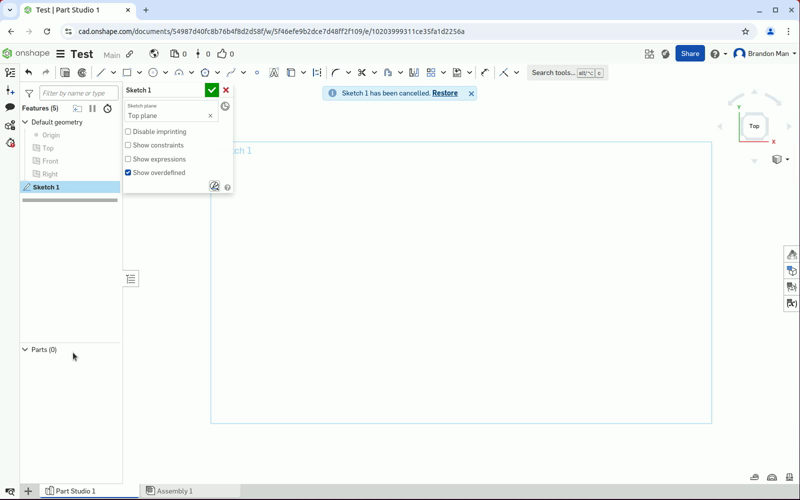
key(a)
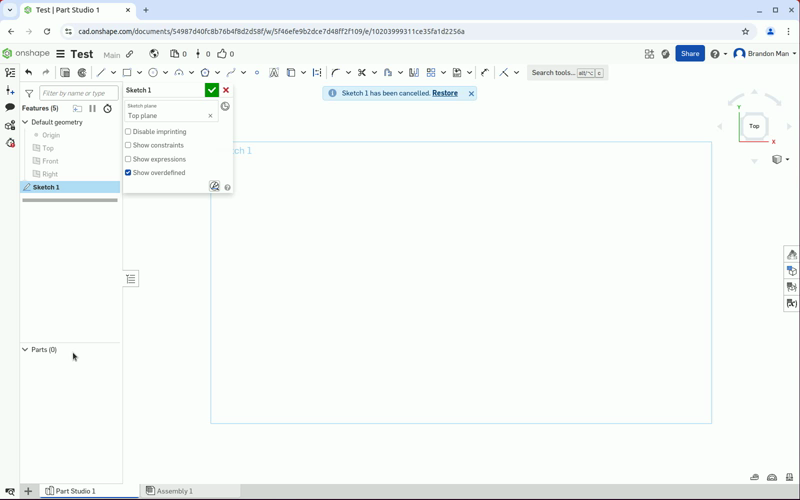
key_down(shift)
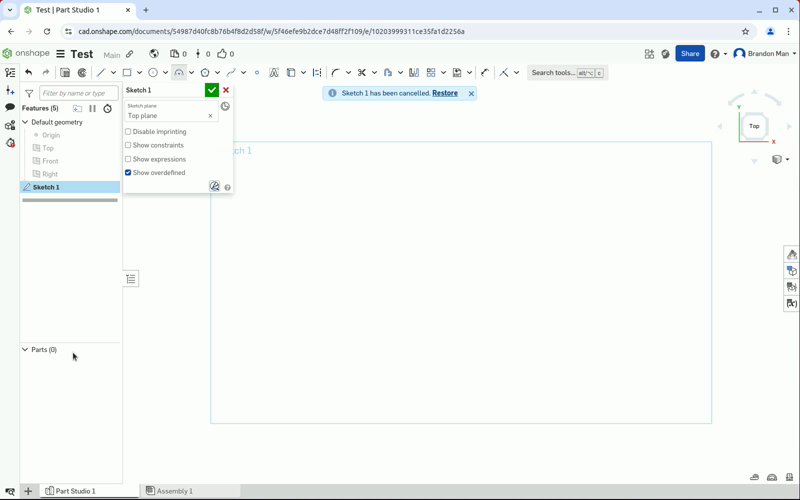
mouse_move(422, 186)
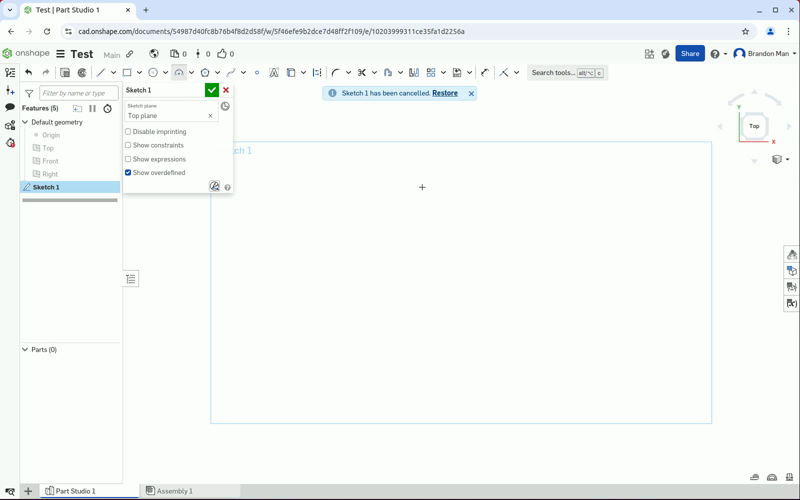
click(422, 186)
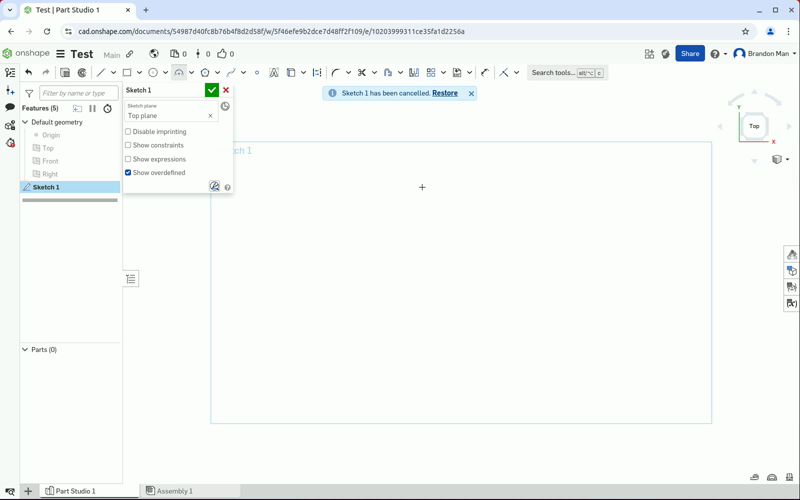
key_up(shift)
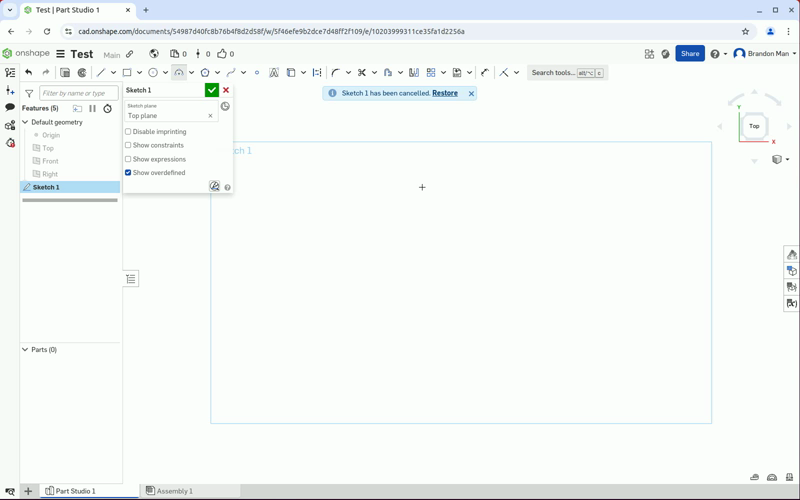
key_down(shift)
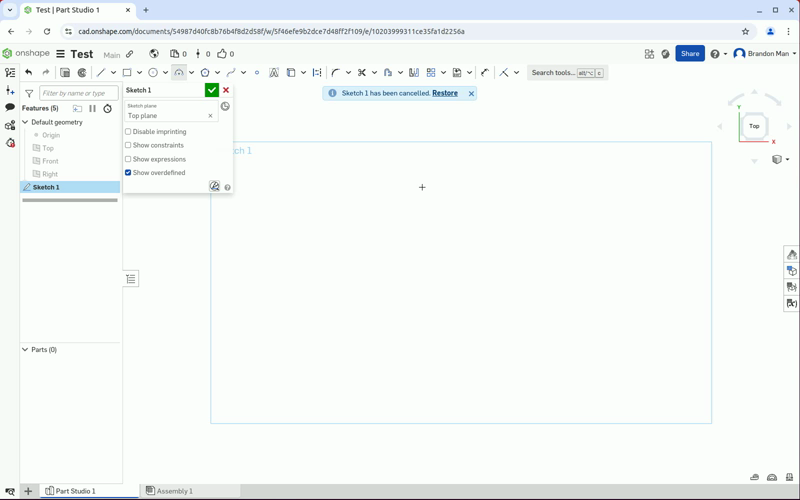
mouse_move(430, 201)
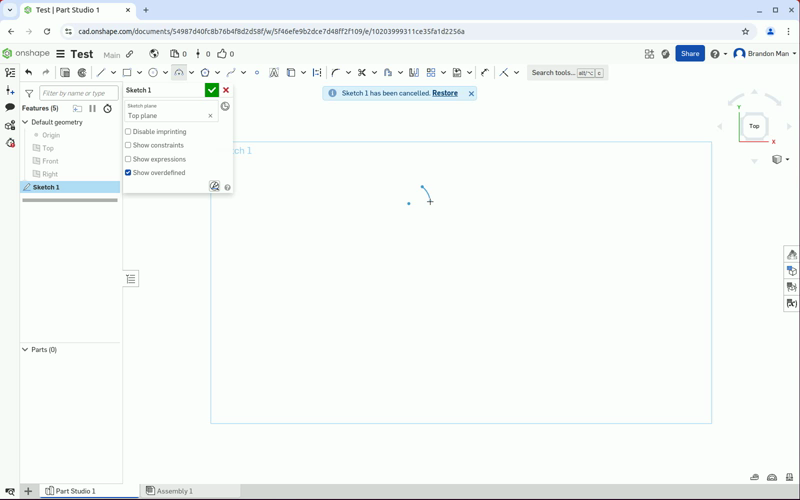
click(430, 201)
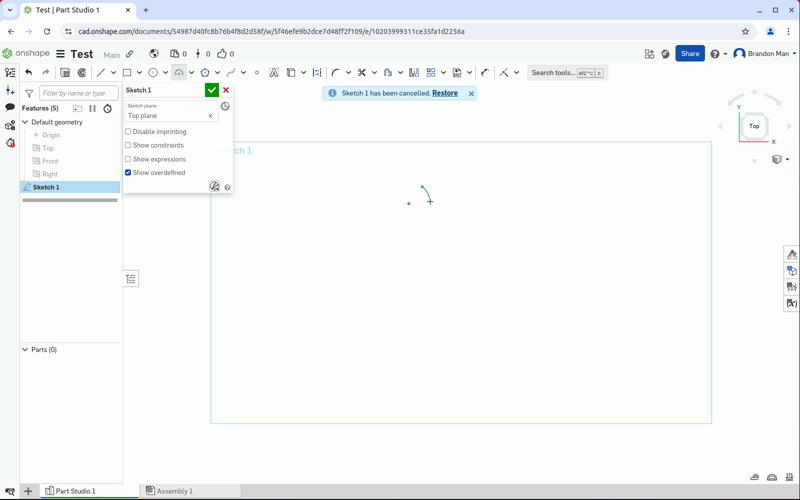
mouse_move(399, 209)
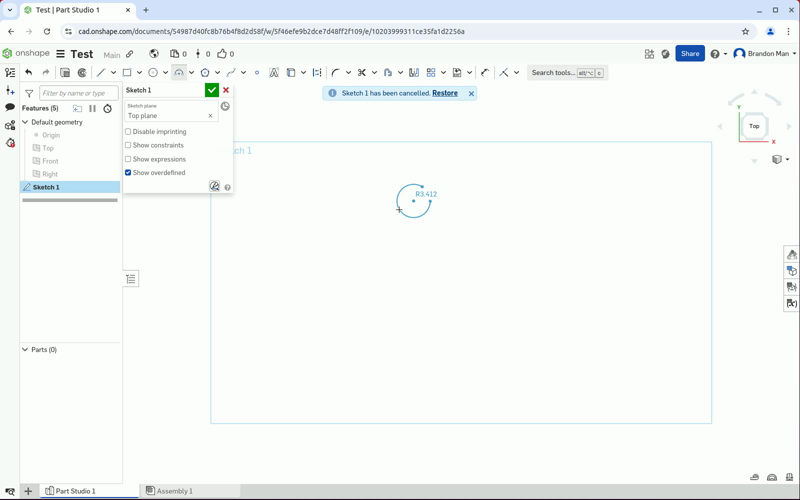
click(399, 209)
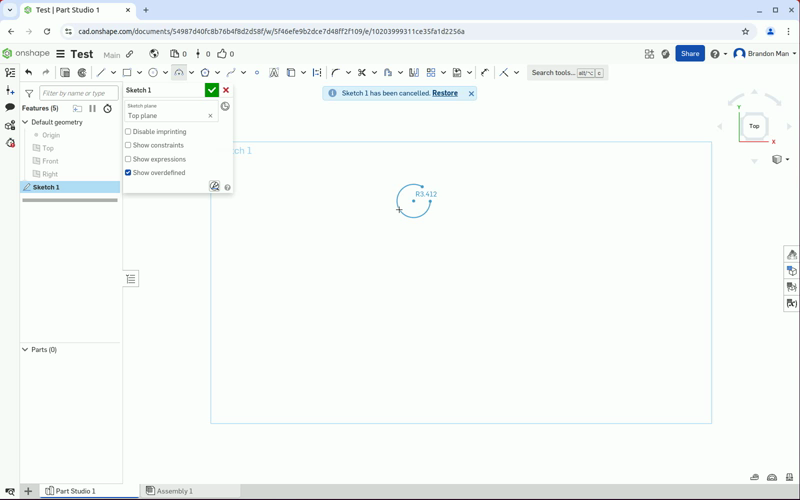
key_up(shift)
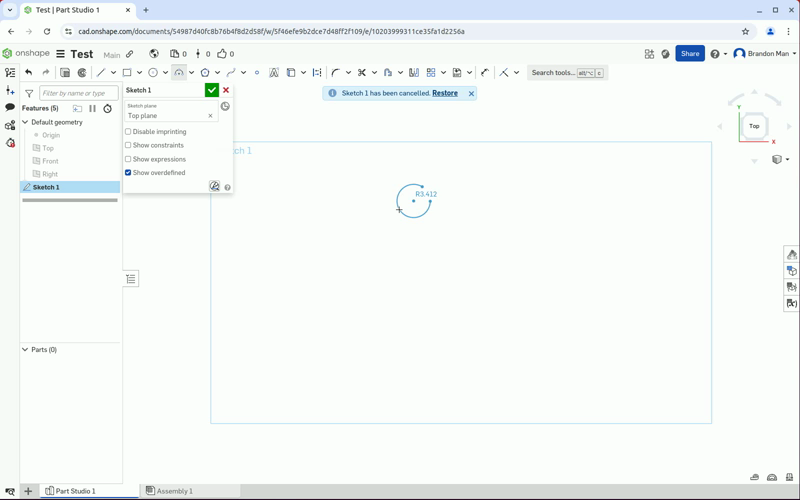
mouse_move(430, 201)
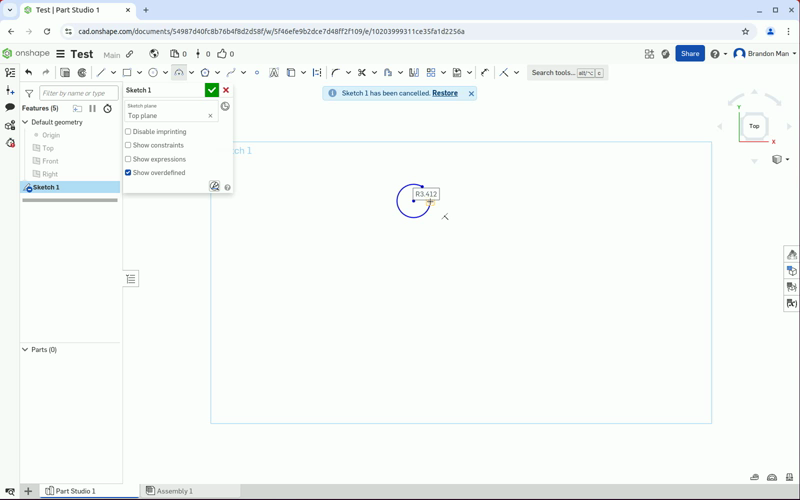
click(430, 201)
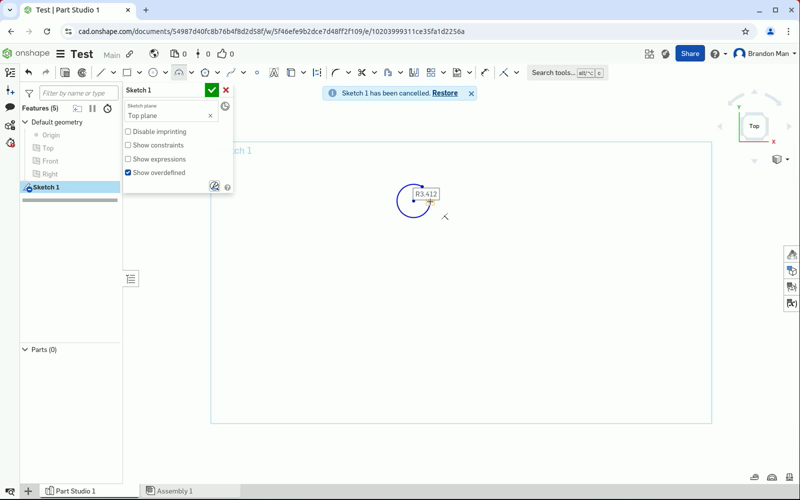
mouse_move(422, 186)
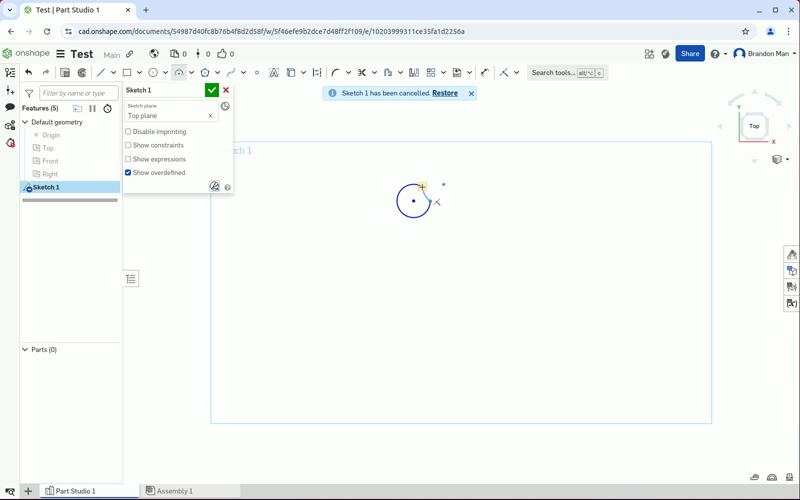
click(422, 186)
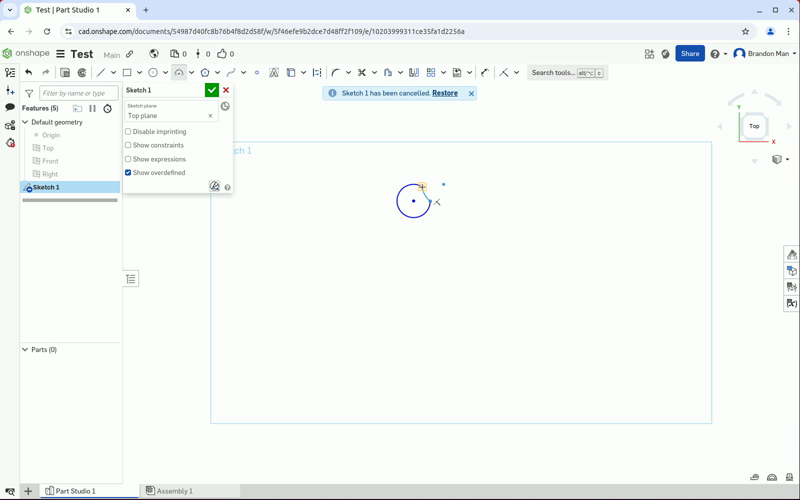
key_down(shift)
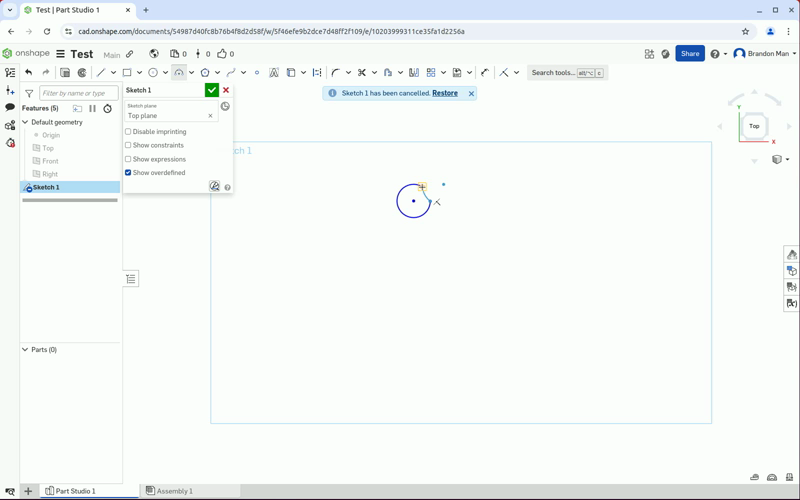
mouse_move(424, 195)
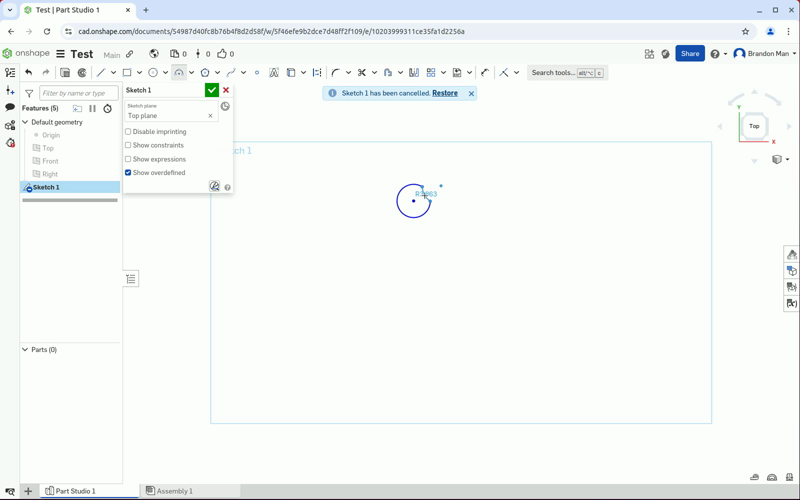
click(424, 195)
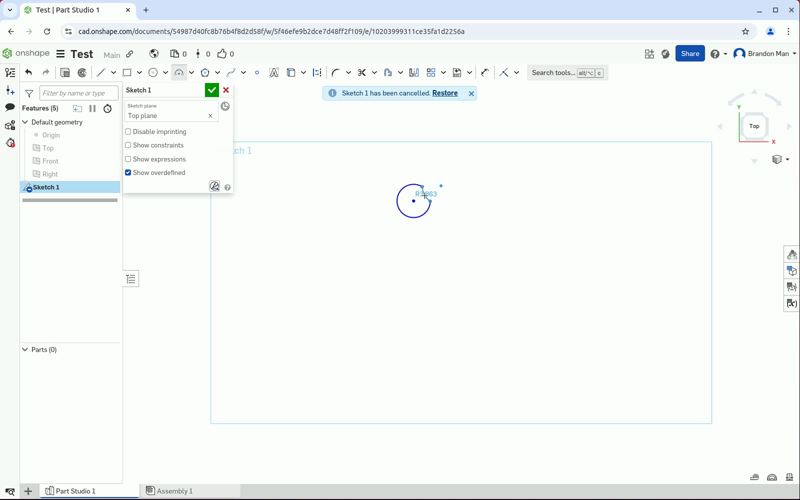
key_up(shift)
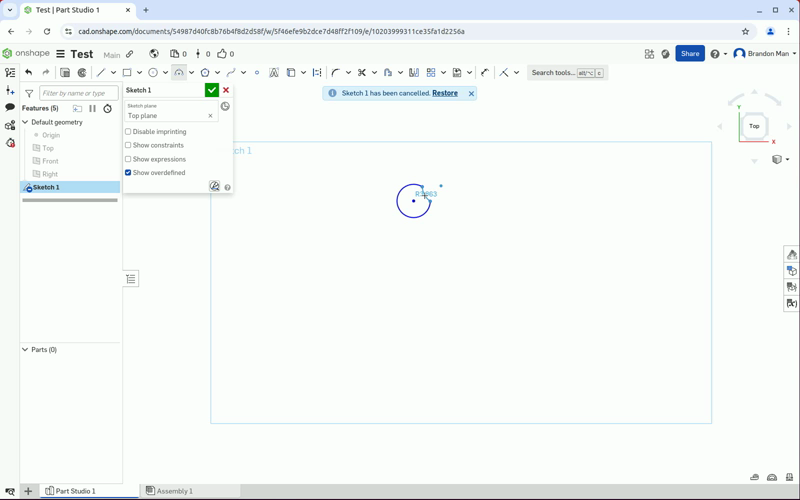
key(esc)
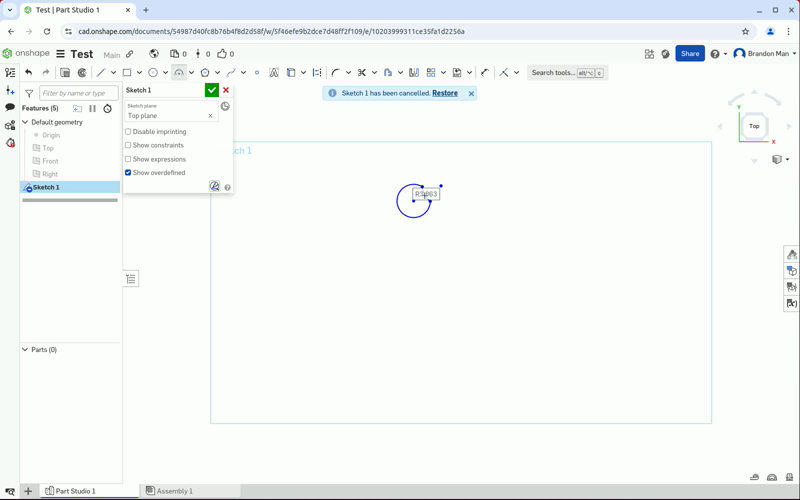
key(c)
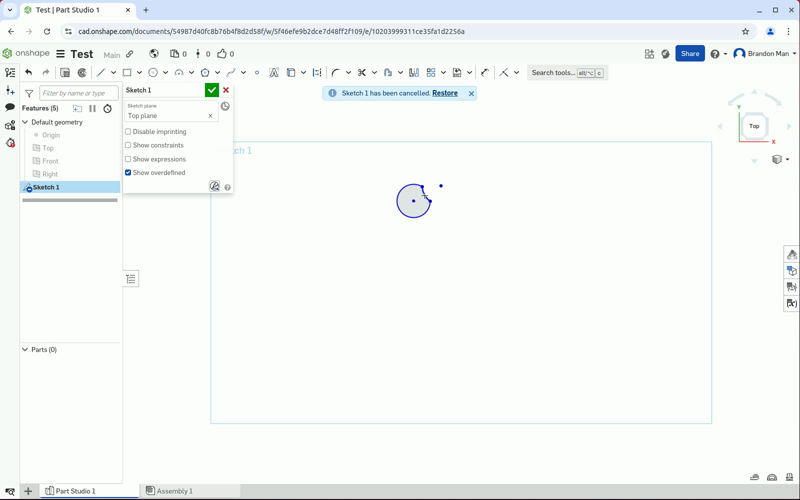
key_down(shift)
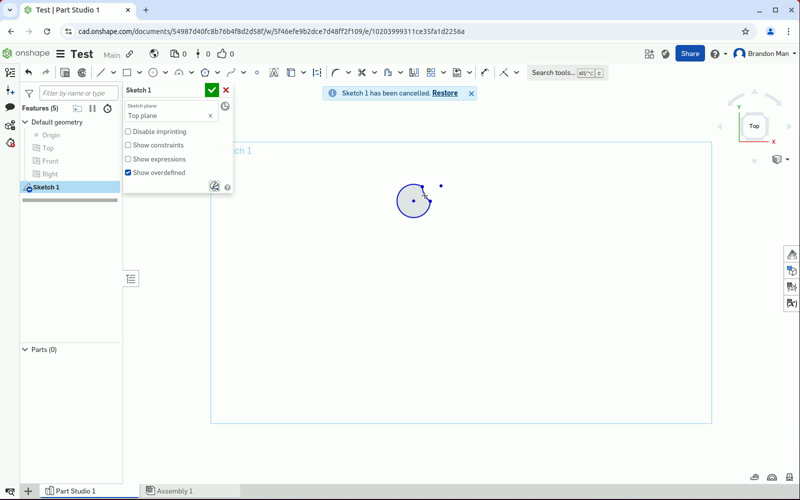
mouse_move(413, 201)
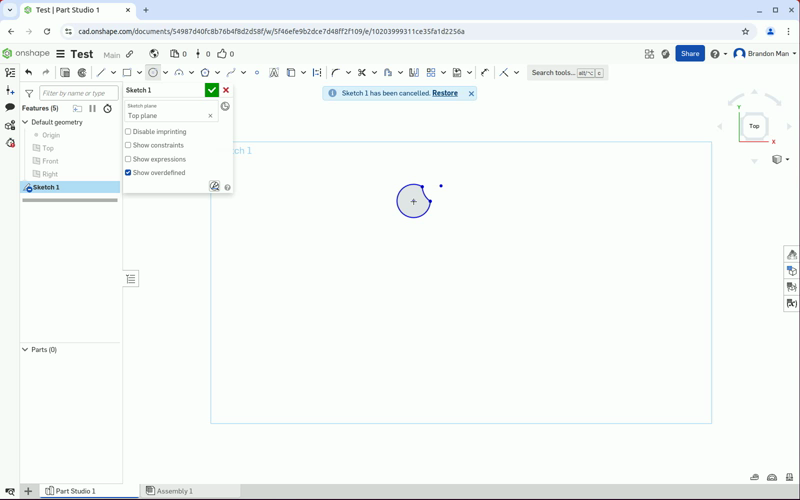
click(413, 201)
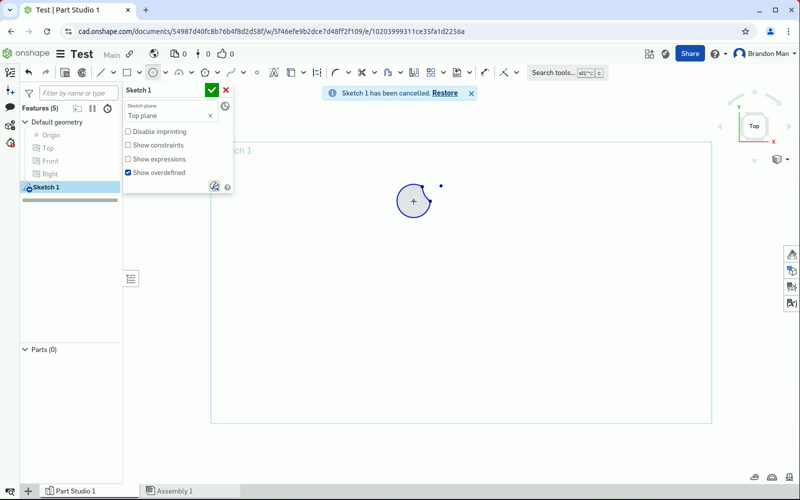
key_up(shift)
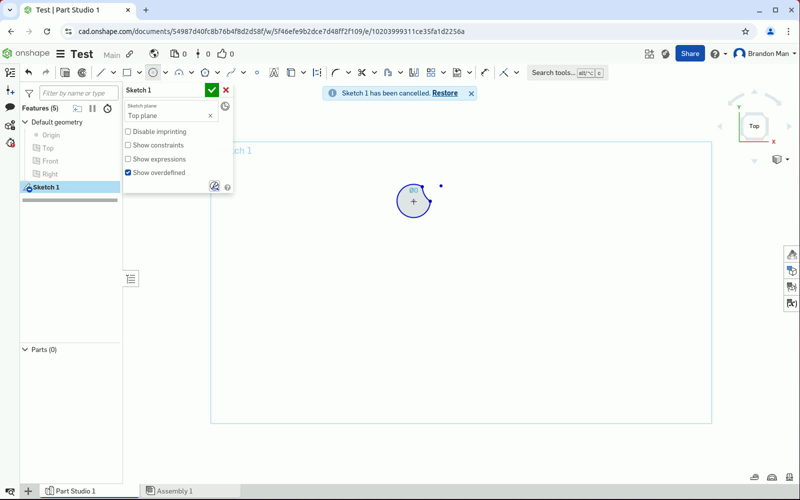
mouse_move(422, 201)
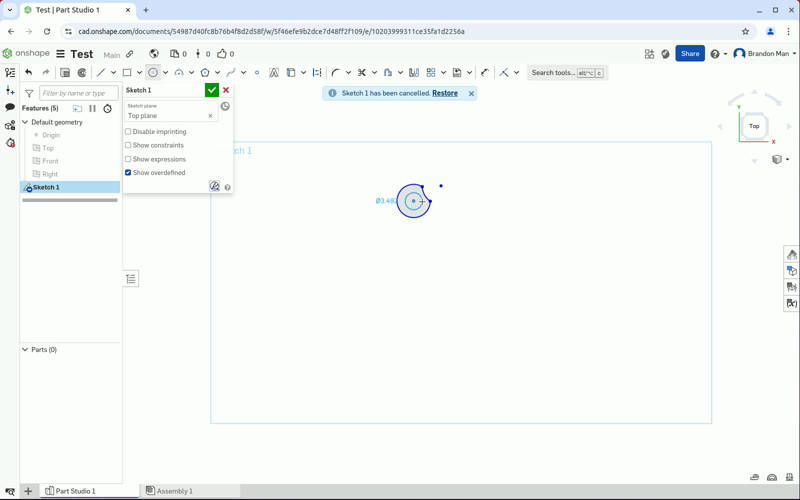
click(422, 201)
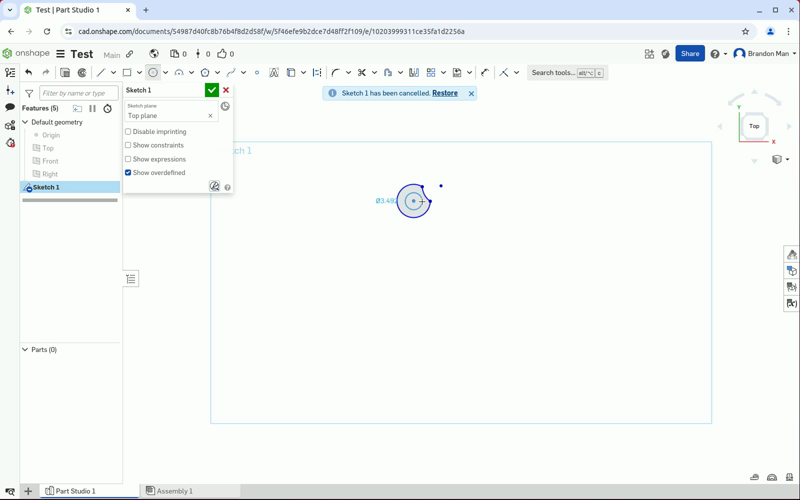
key(esc)
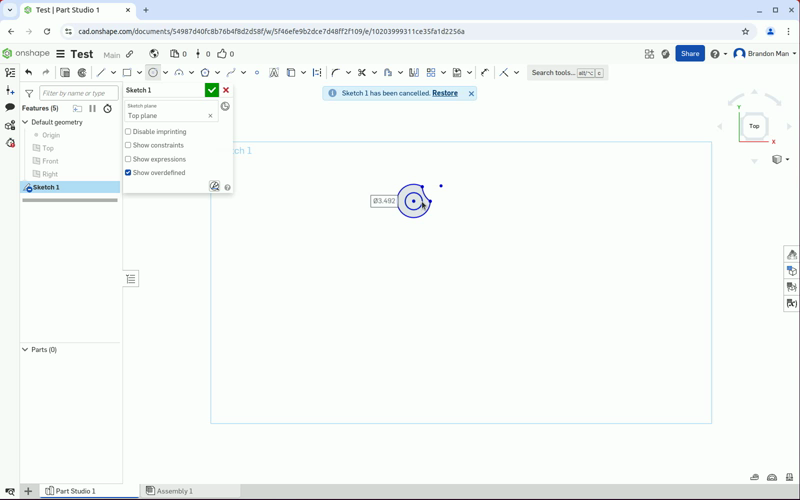
mouse_move(427, 207)
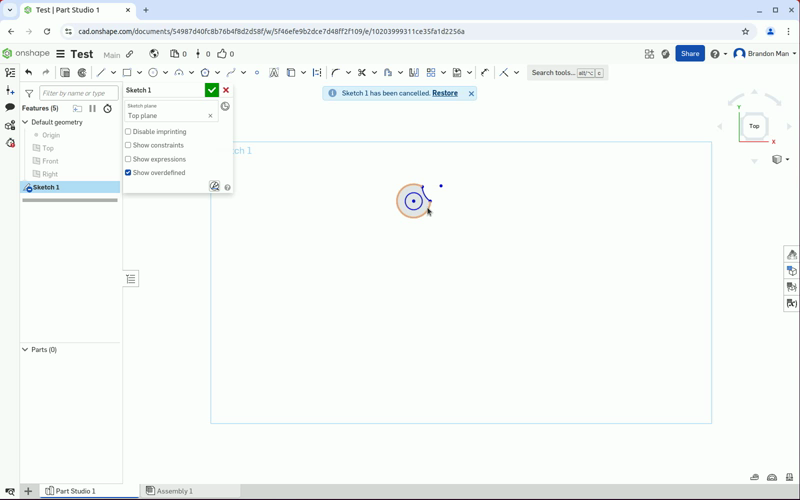
scroll(6)
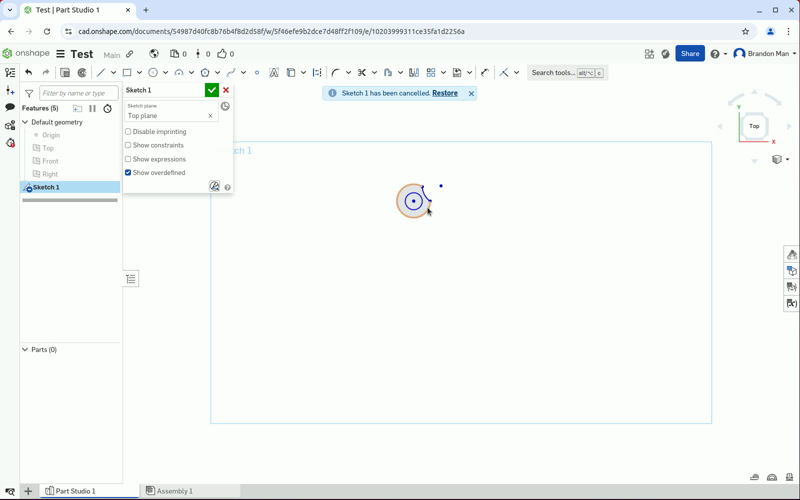
scroll(6)
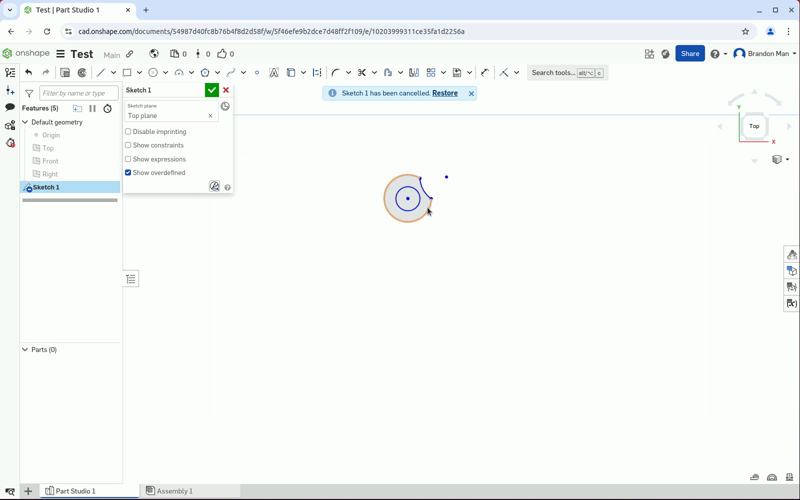
scroll(6)
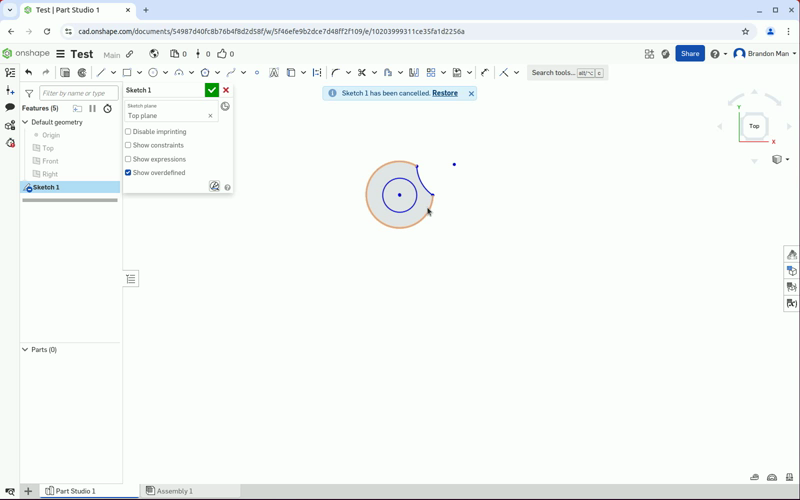
scroll(6)
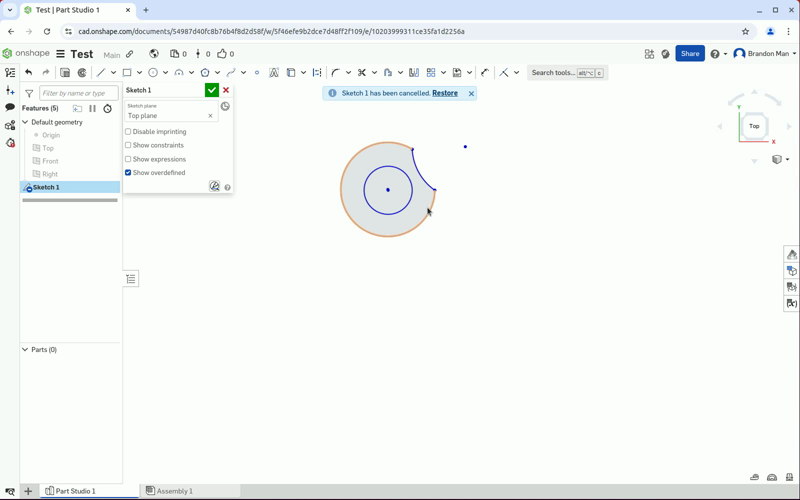
scroll(6)
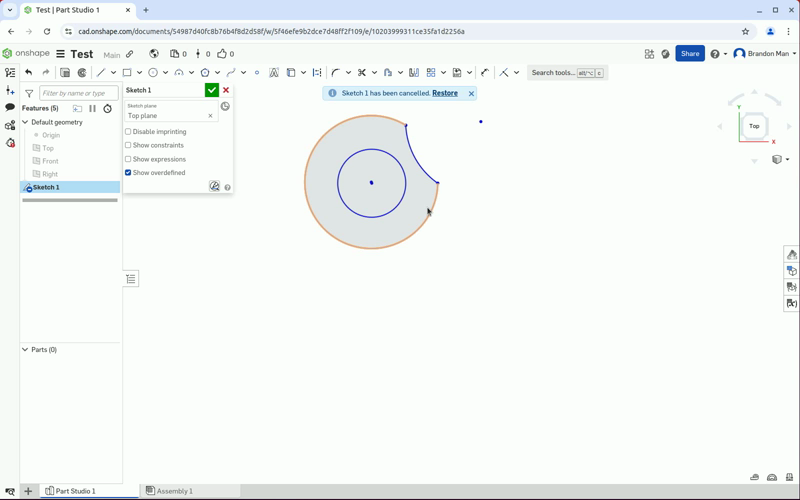
scroll(6)
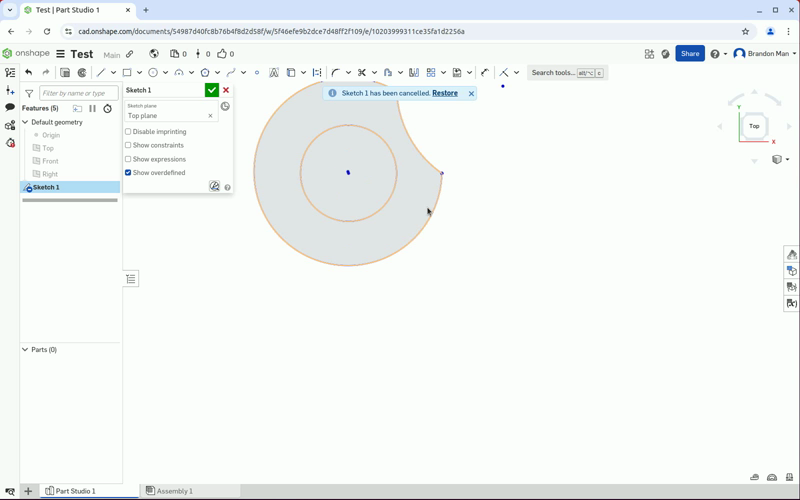
scroll(6)
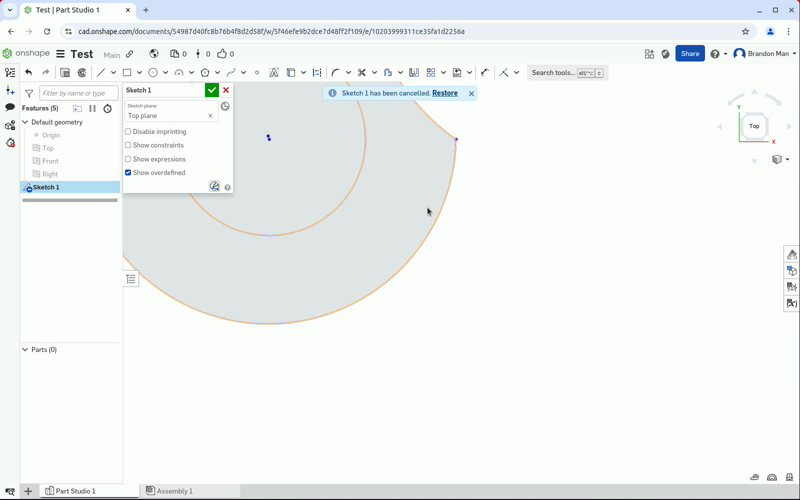
click(427, 207)
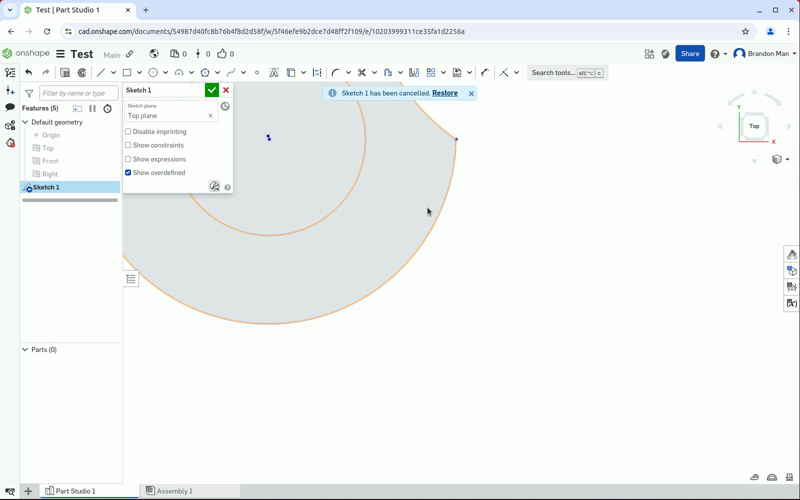
scroll(-6)
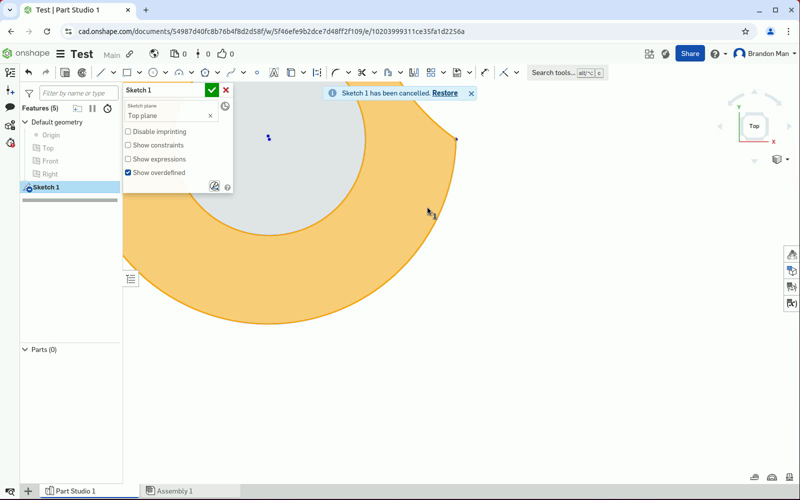
scroll(-6)
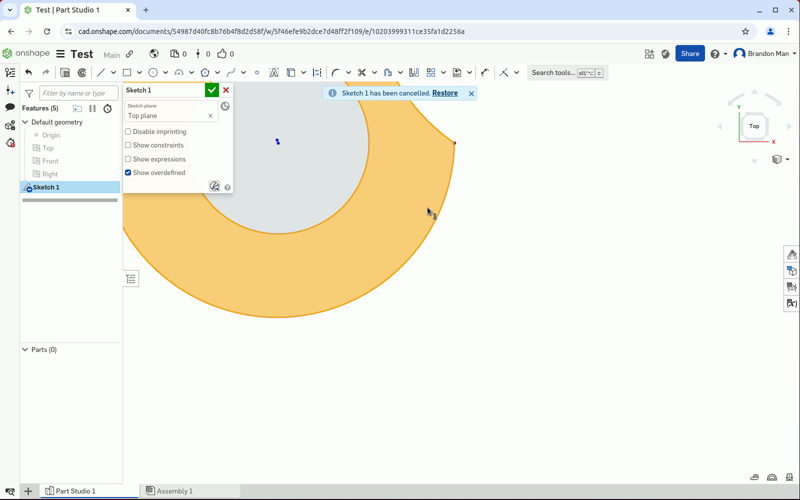
scroll(-6)
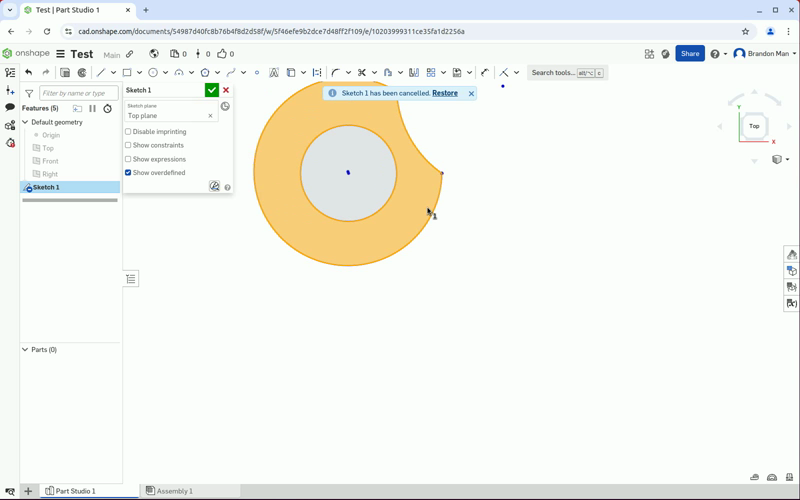
scroll(-6)
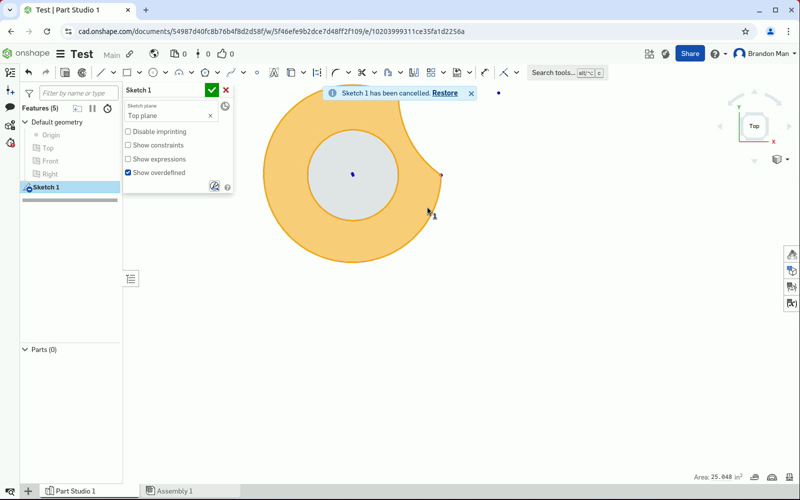
scroll(-6)
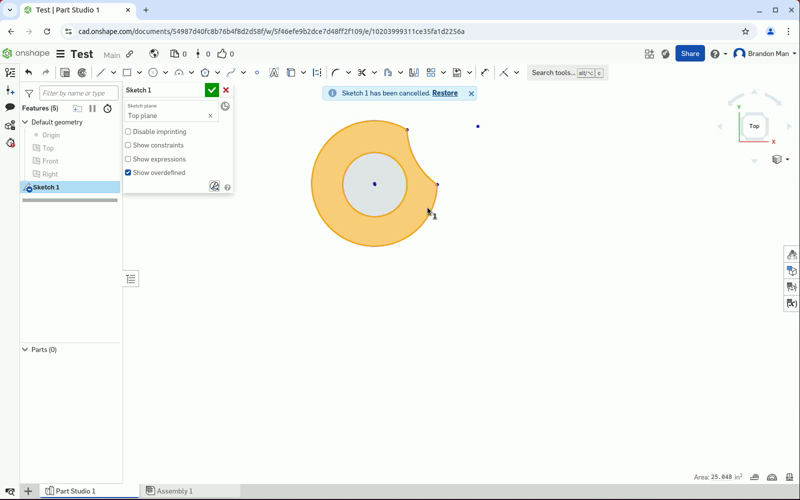
scroll(-6)
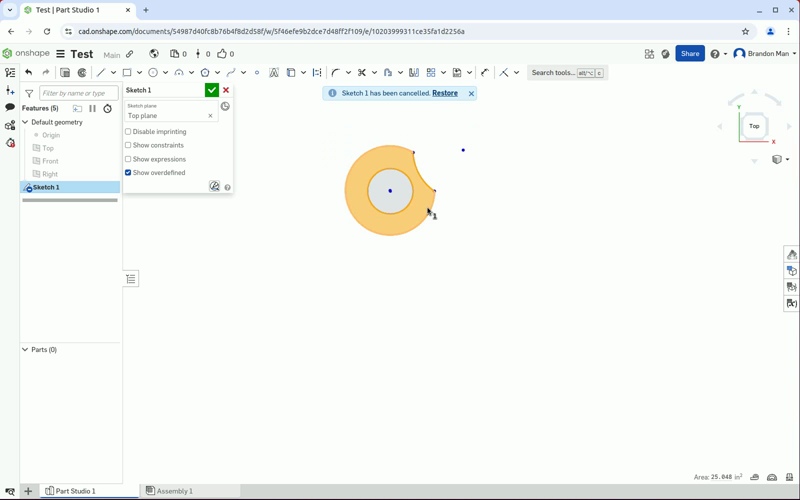
scroll(-6)
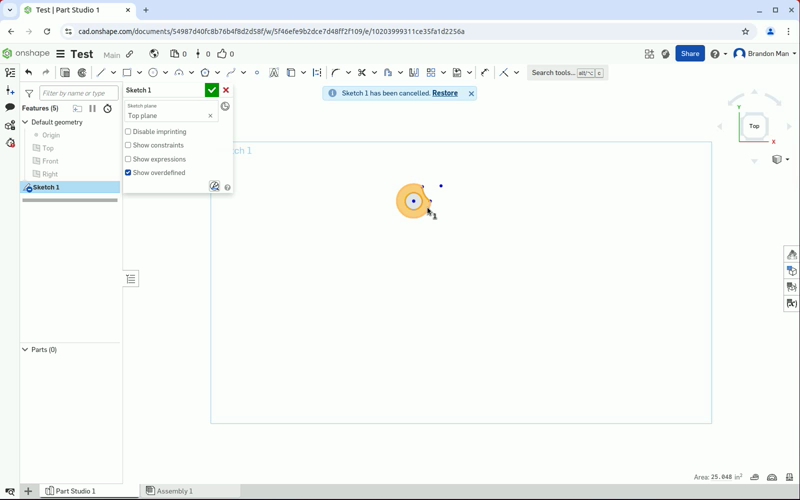
mouse_move(73, 352)
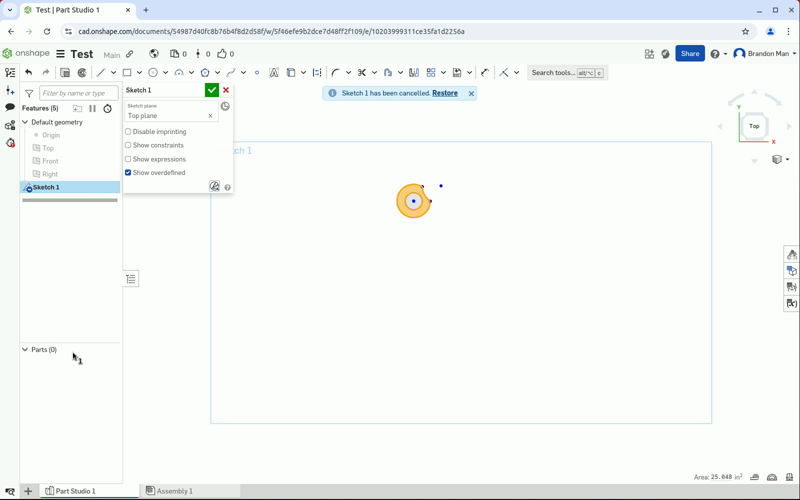
key(shift+y)
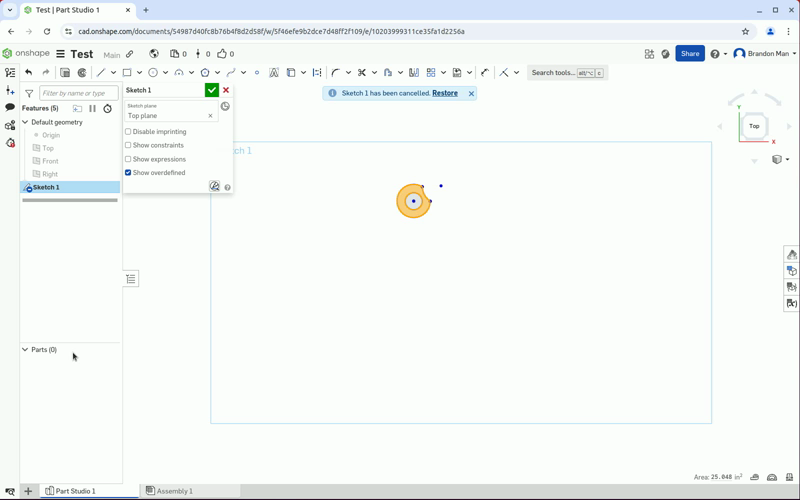
key(shift+e)
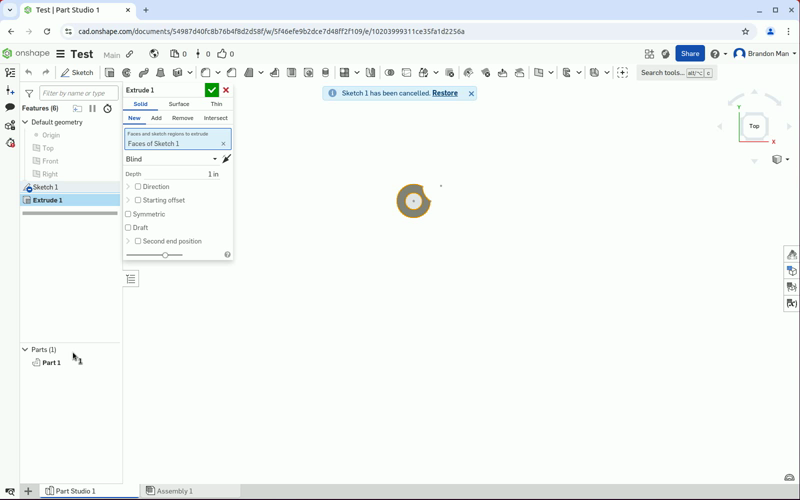
mouse_move(143, 106)
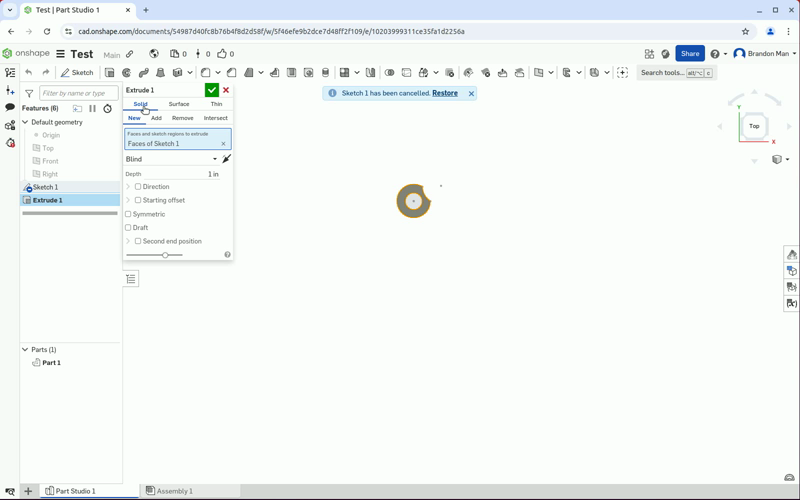
click(143, 106)
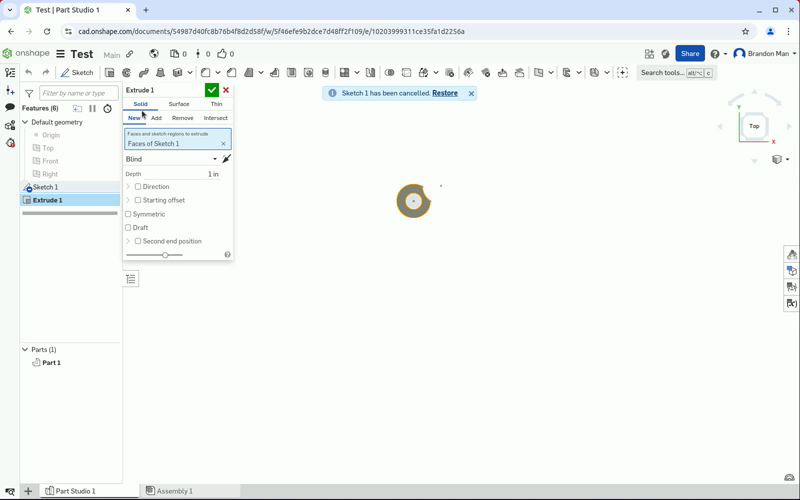
mouse_move(137, 120)
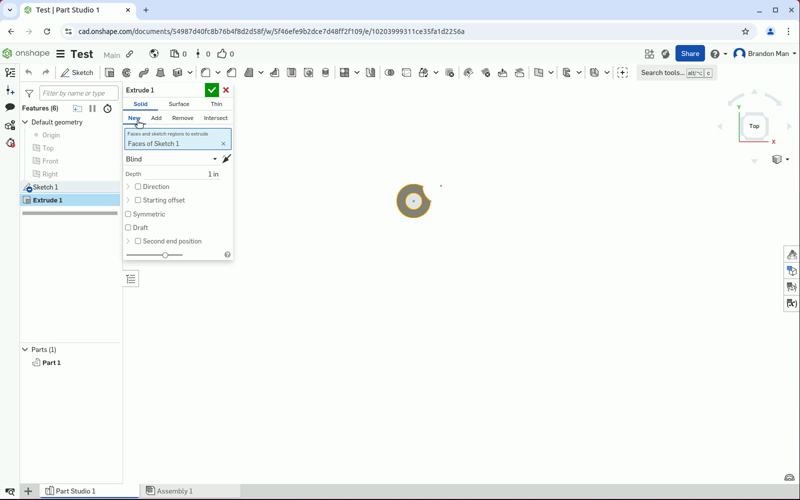
click(137, 120)
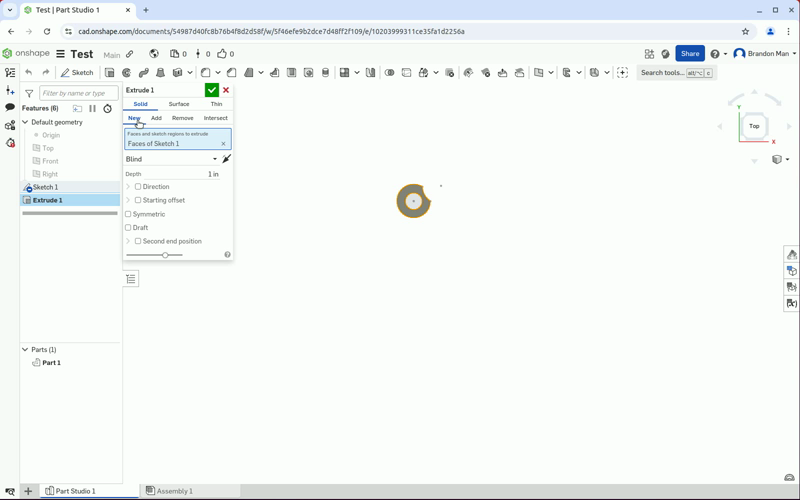
key(tab, 4)
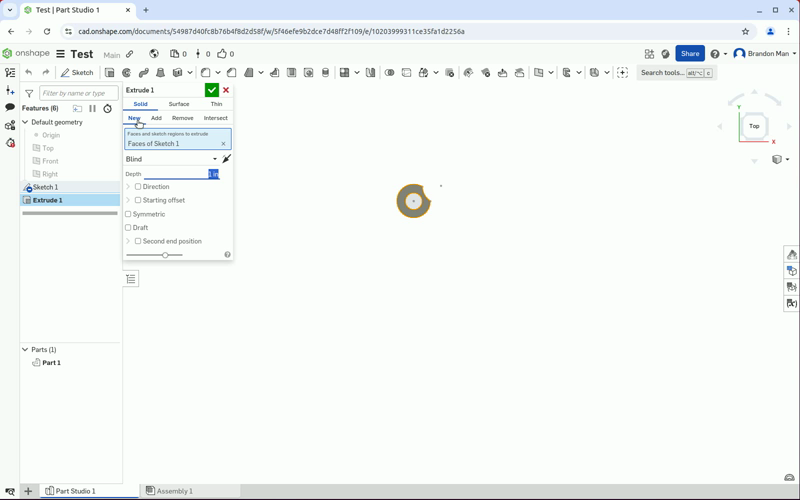
text(6.018)
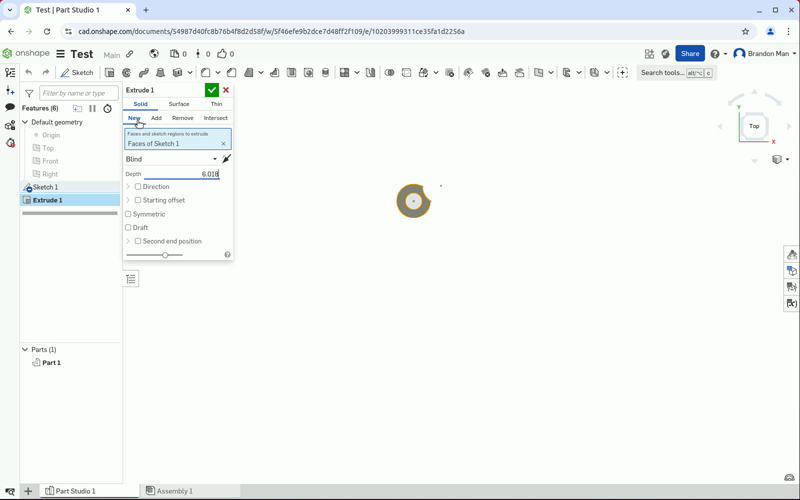
key(enter)
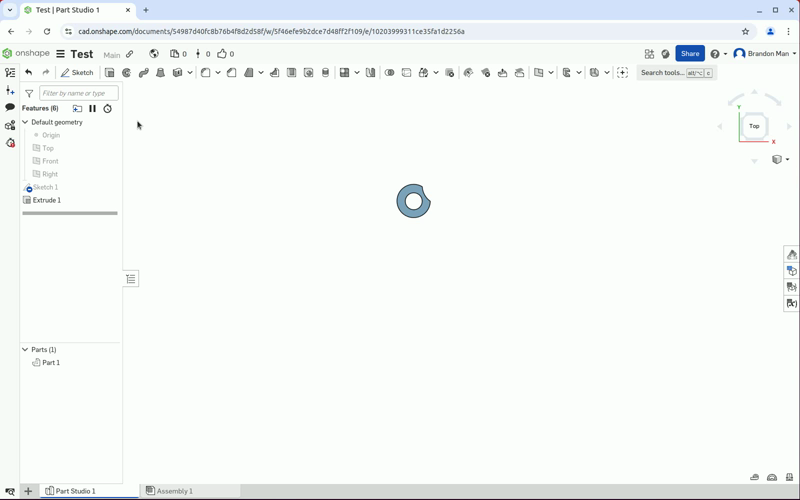
key(shift+h)
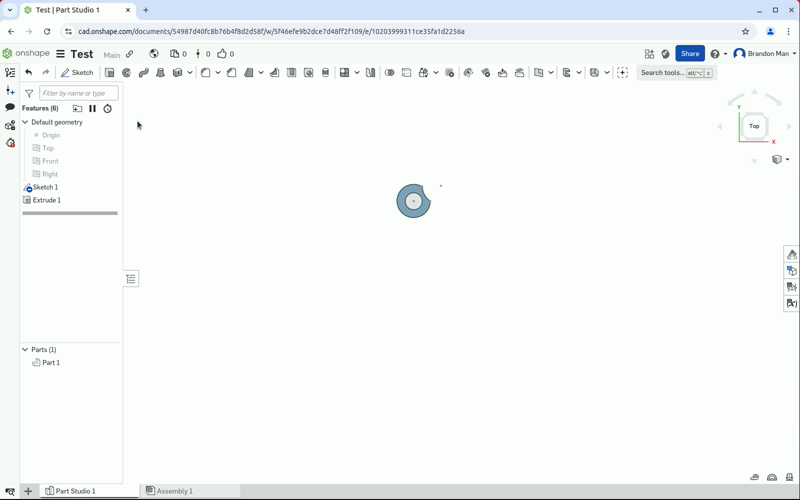
key(shift+h)
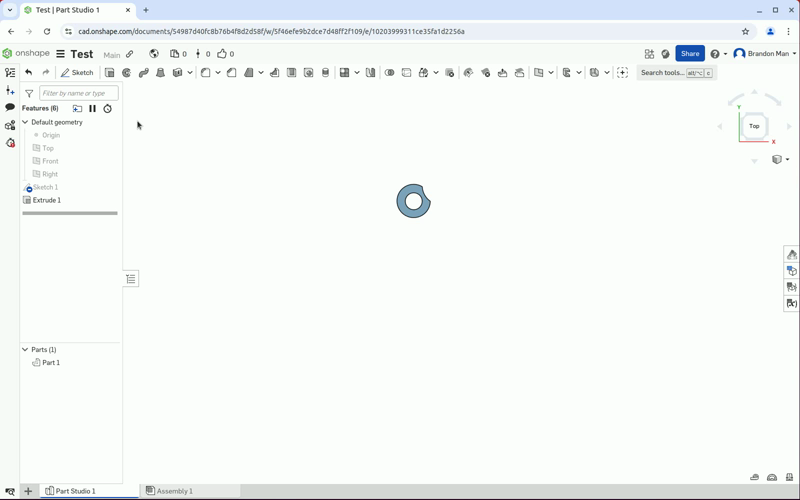
mouse_move(73, 189)
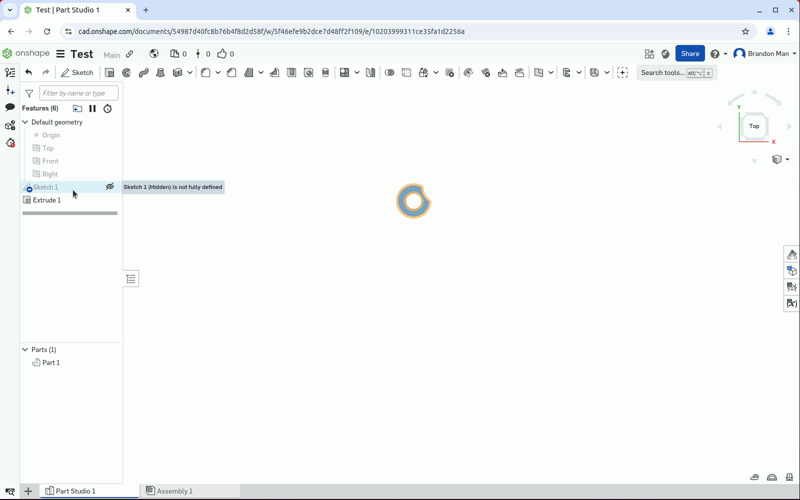
click(73, 189)
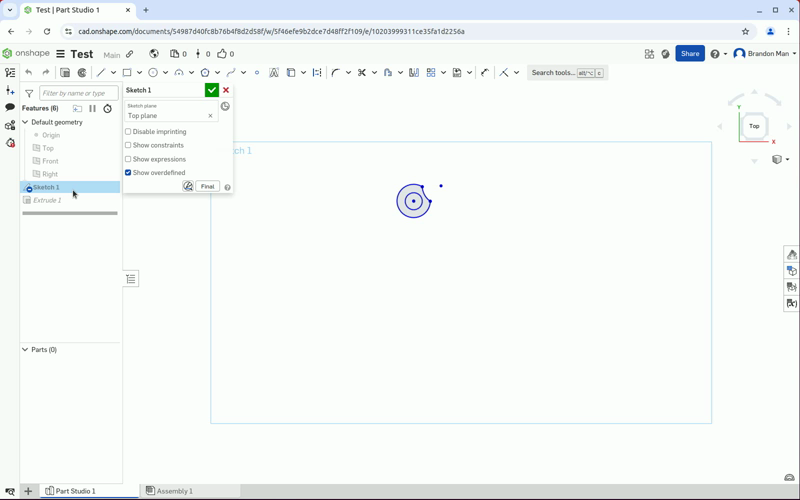
mouse_move(229, 92)
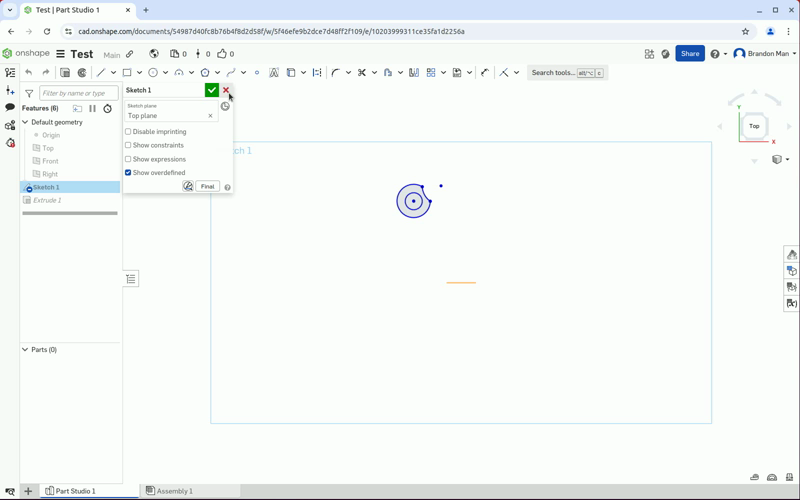
click(229, 92)
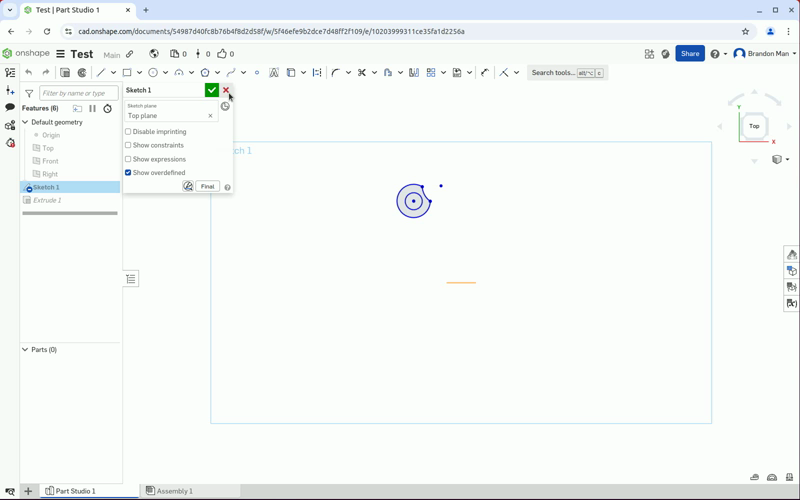
key(shift+s)
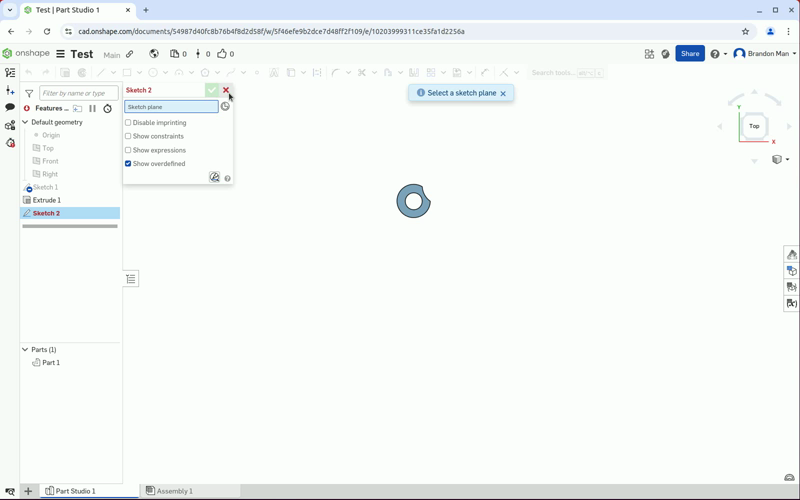
mouse_move(73, 150)
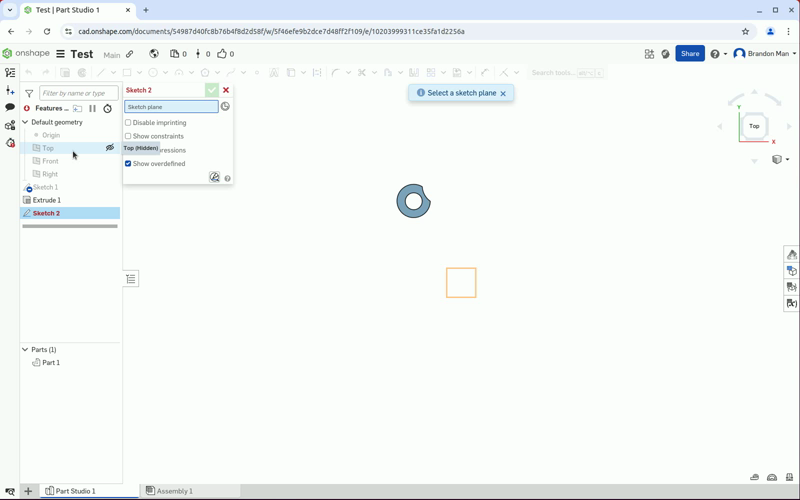
click(73, 150)
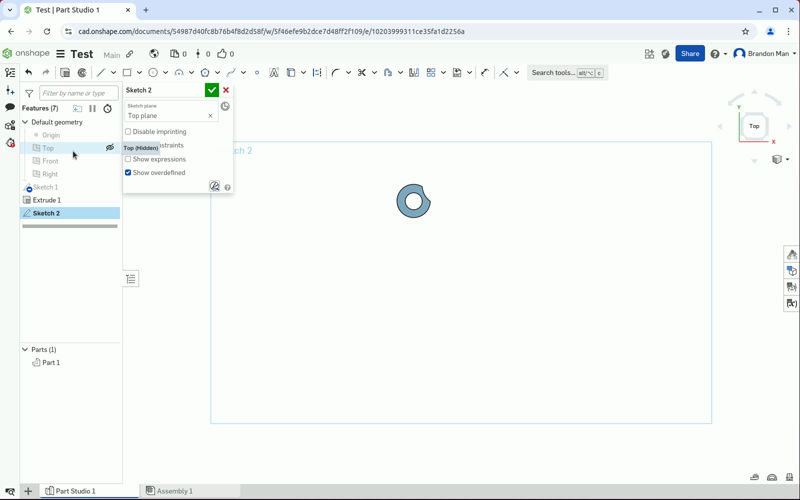
mouse_move(73, 352)
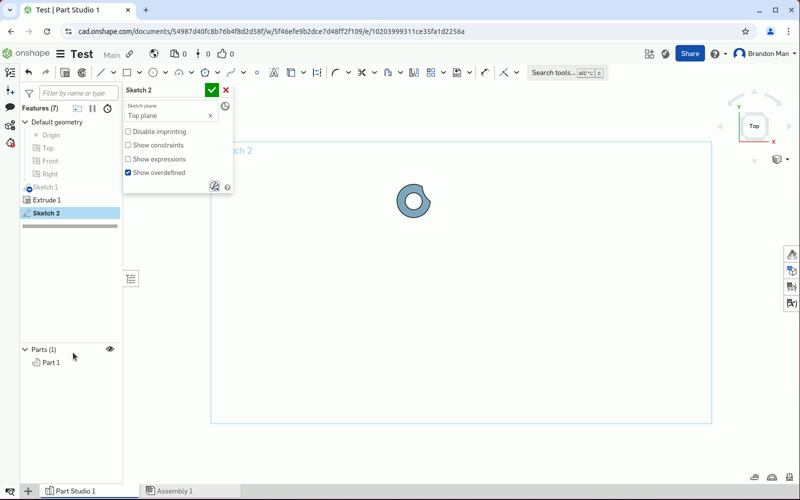
key(y)
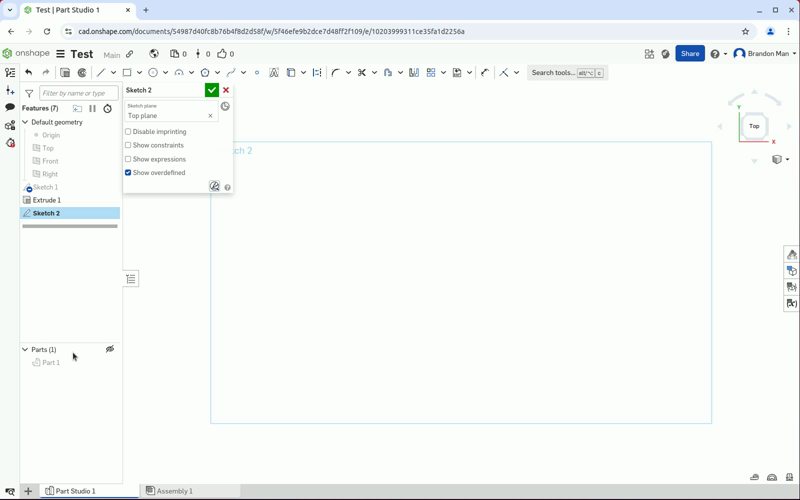
key(c)
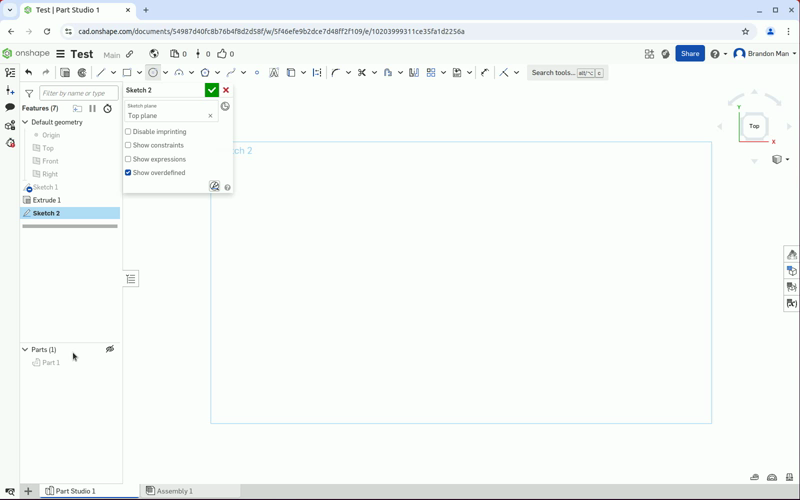
key_down(shift)
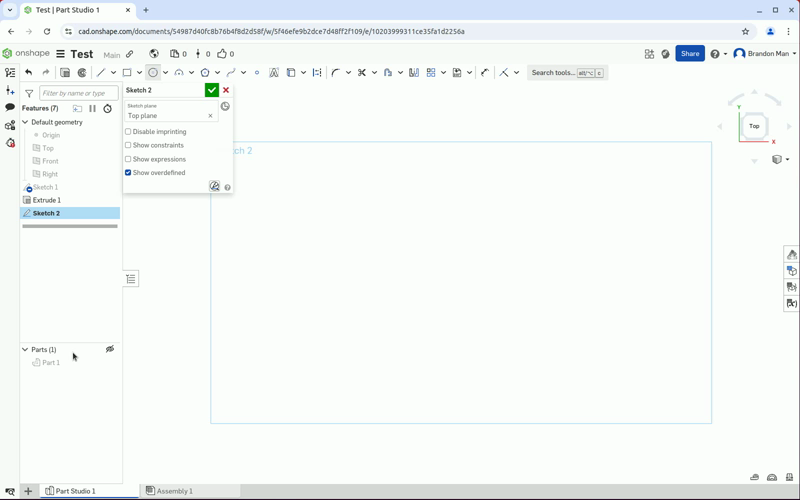
mouse_move(415, 365)
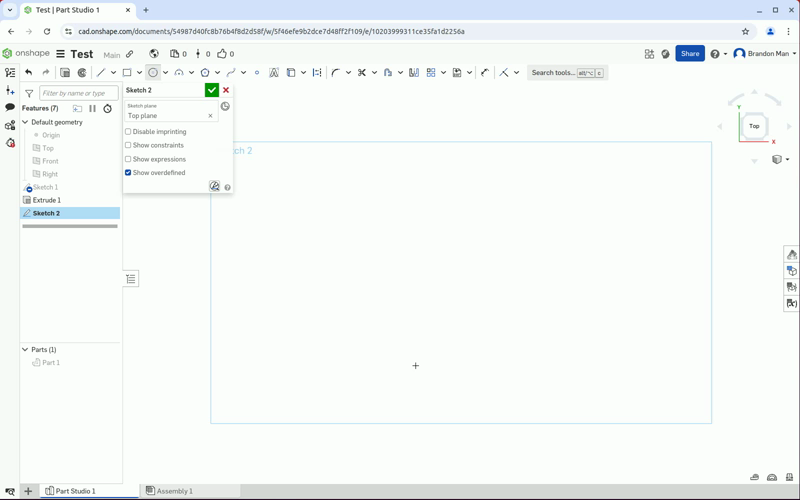
click(415, 365)
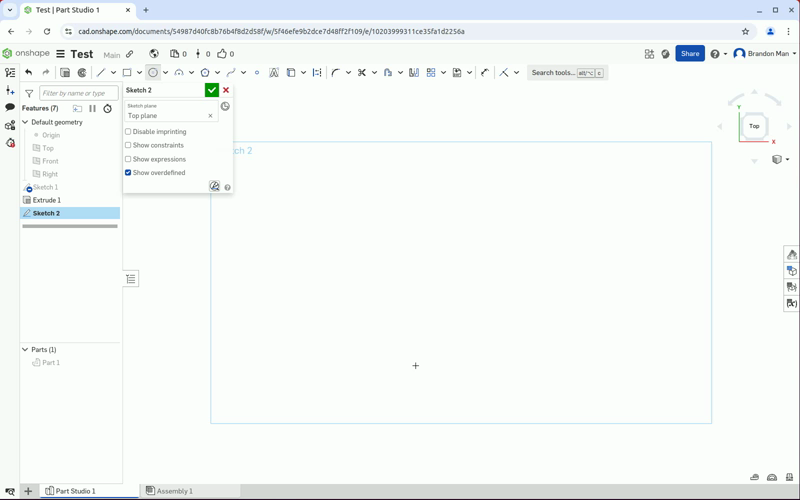
key_up(shift)
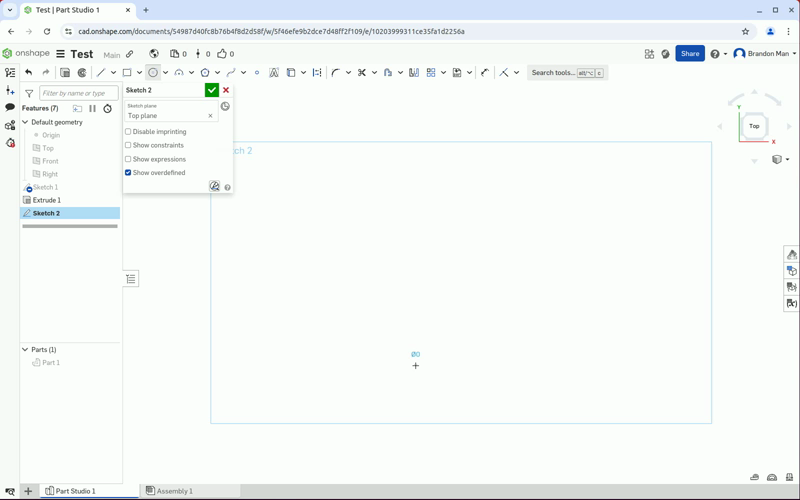
mouse_move(432, 365)
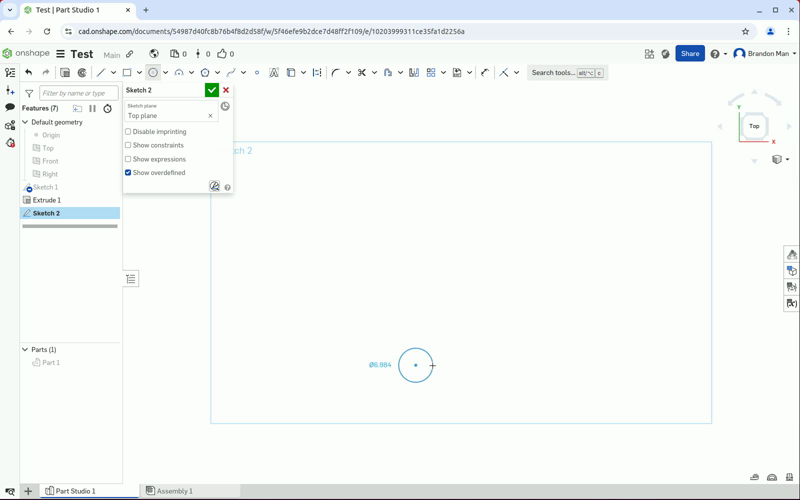
click(432, 365)
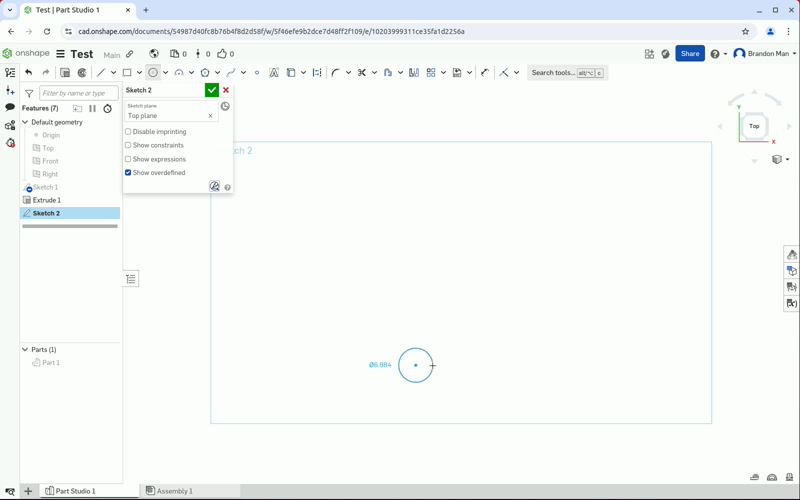
key(esc)
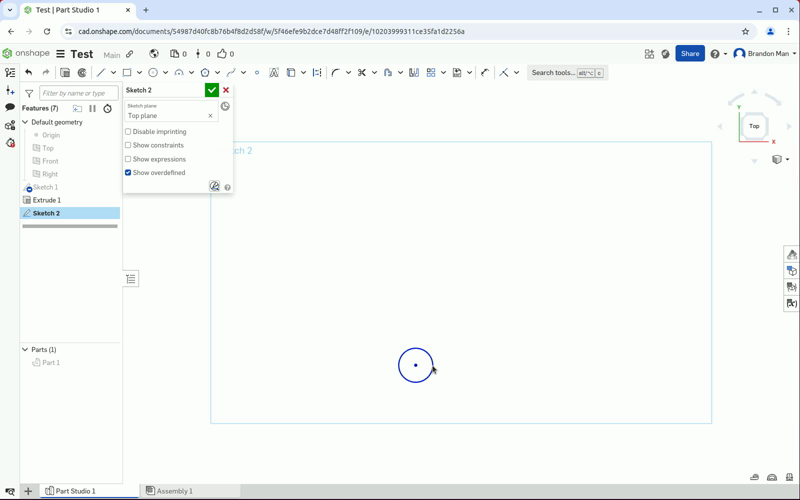
key(c)
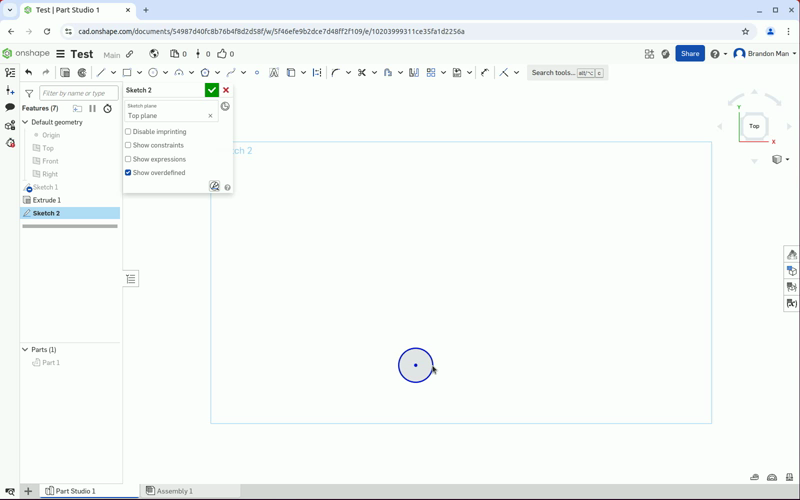
key_down(shift)
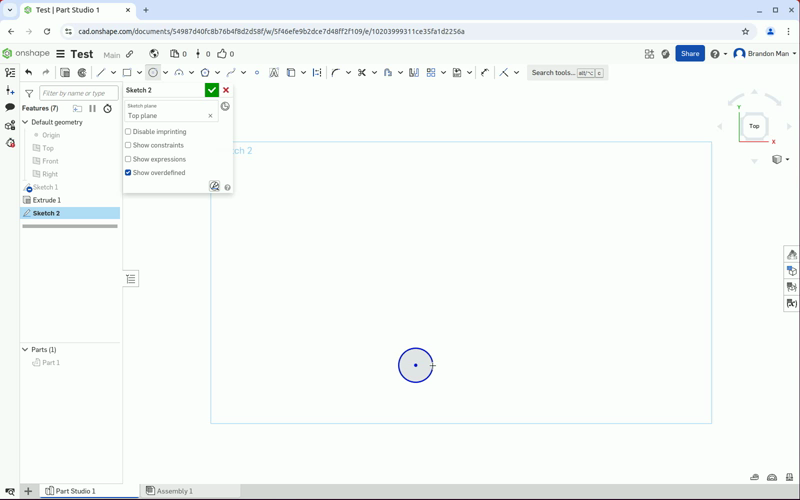
mouse_move(415, 365)
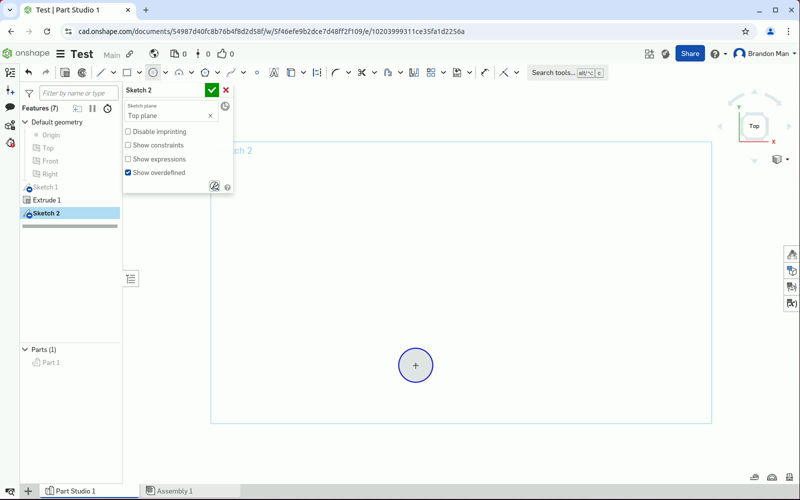
click(415, 365)
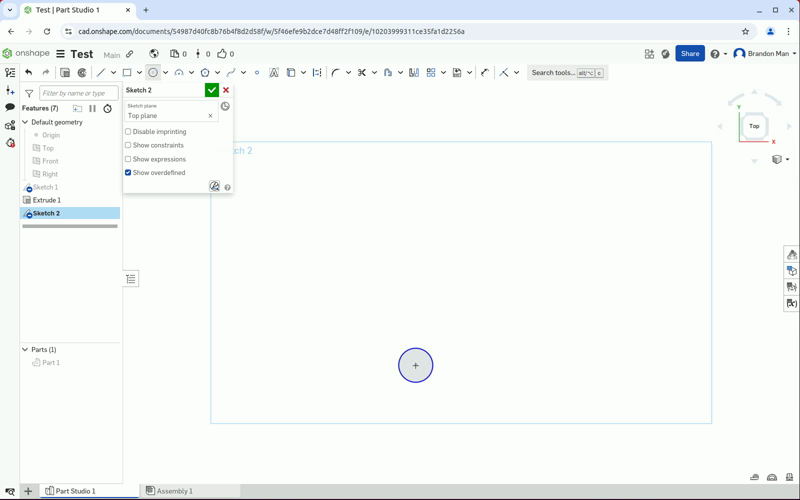
key_up(shift)
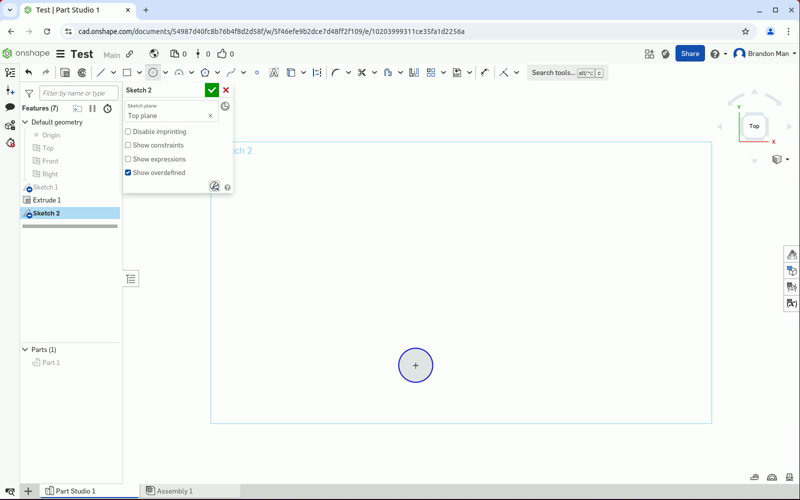
mouse_move(424, 365)
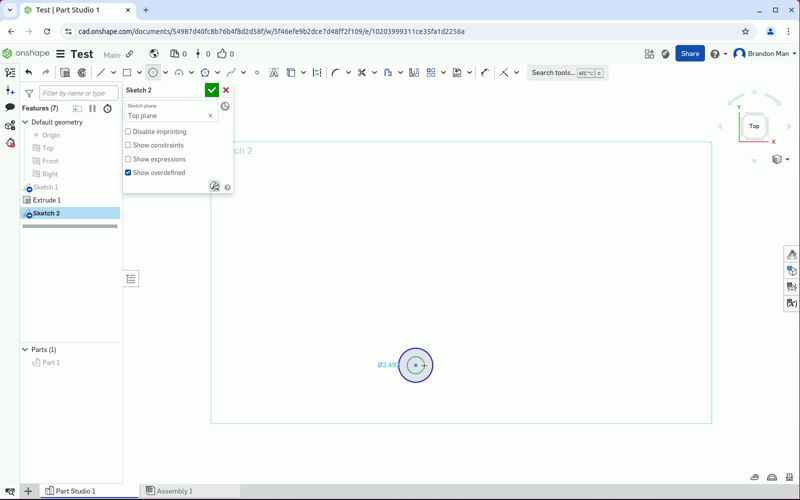
click(424, 365)
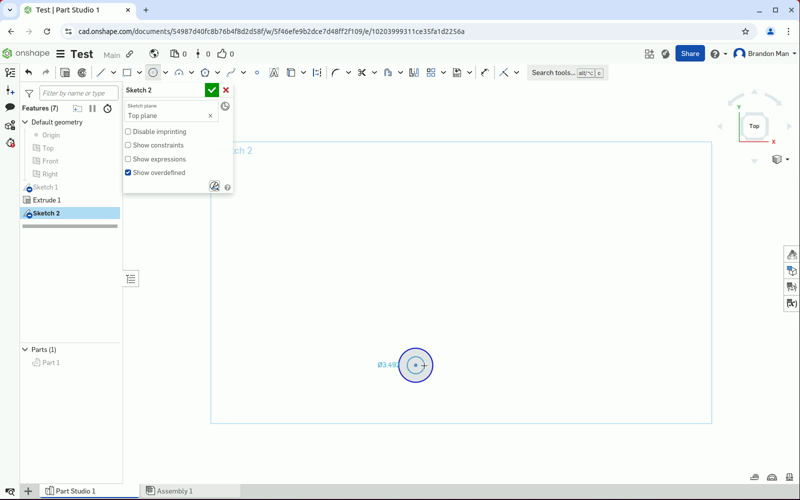
key(esc)
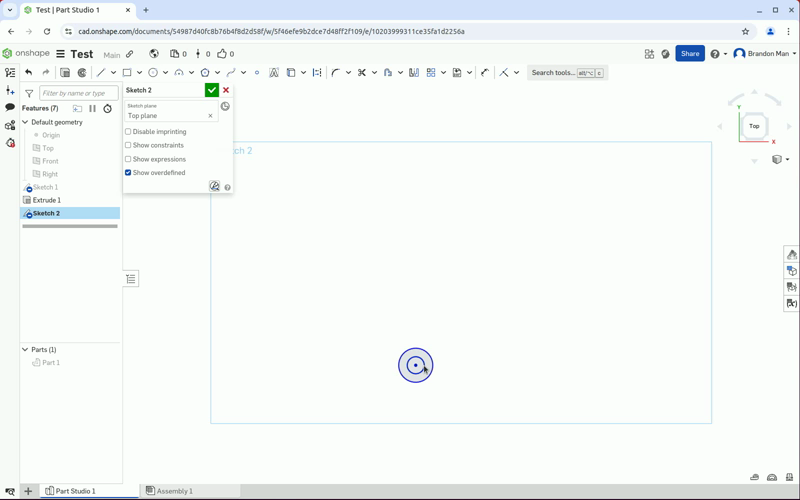
mouse_move(415, 355)
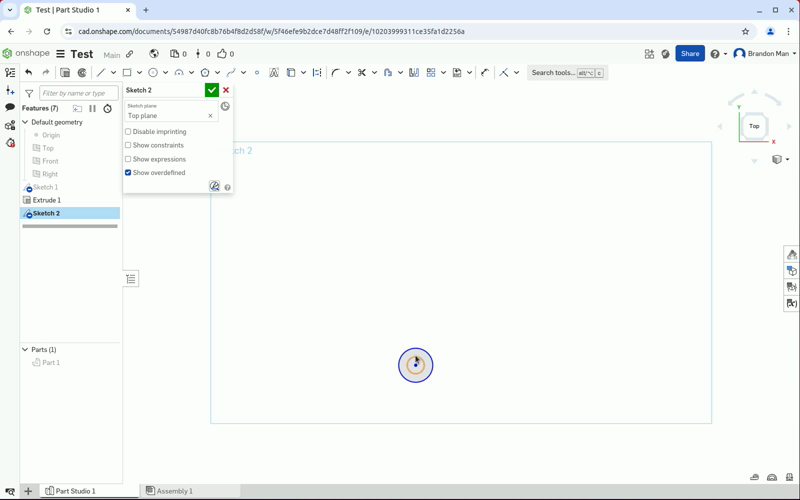
scroll(6)
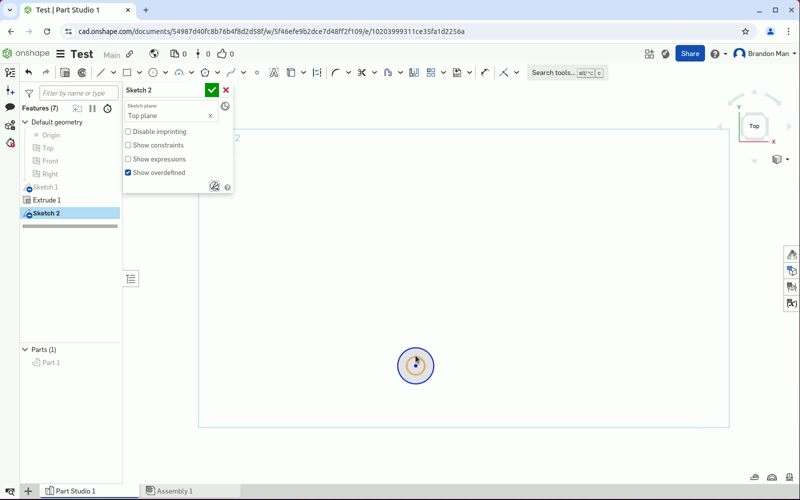
scroll(6)
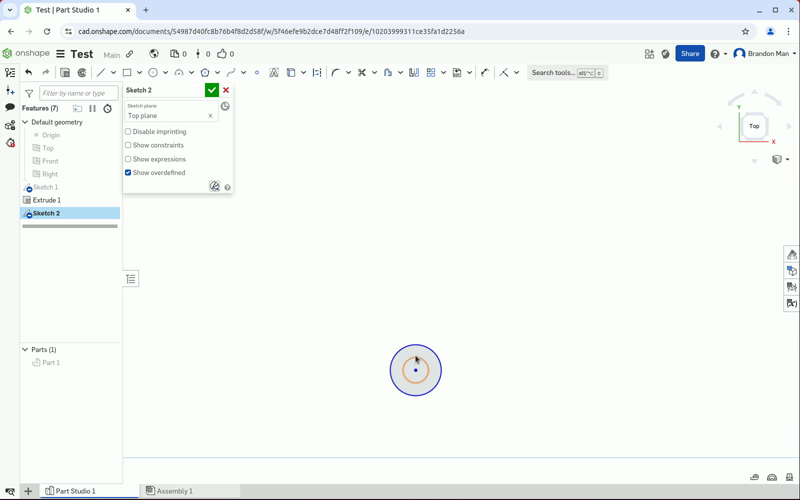
scroll(6)
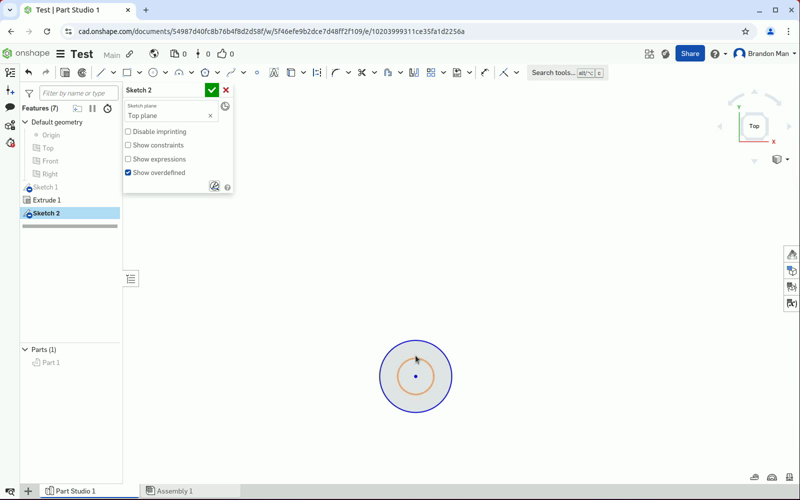
scroll(6)
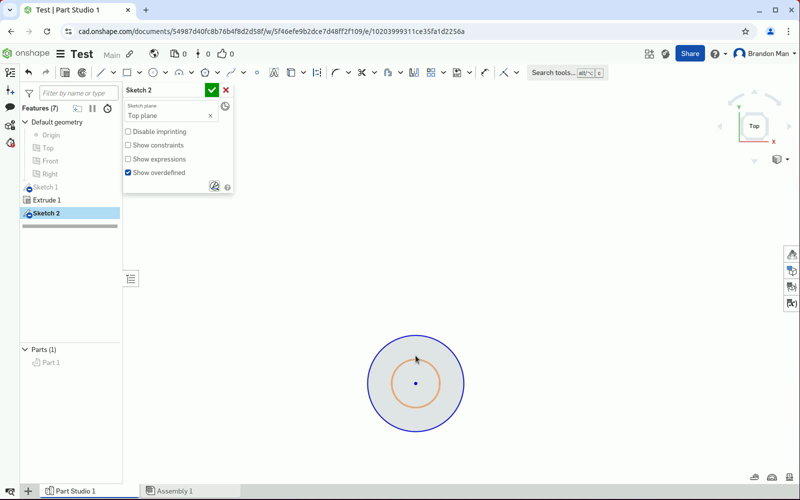
scroll(6)
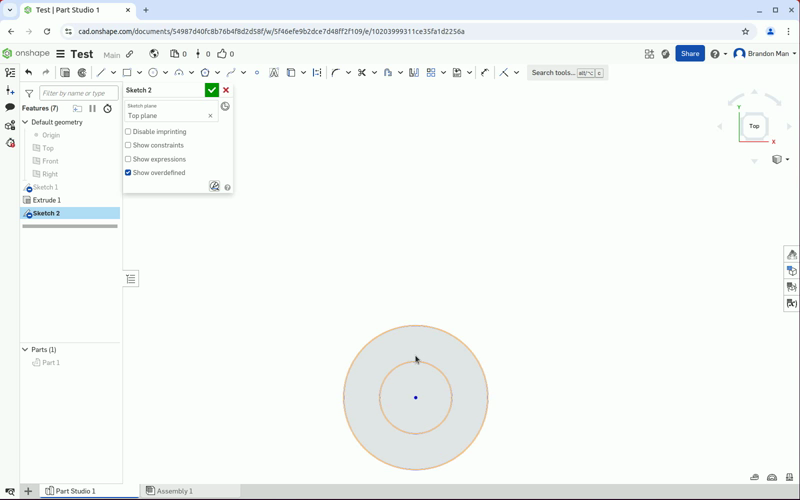
scroll(6)
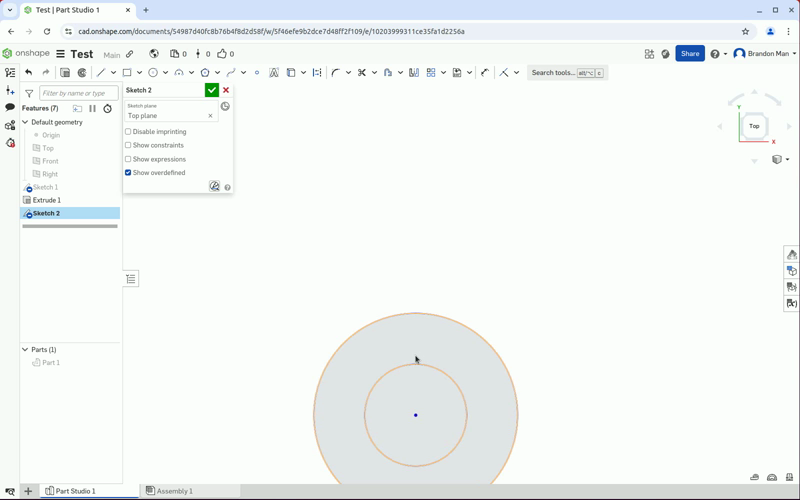
scroll(6)
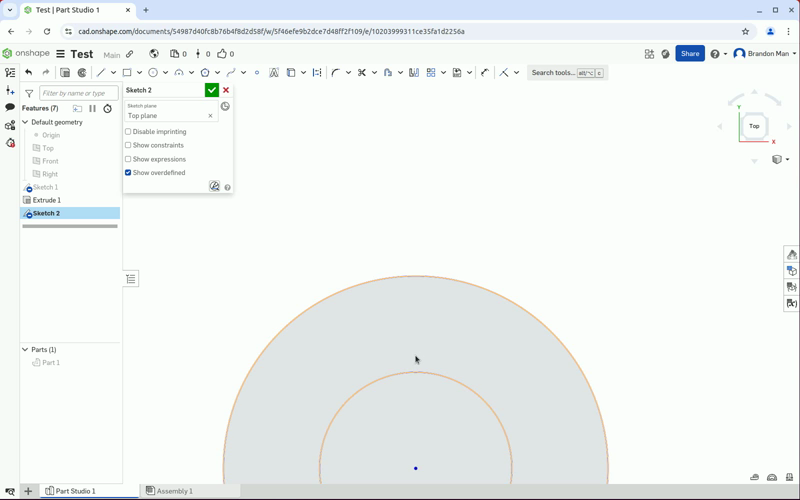
click(415, 355)
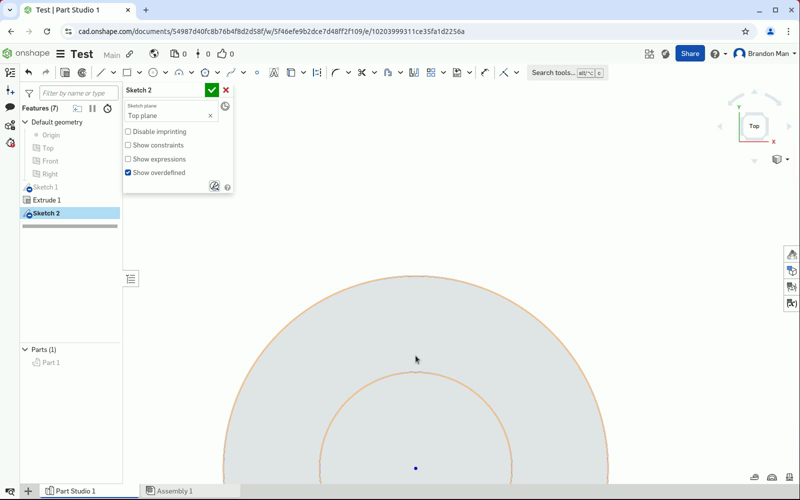
scroll(-6)
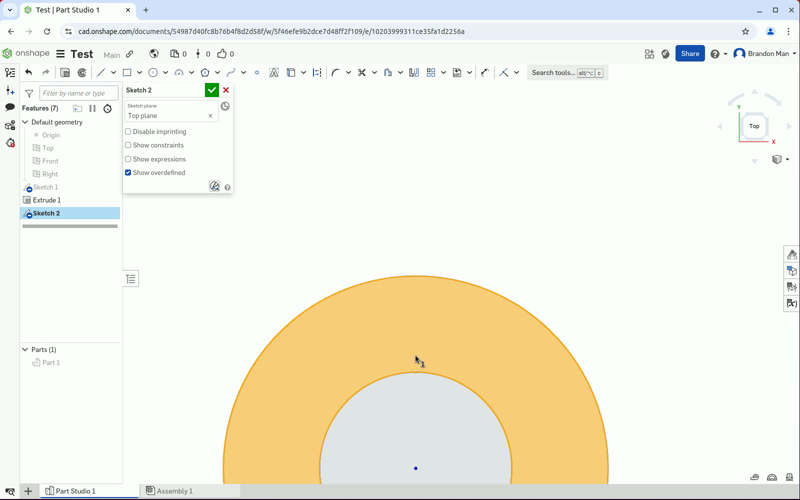
scroll(-6)
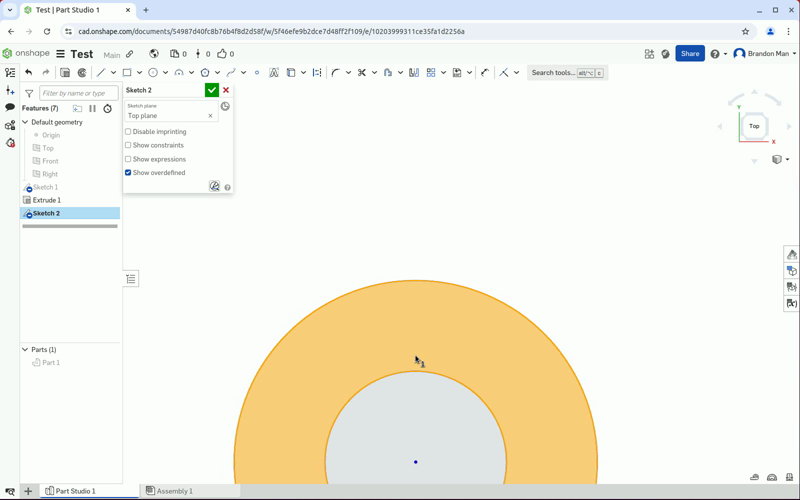
scroll(-6)
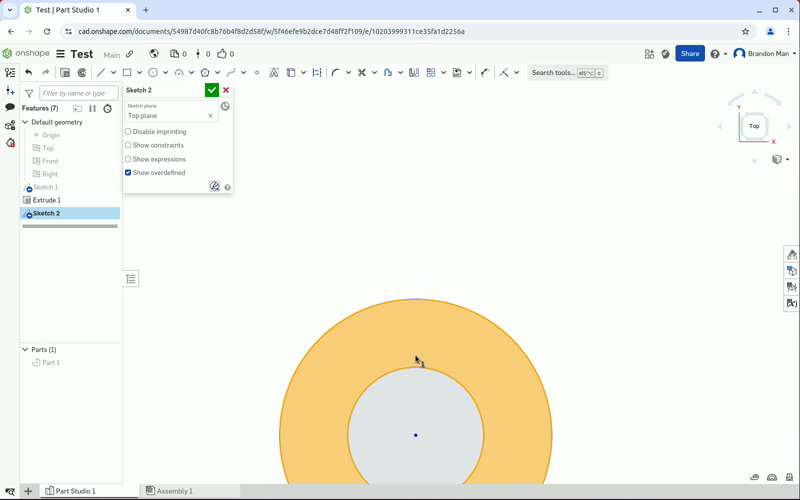
scroll(-6)
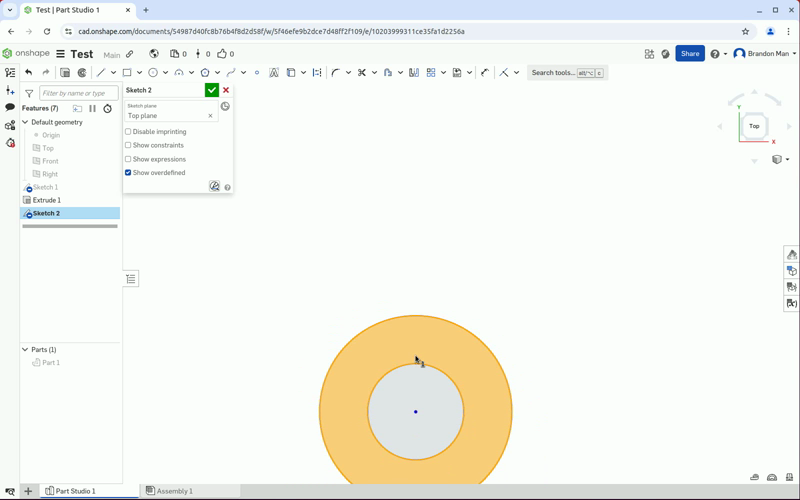
scroll(-6)
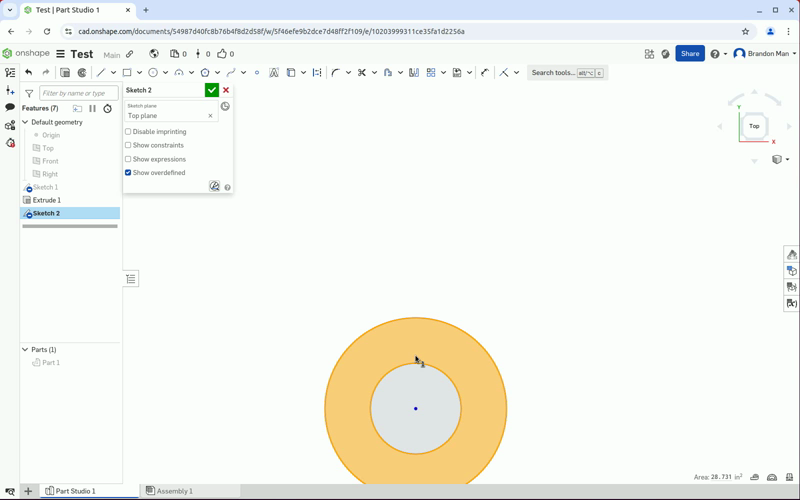
scroll(-6)
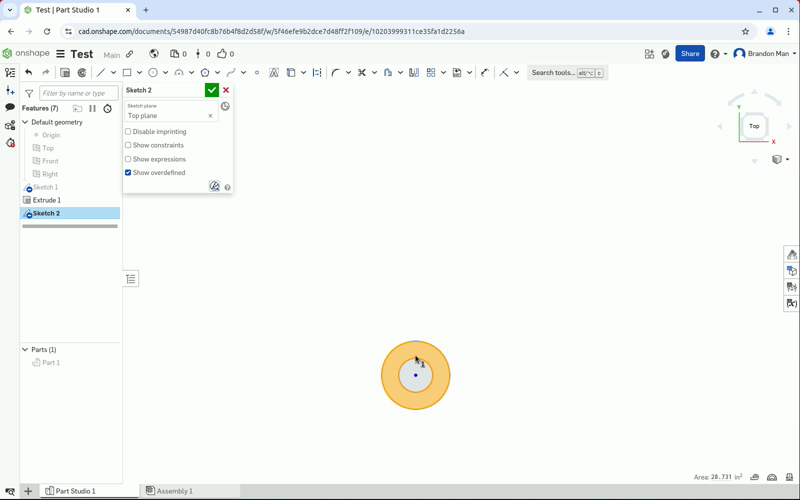
scroll(-6)
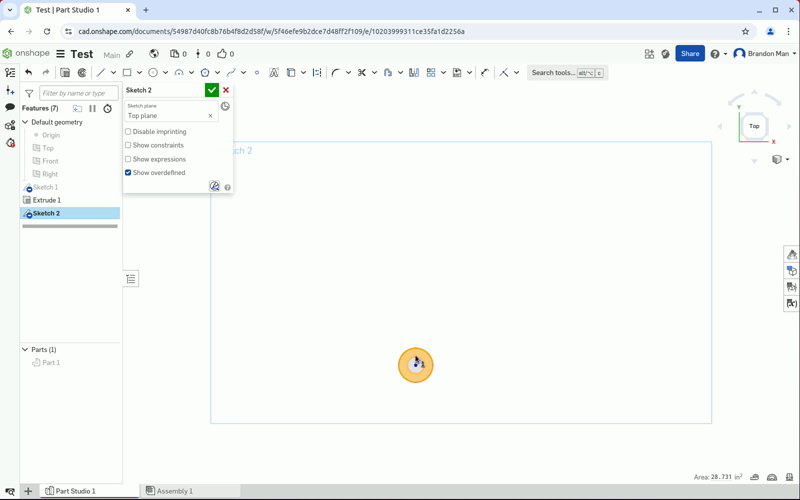
mouse_move(73, 352)
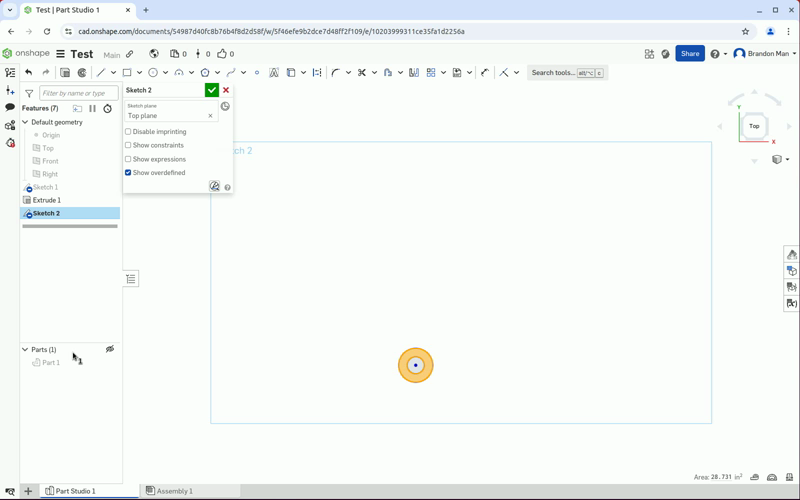
key(shift+y)
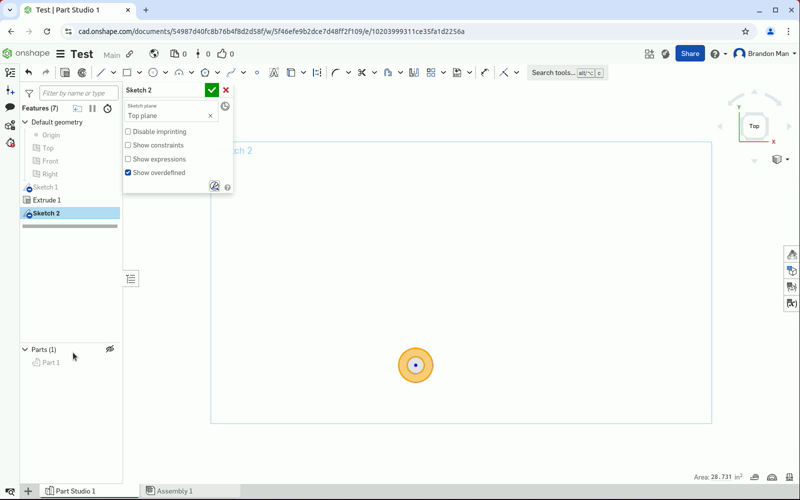
key(shift+e)
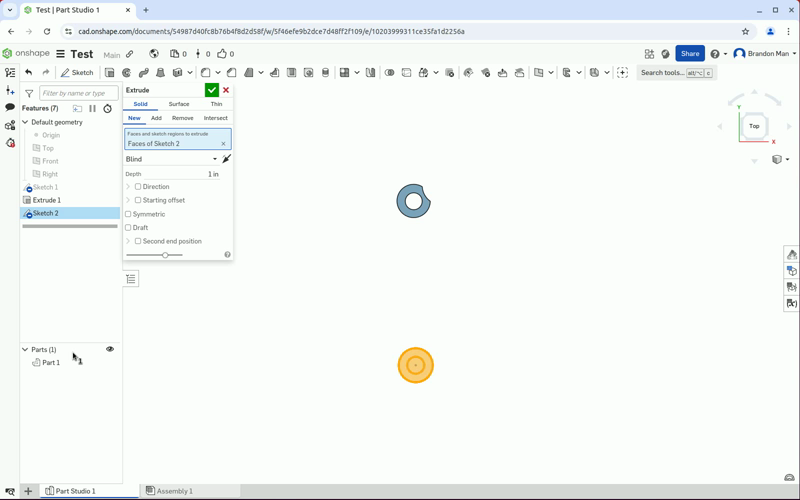
mouse_move(143, 106)
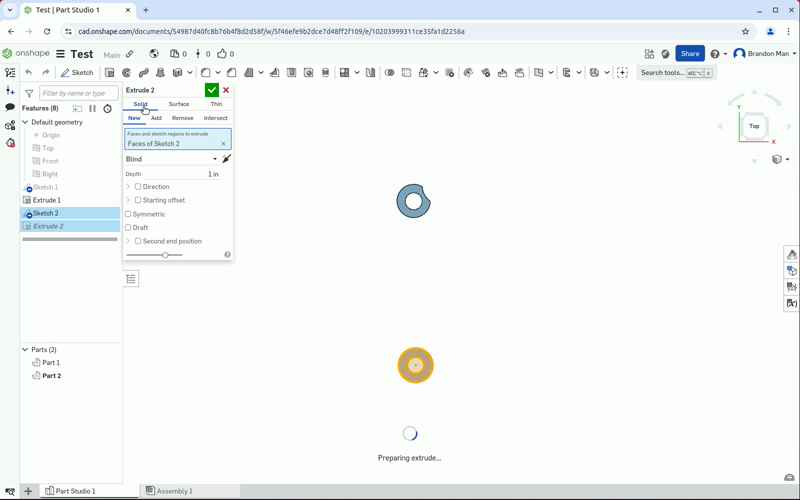
click(143, 106)
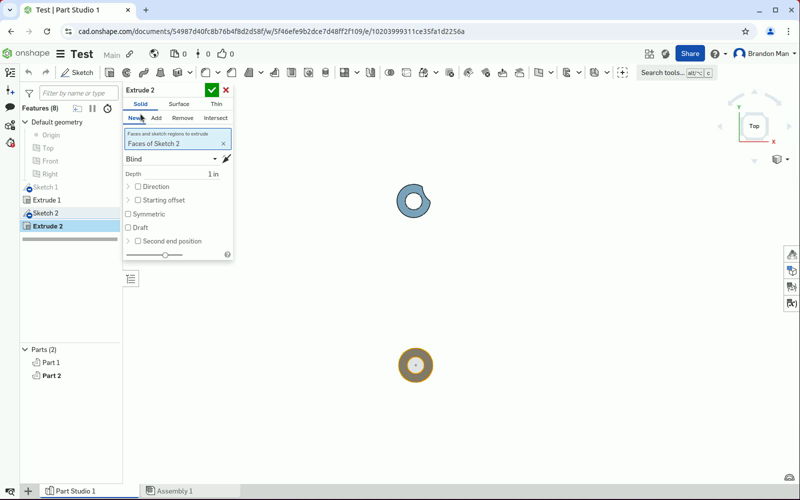
mouse_move(137, 120)
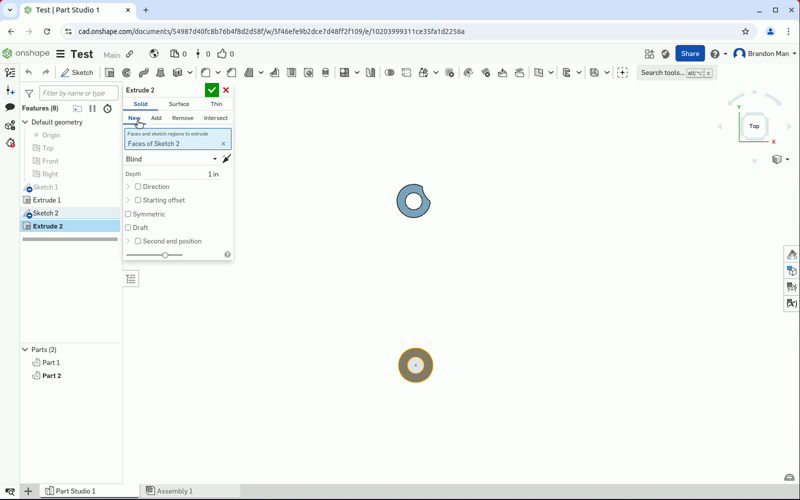
click(137, 120)
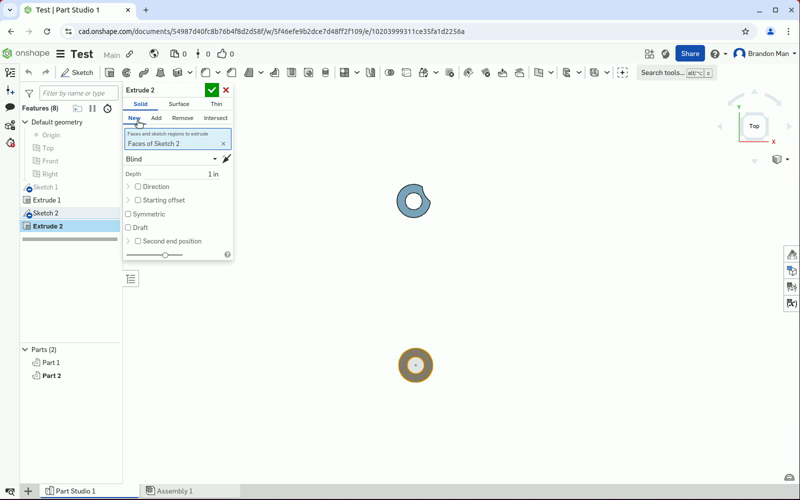
key(tab, 4)
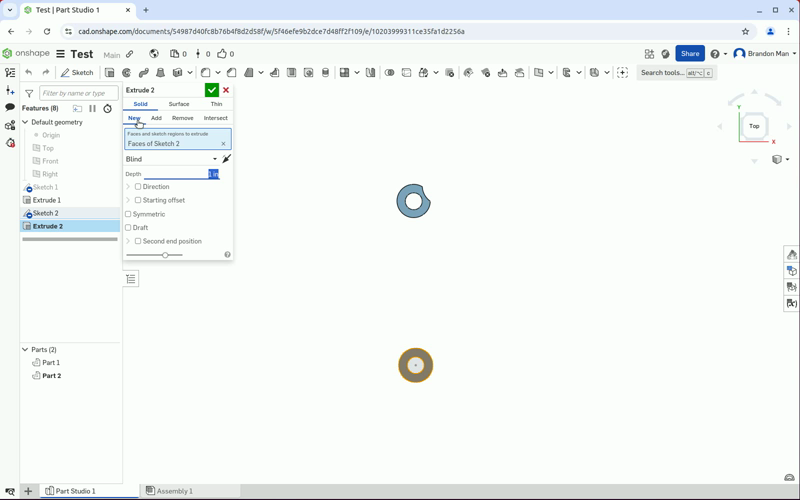
text(6.018)
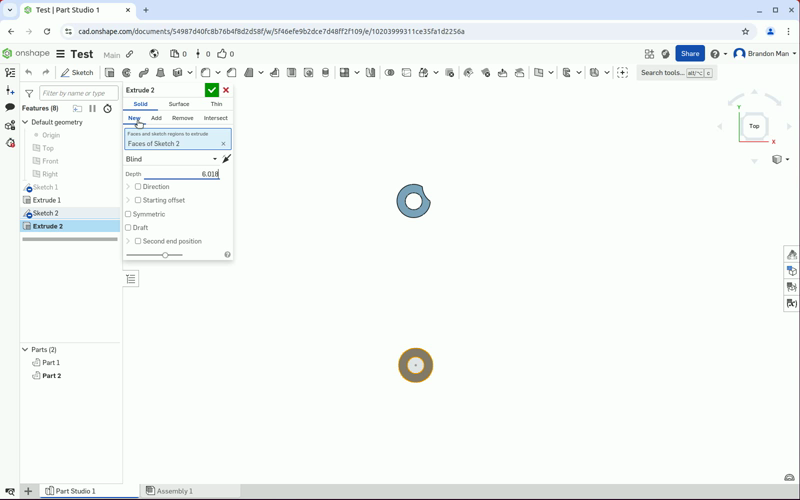
key(enter)
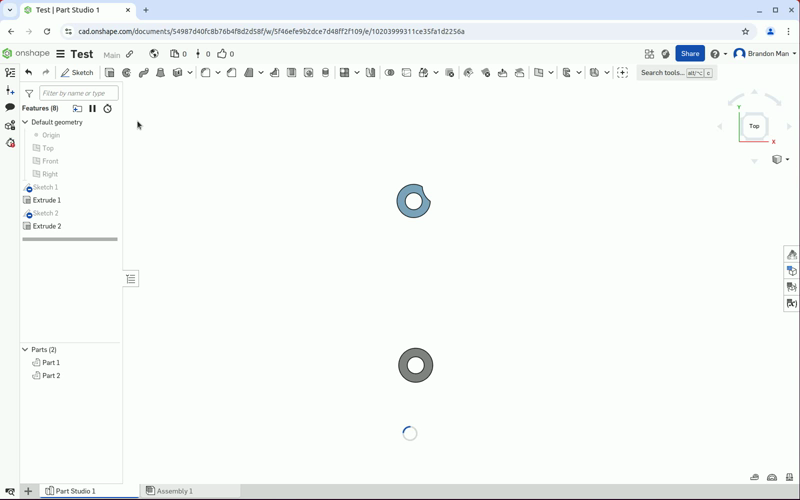
key(shift+h)
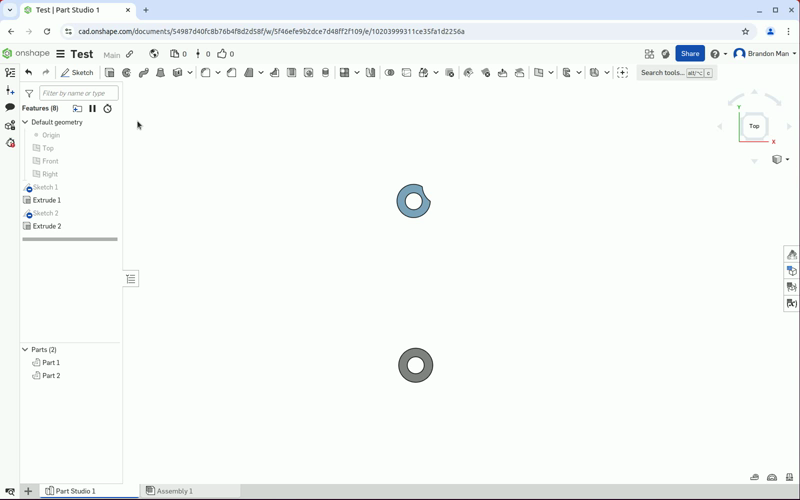
key(shift+h)
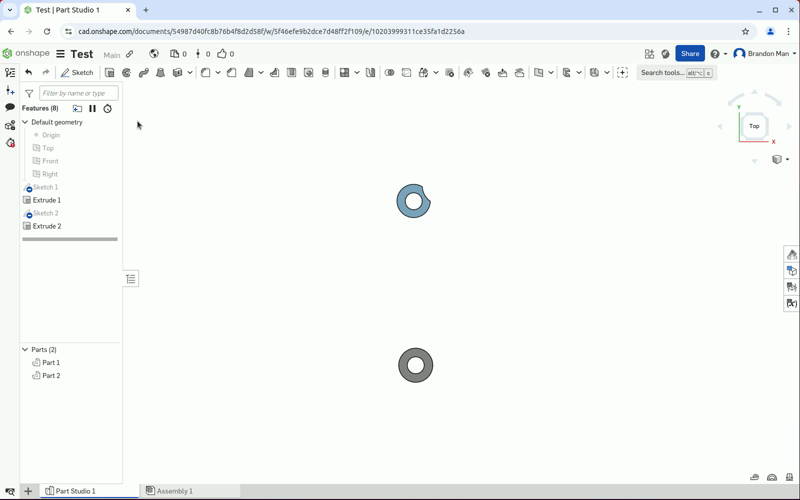
mouse_move(73, 189)
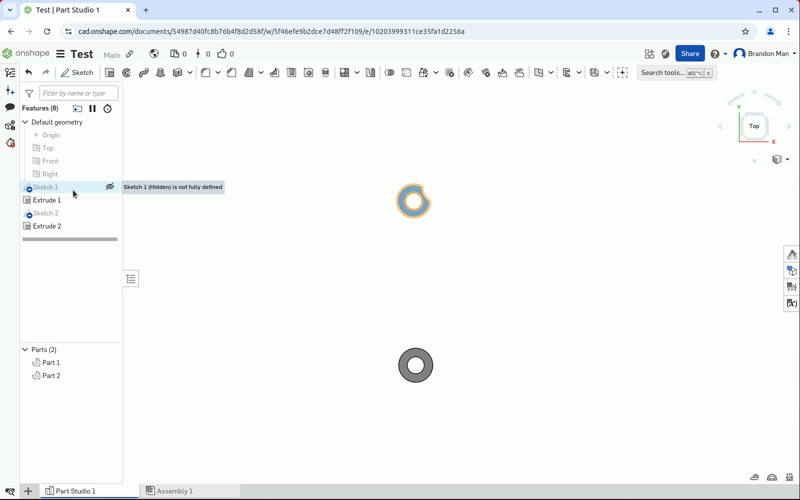
click(73, 189)
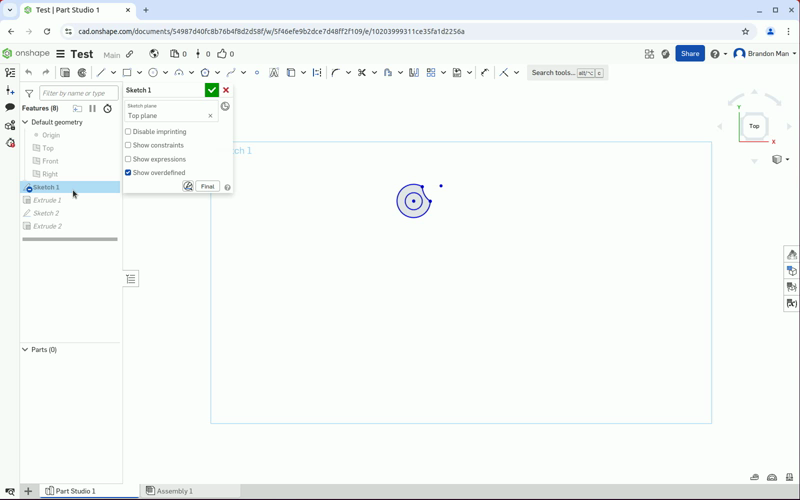
mouse_move(229, 92)
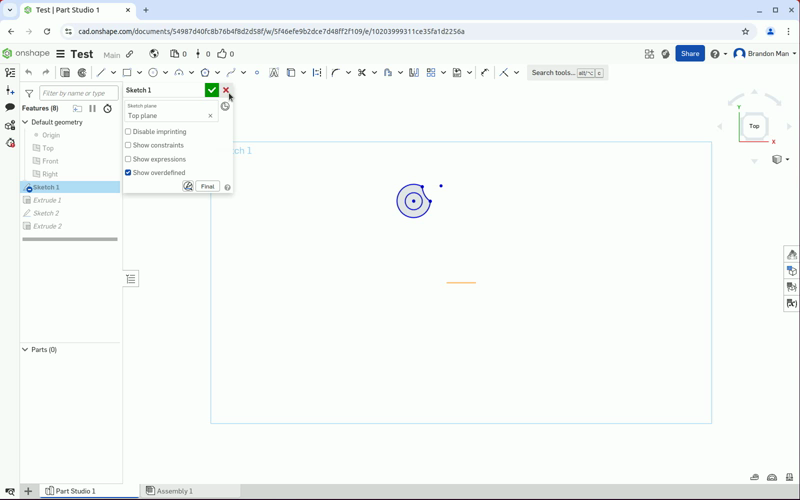
click(229, 92)
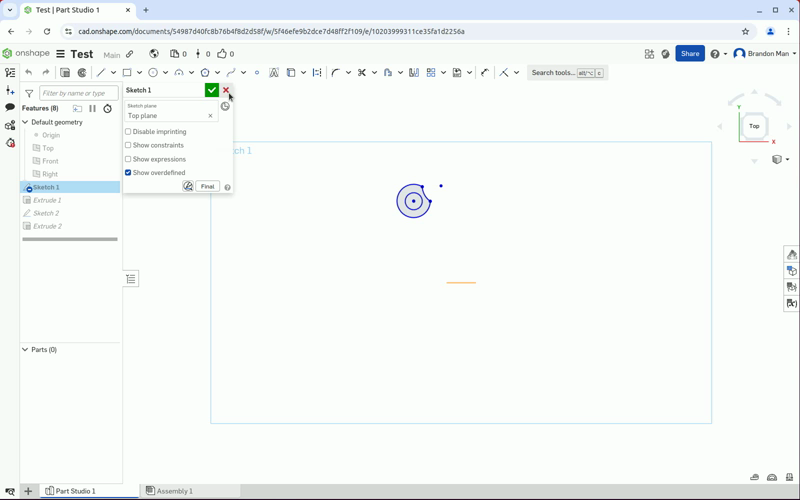
key(shift+s)
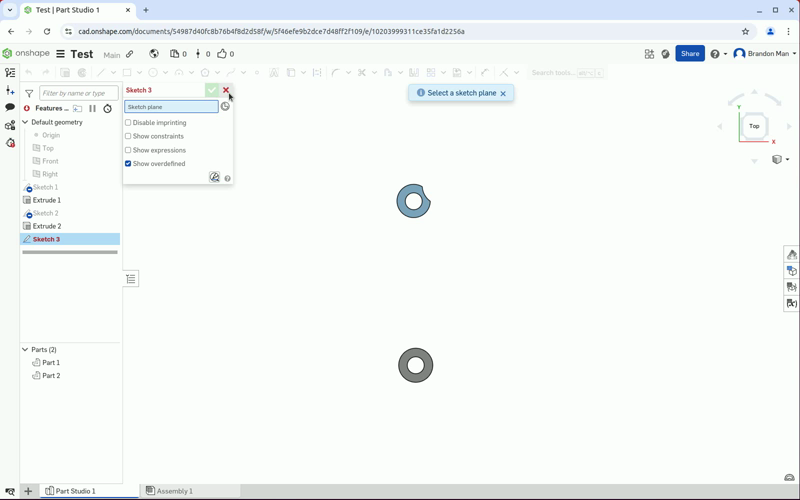
mouse_move(73, 150)
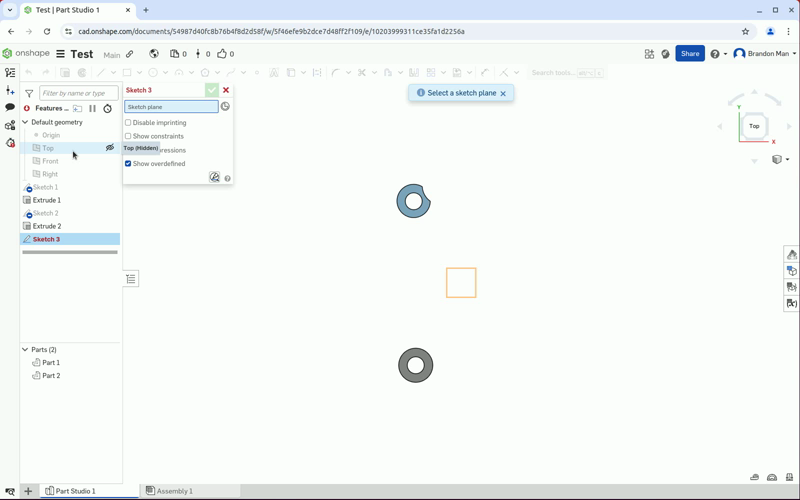
click(73, 150)
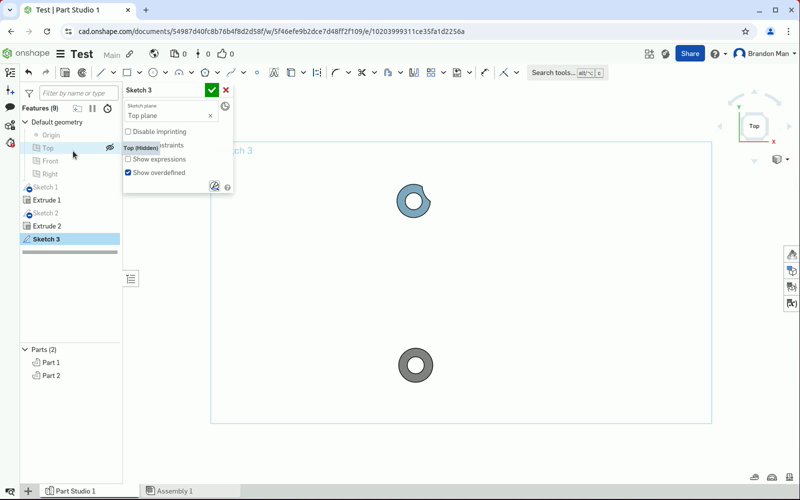
mouse_move(73, 352)
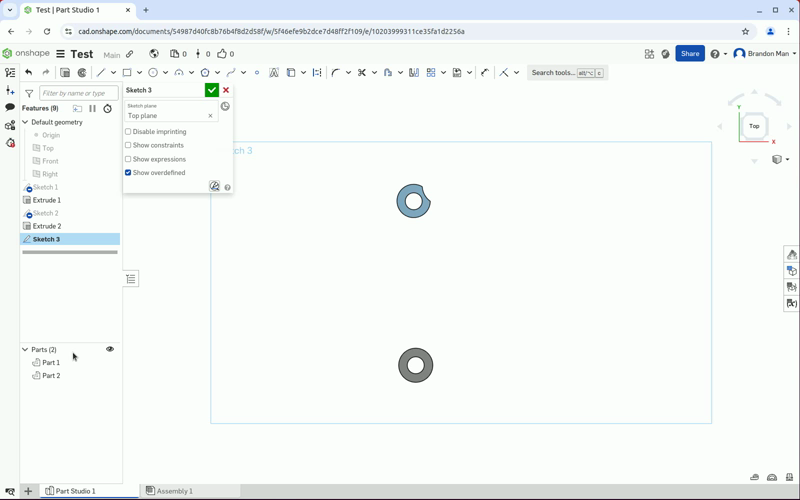
key(y)
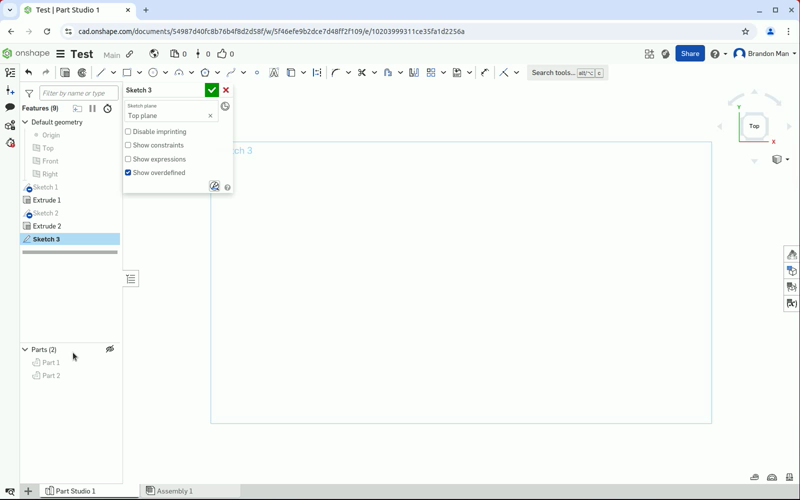
key(a)
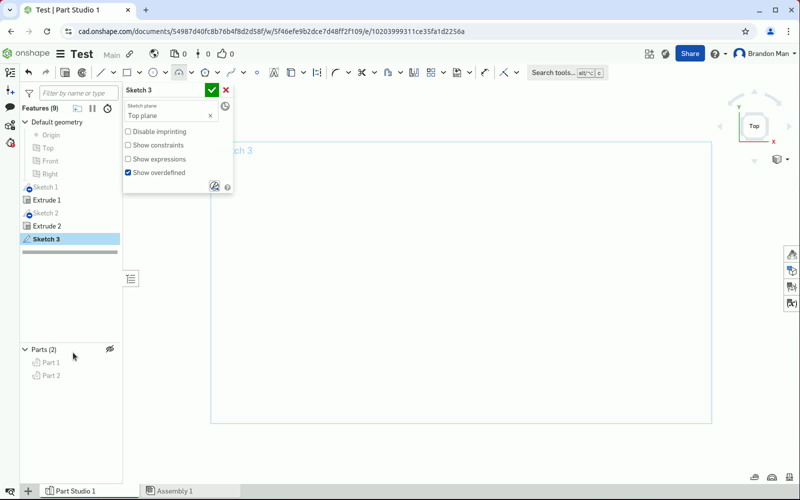
key_down(shift)
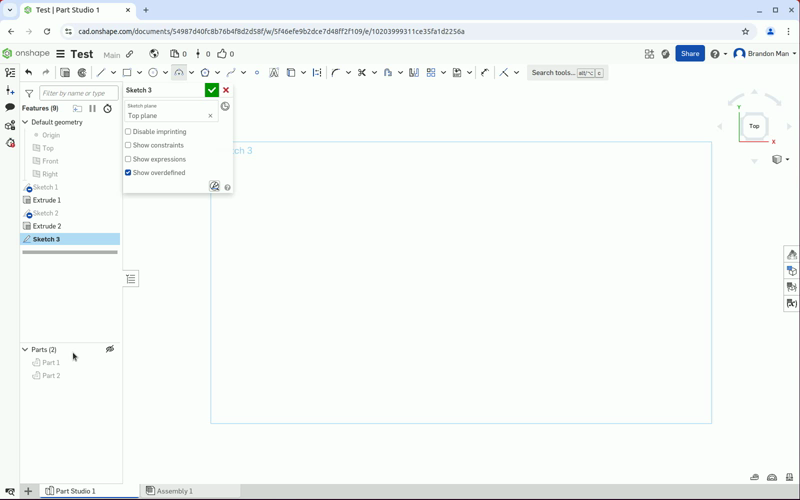
mouse_move(422, 186)
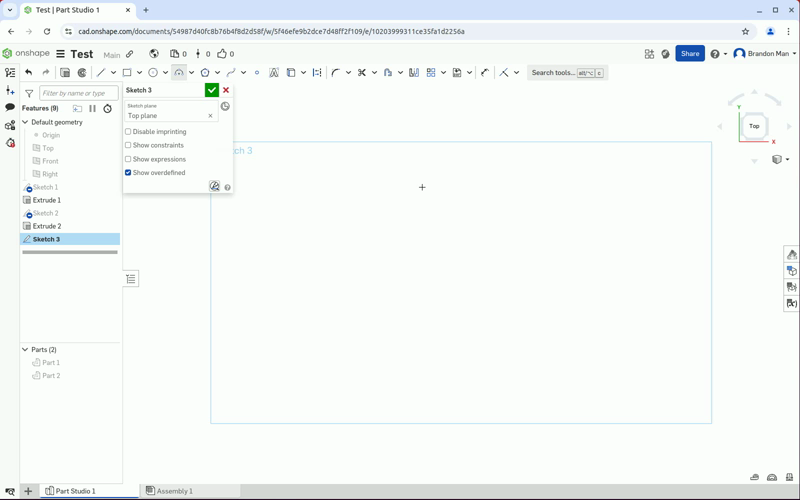
click(422, 186)
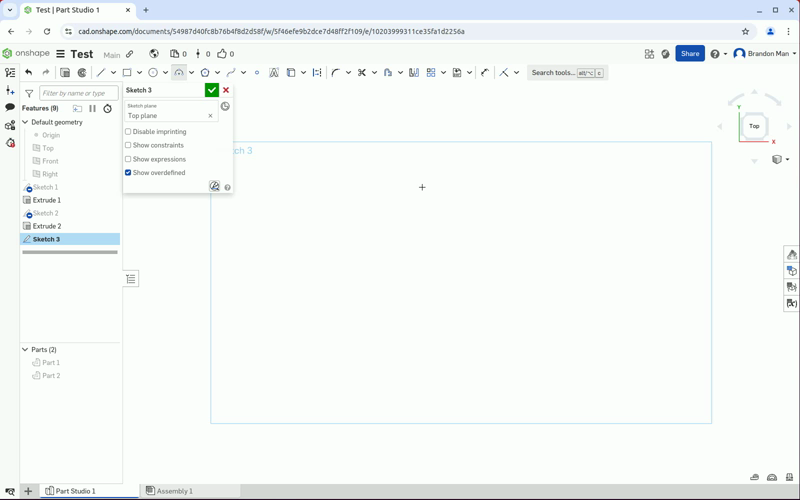
key_up(shift)
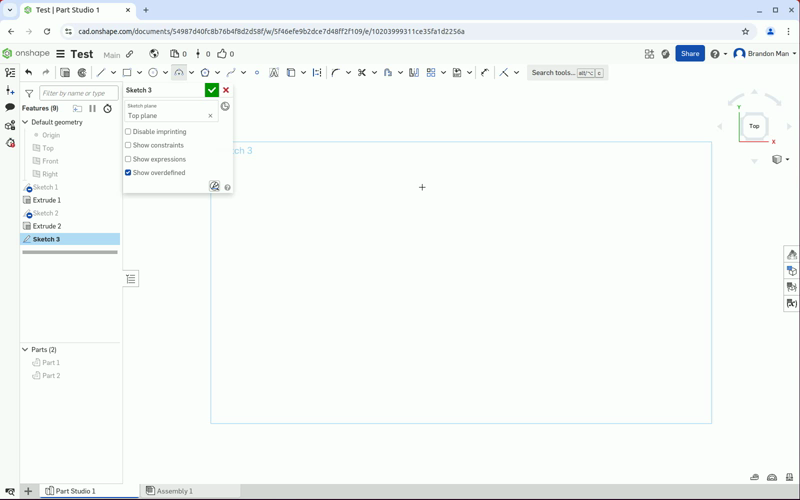
key_down(shift)
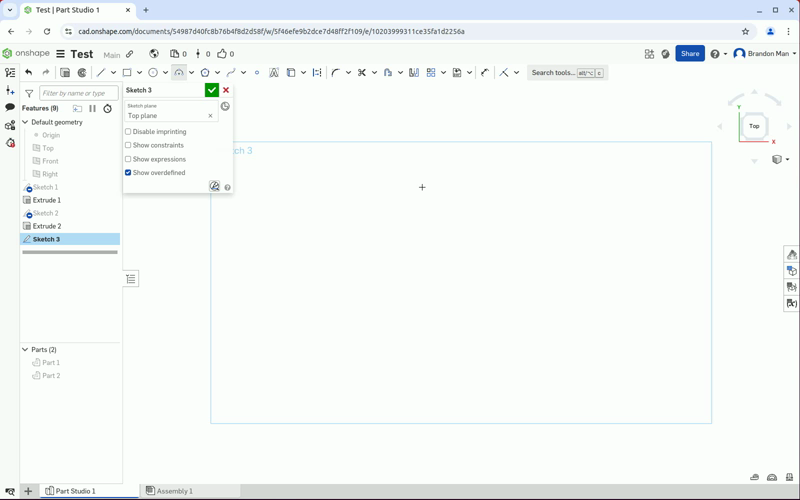
mouse_move(430, 201)
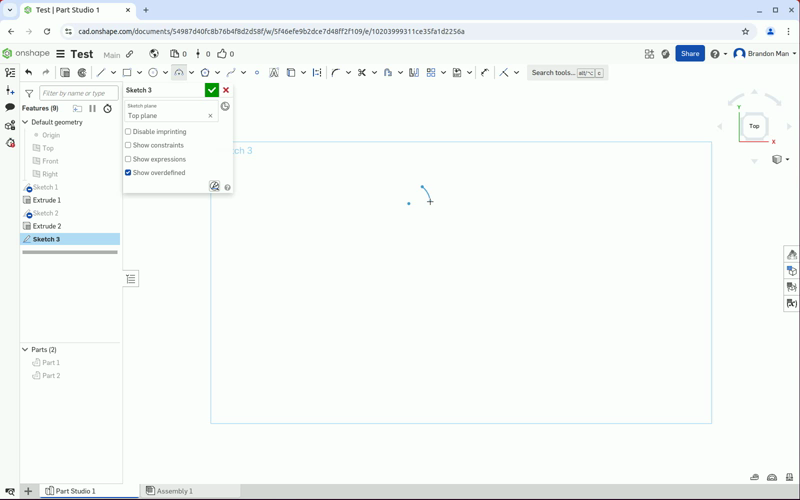
click(430, 201)
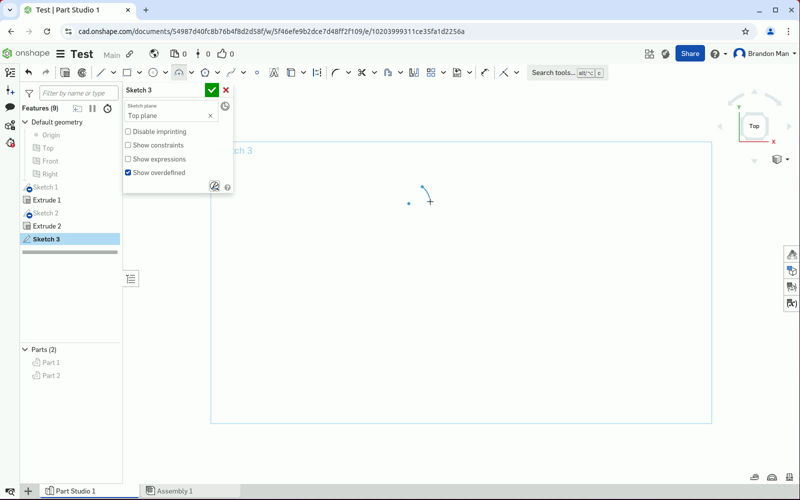
mouse_move(428, 192)
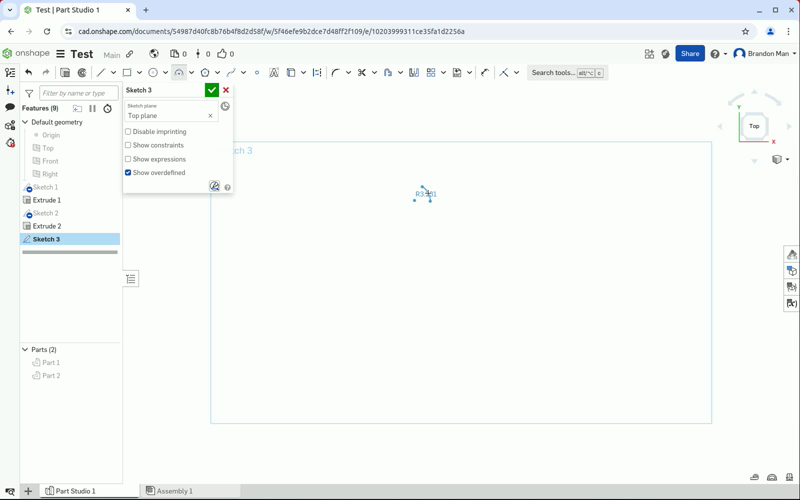
click(428, 192)
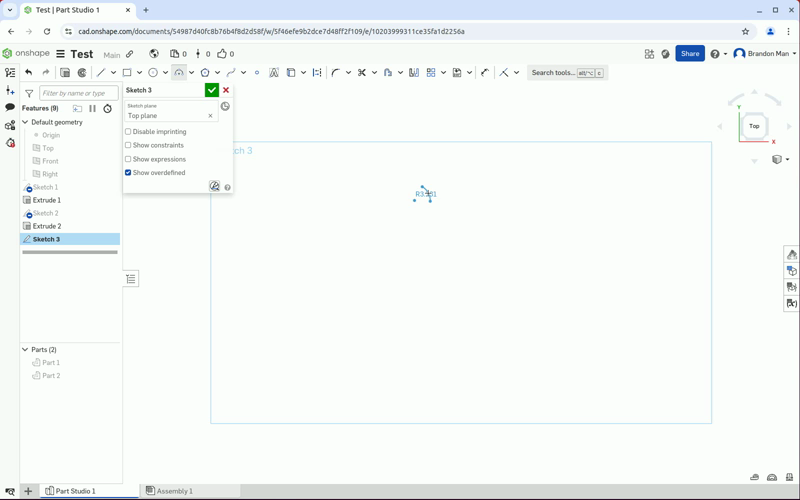
key_up(shift)
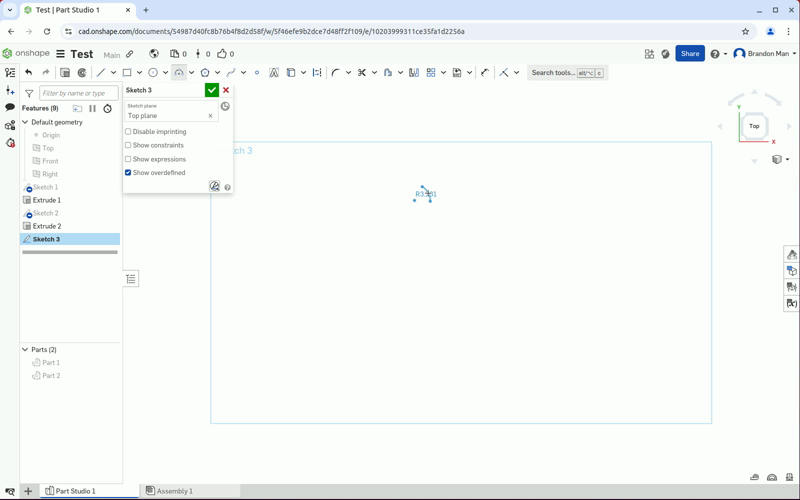
mouse_move(430, 201)
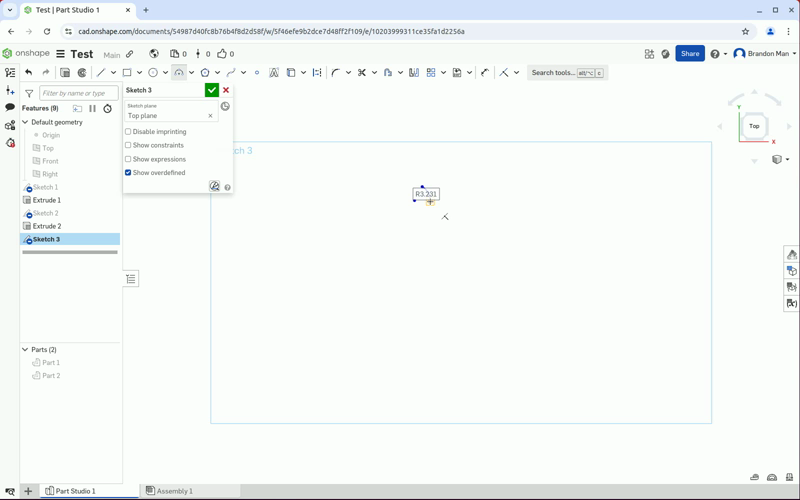
click(430, 201)
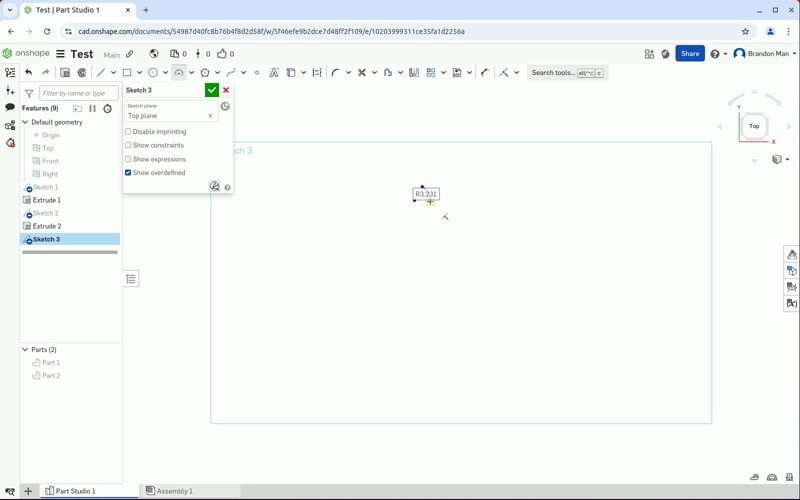
mouse_move(422, 186)
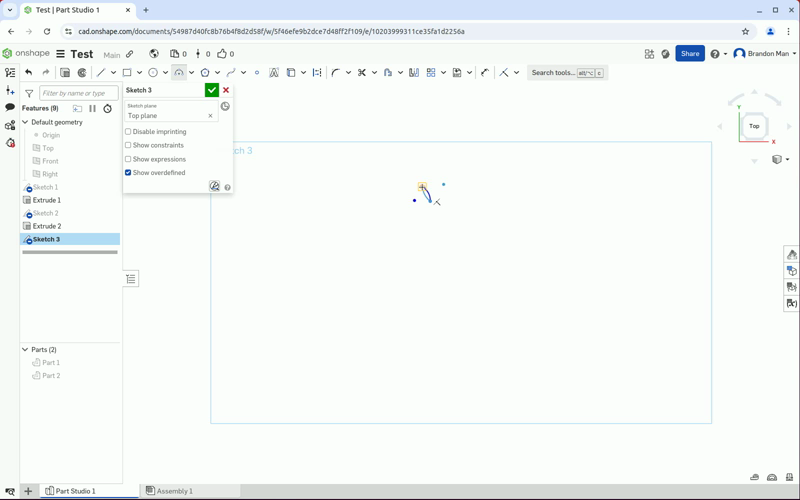
click(422, 186)
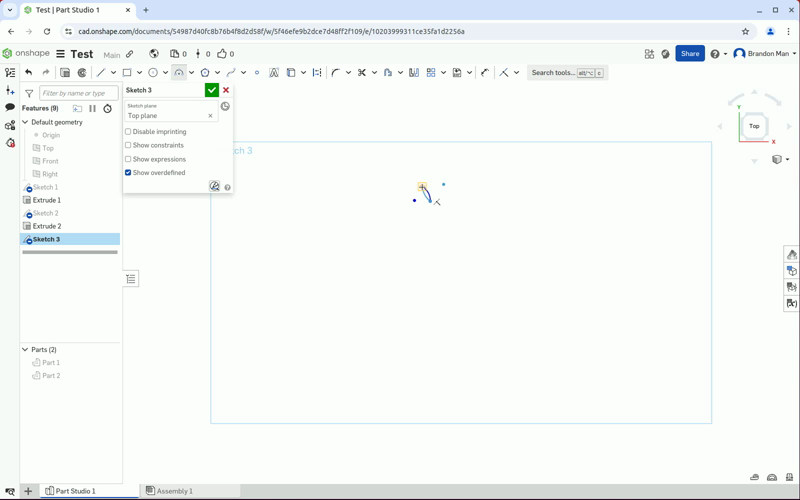
key_down(shift)
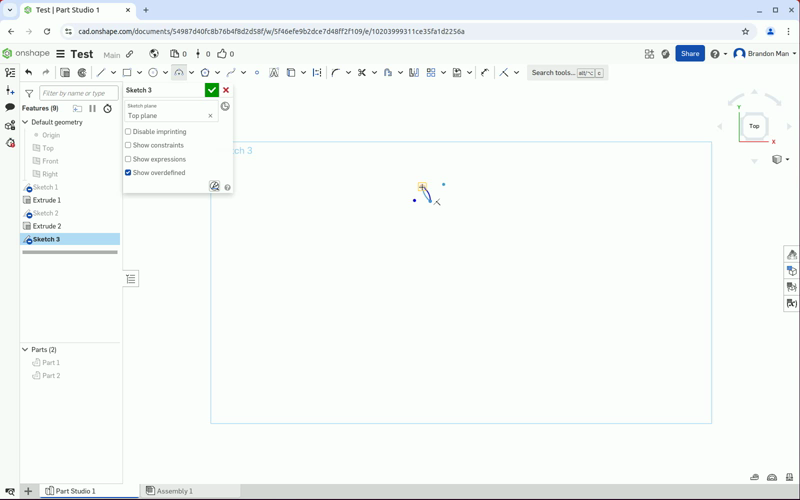
mouse_move(453, 177)
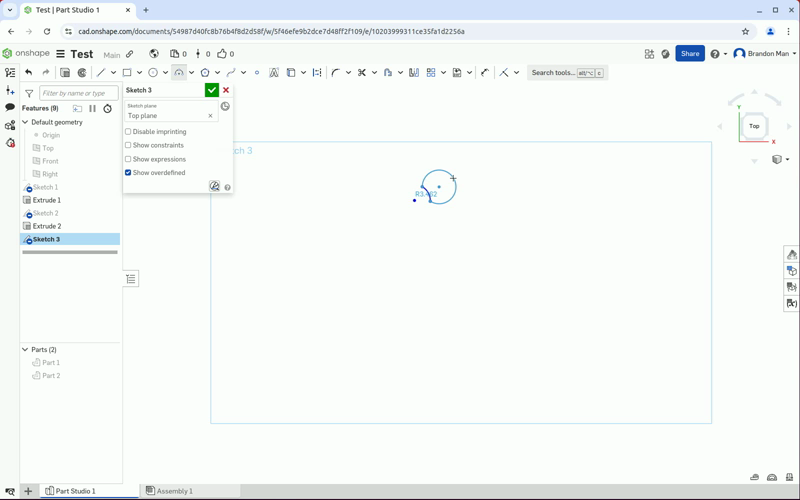
click(453, 177)
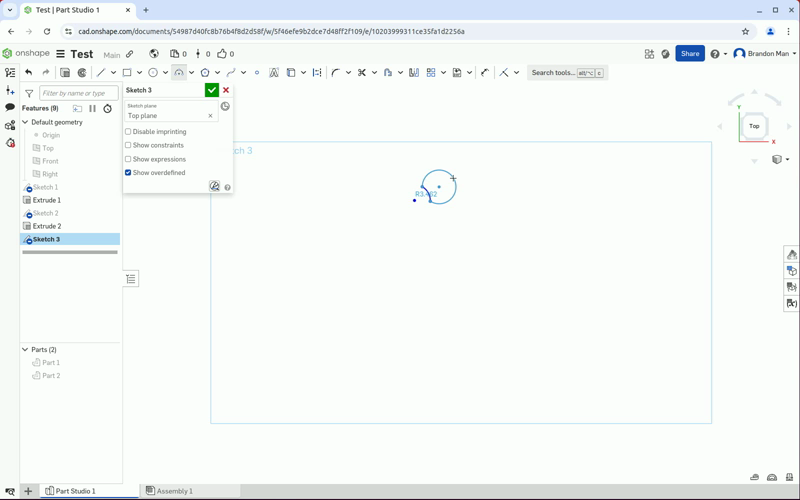
key_up(shift)
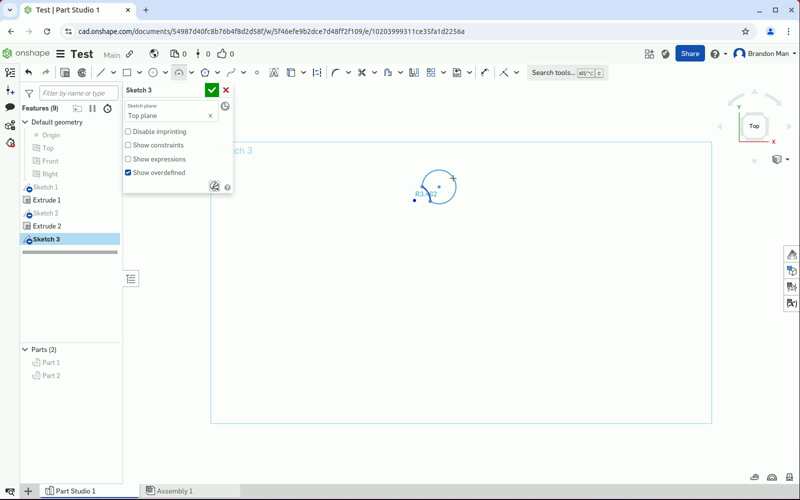
key(esc)
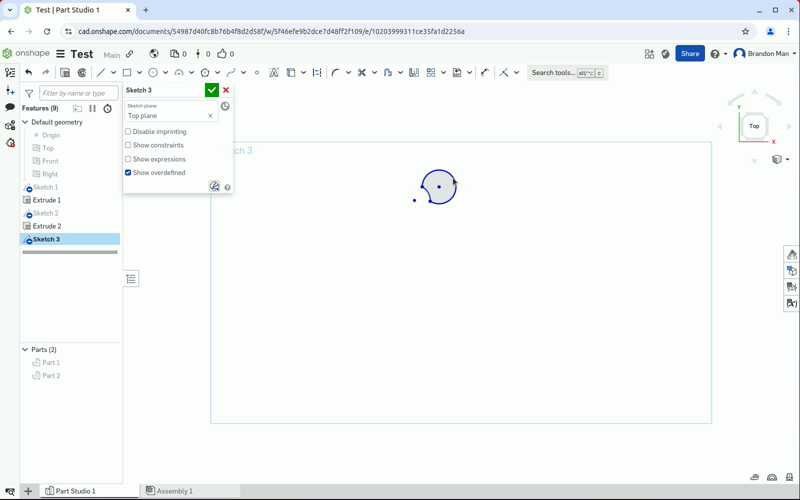
key(c)
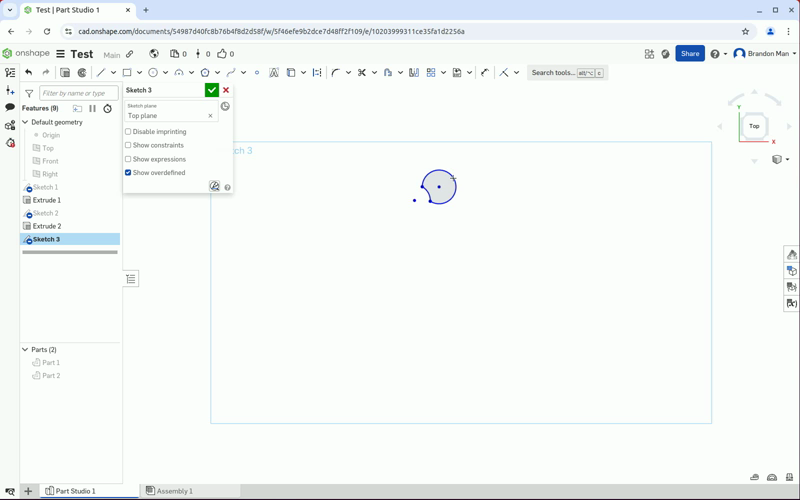
key_down(shift)
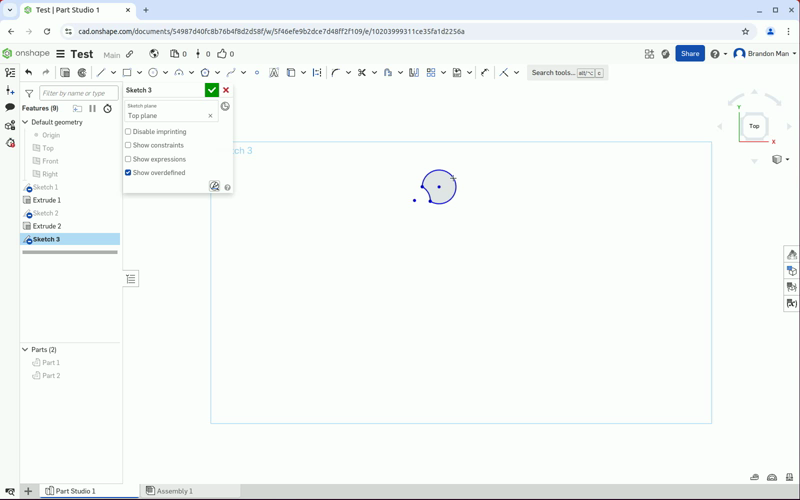
mouse_move(438, 186)
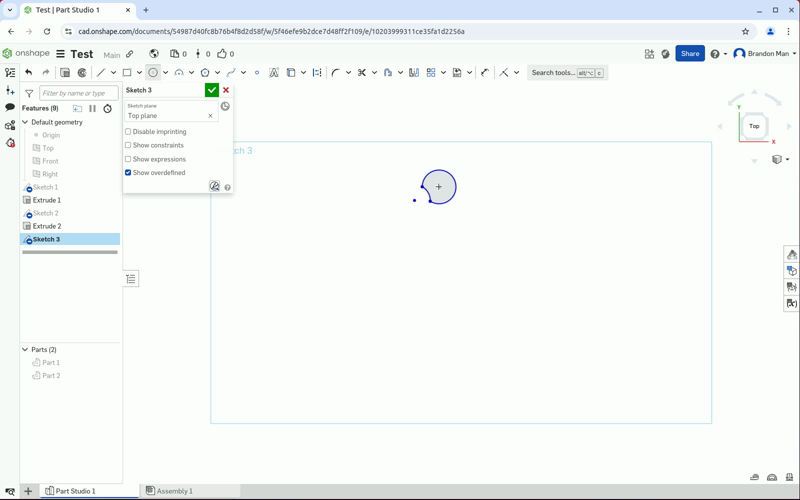
click(438, 186)
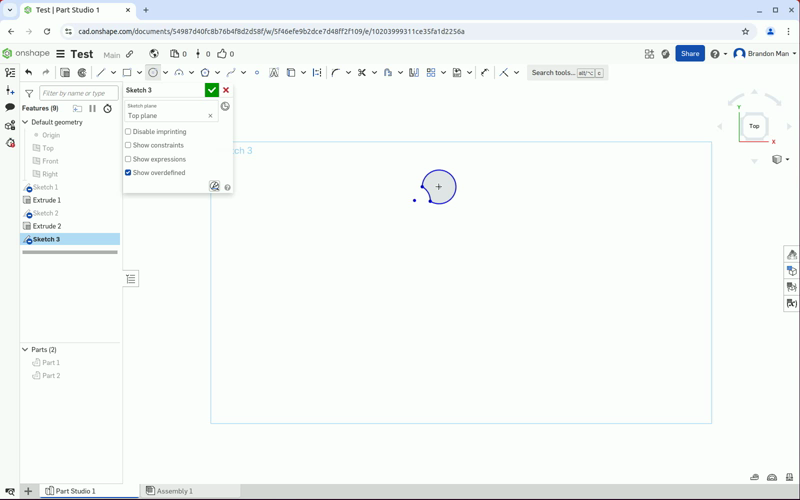
key_up(shift)
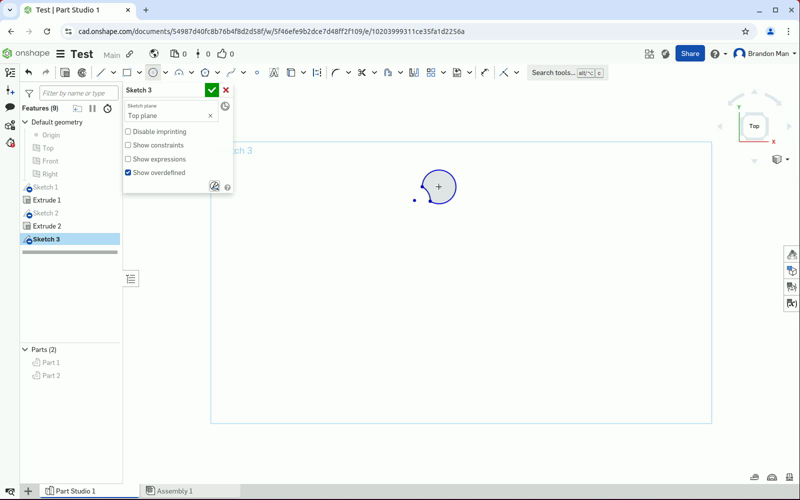
mouse_move(447, 186)
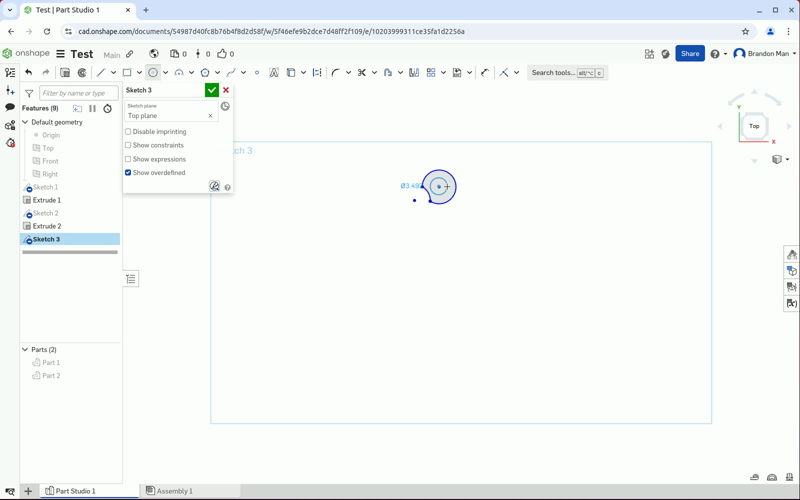
click(447, 186)
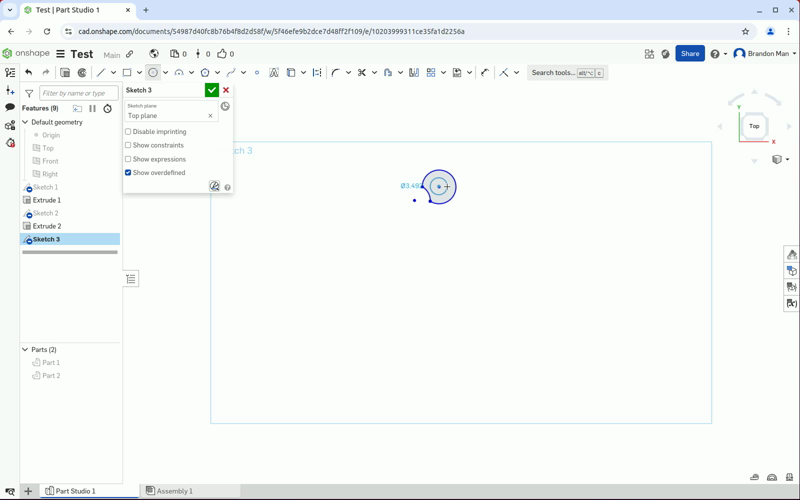
key(esc)
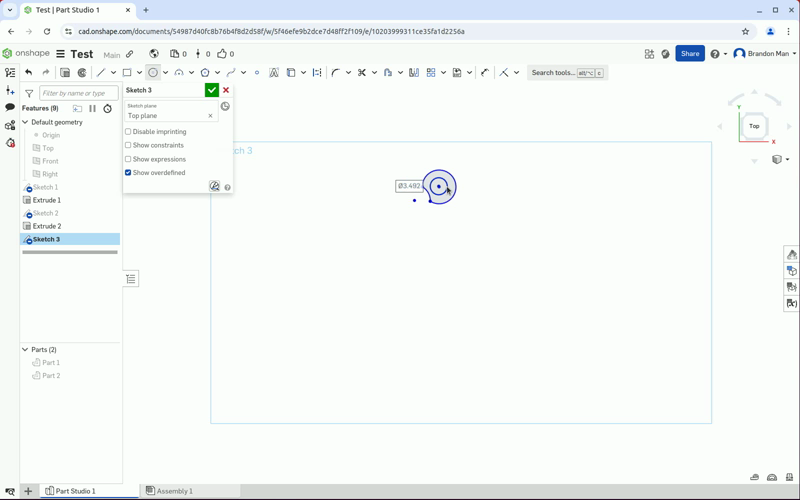
mouse_move(439, 200)
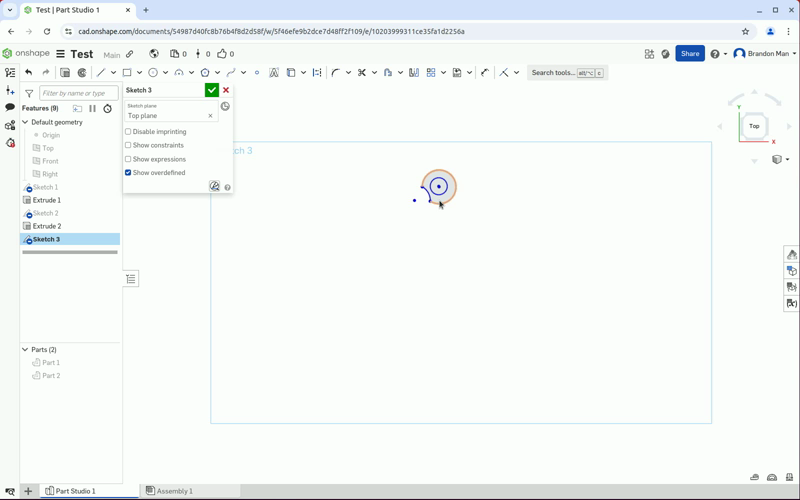
scroll(6)
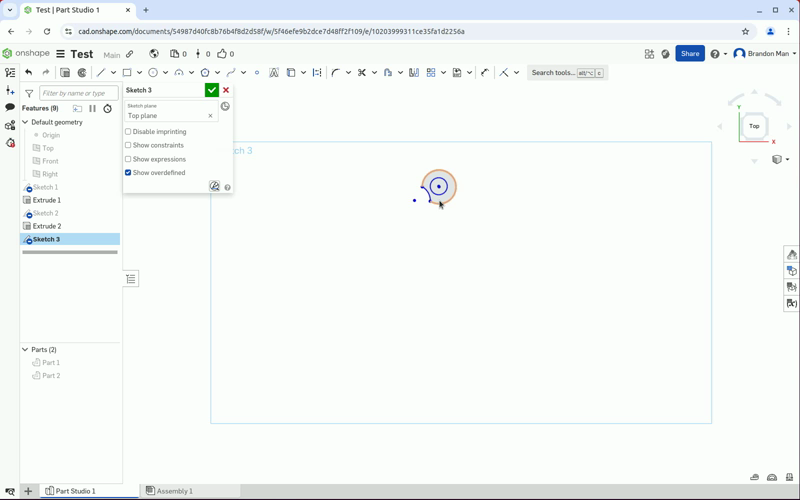
scroll(6)
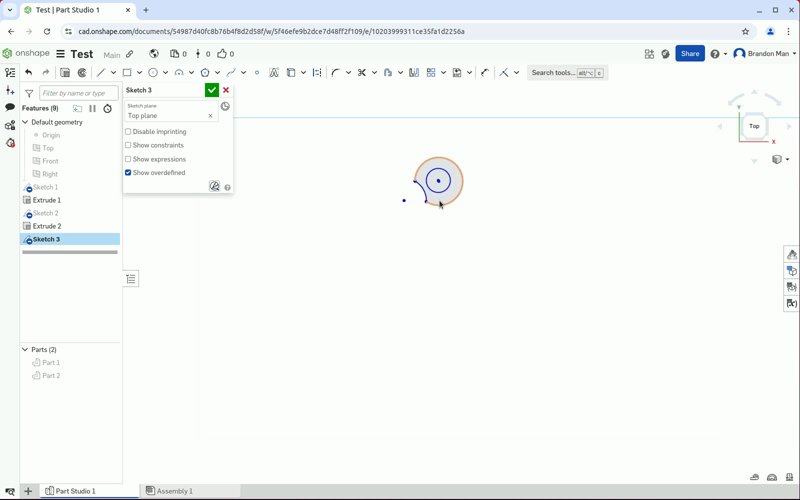
scroll(6)
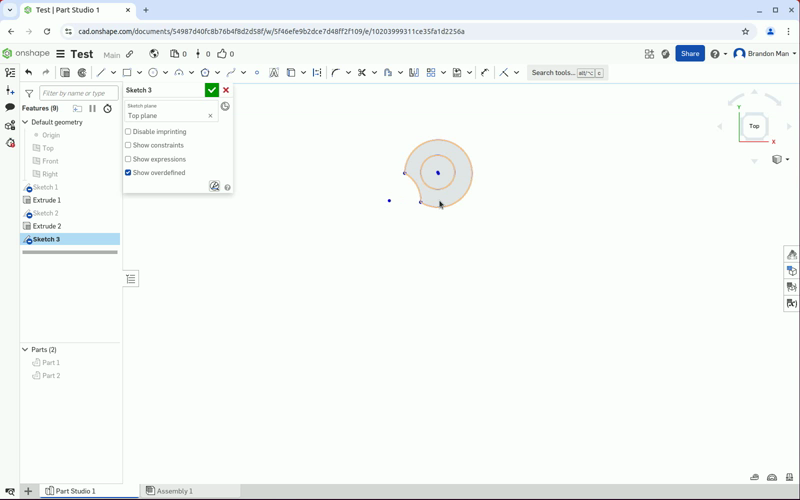
scroll(6)
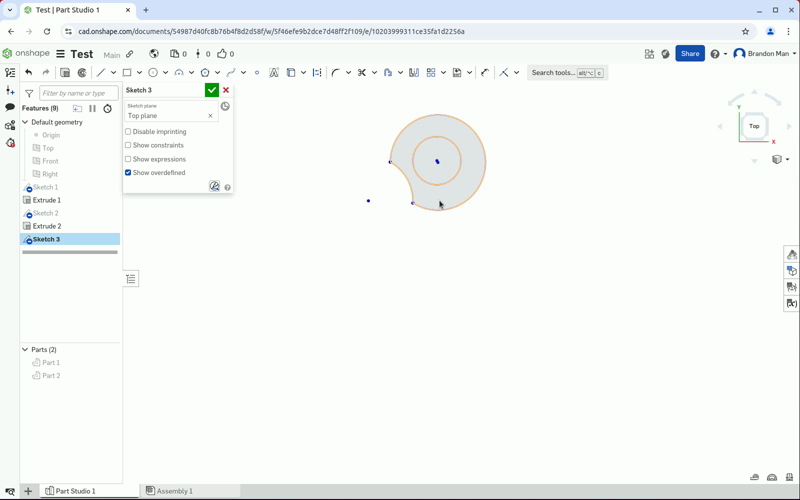
scroll(6)
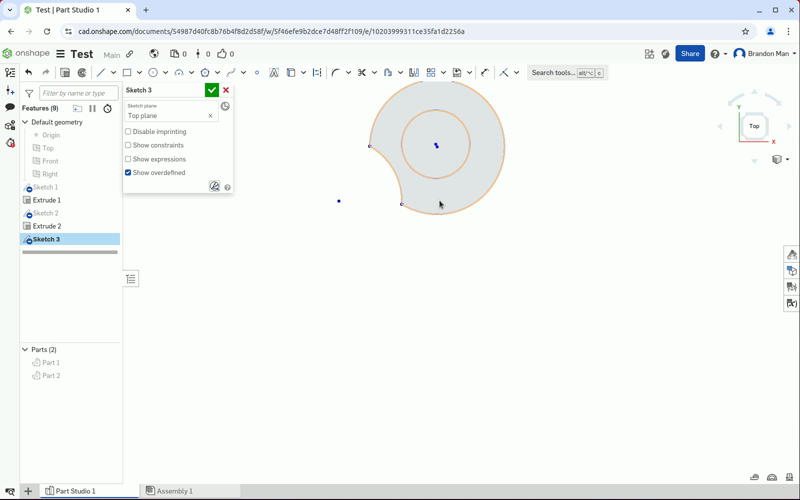
scroll(6)
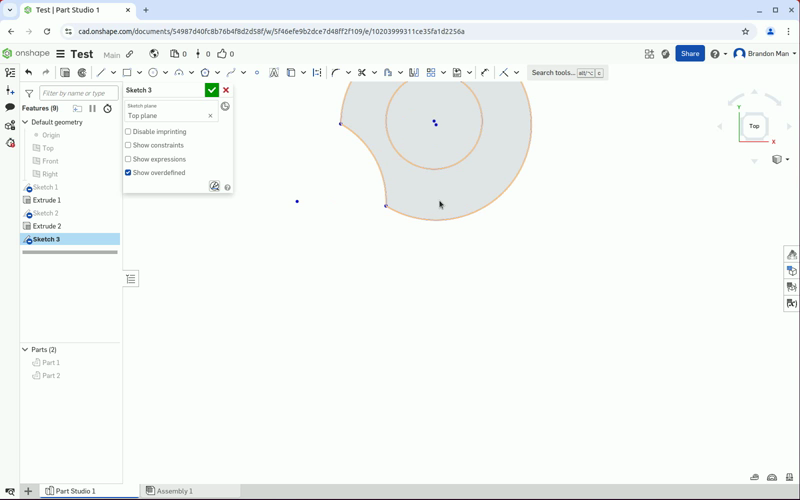
scroll(6)
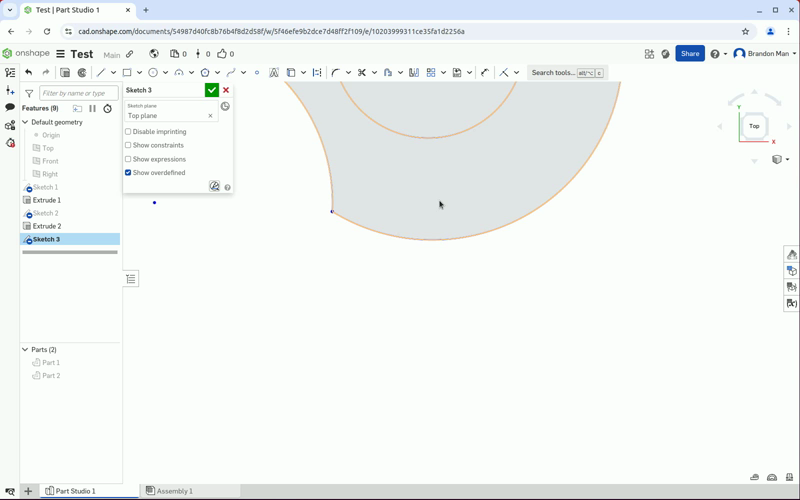
click(439, 200)
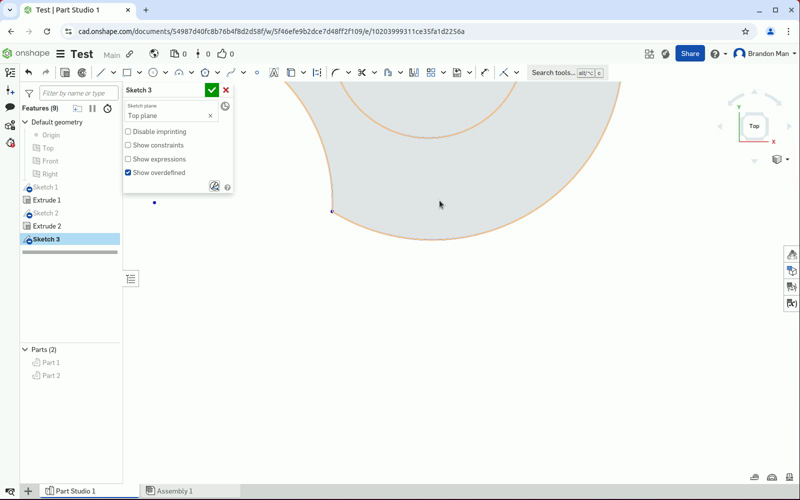
scroll(-6)
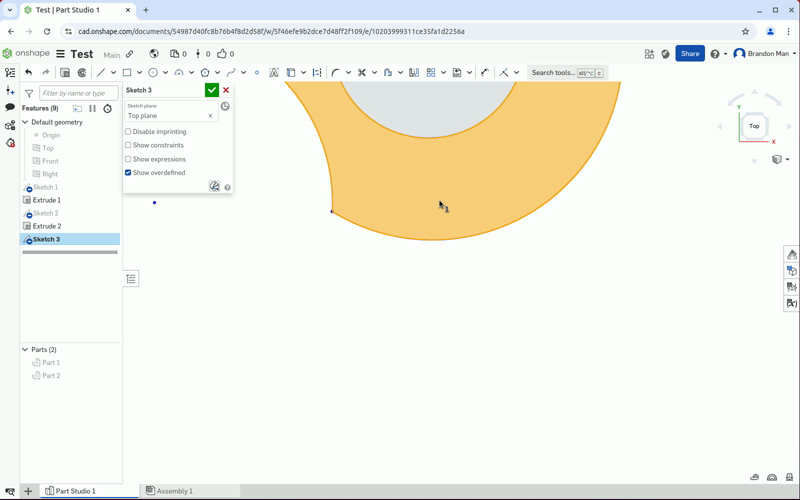
scroll(-6)
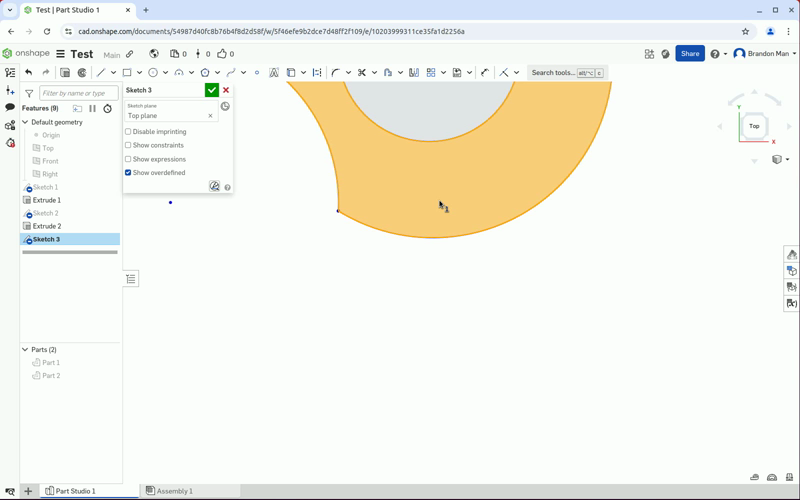
scroll(-6)
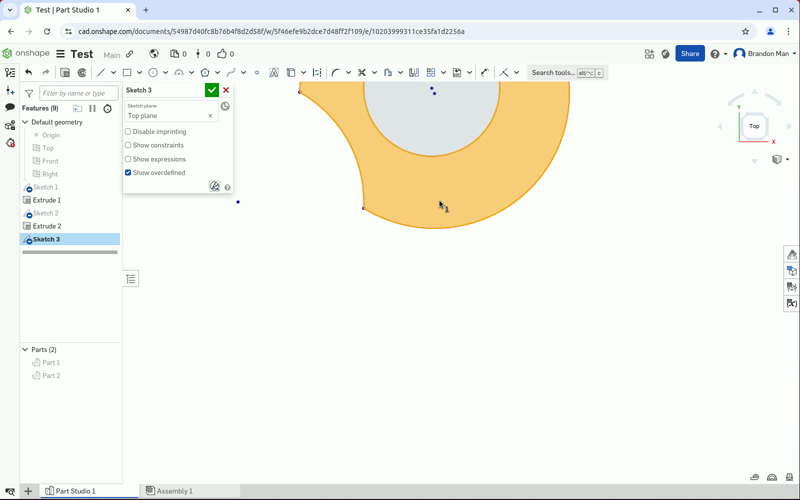
scroll(-6)
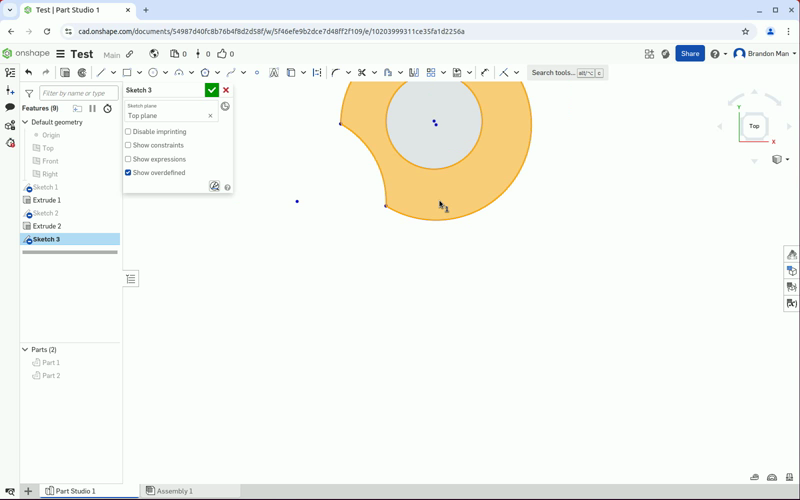
scroll(-6)
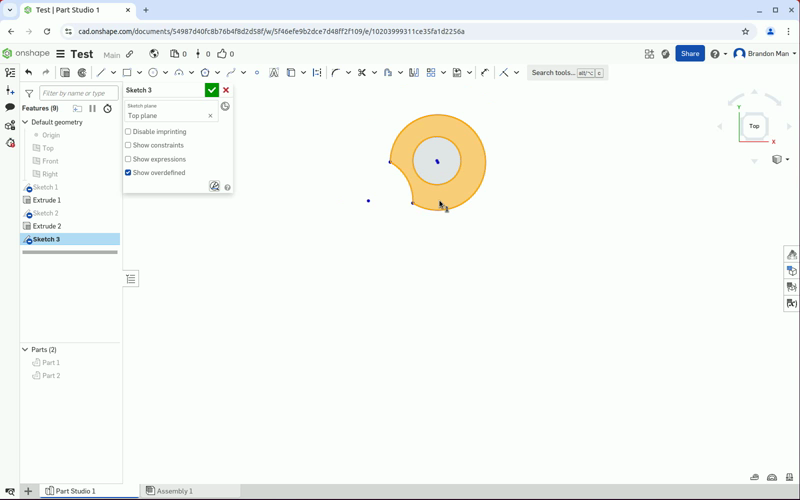
scroll(-6)
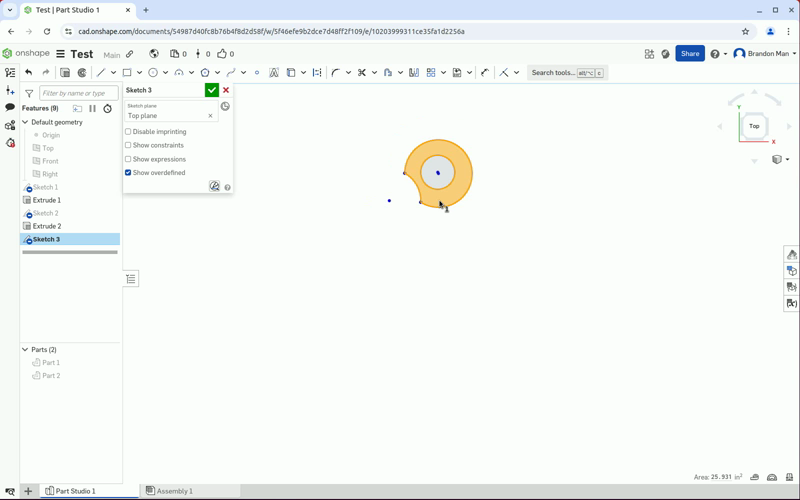
scroll(-6)
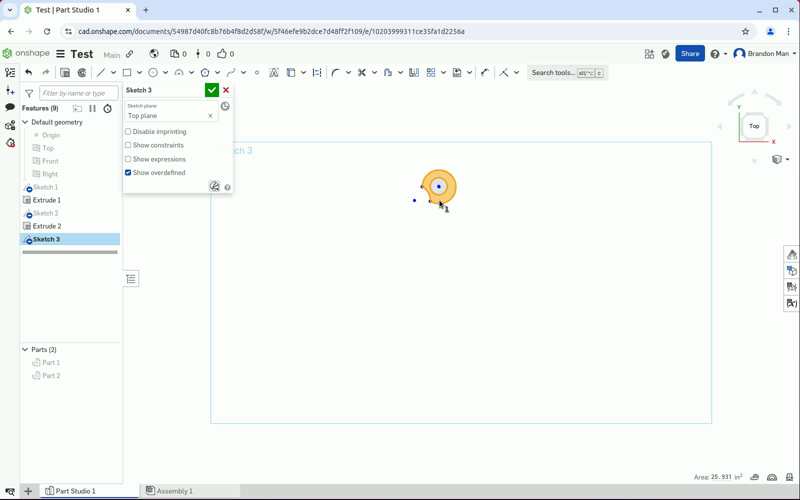
mouse_move(73, 352)
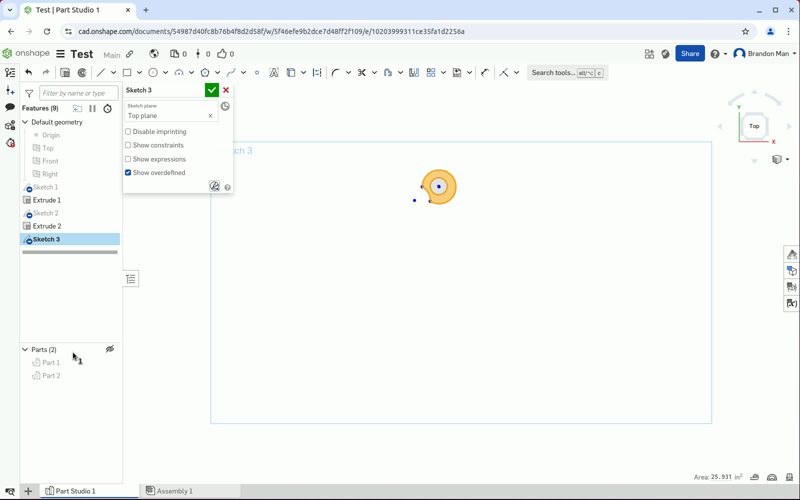
key(shift+y)
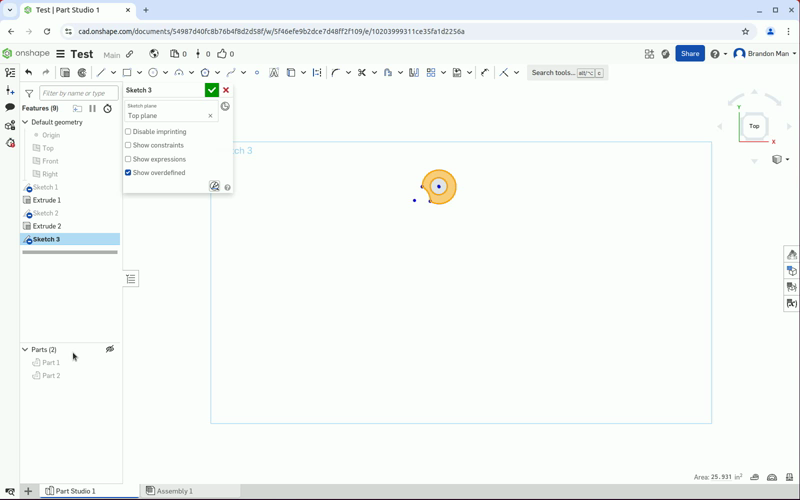
key(shift+e)
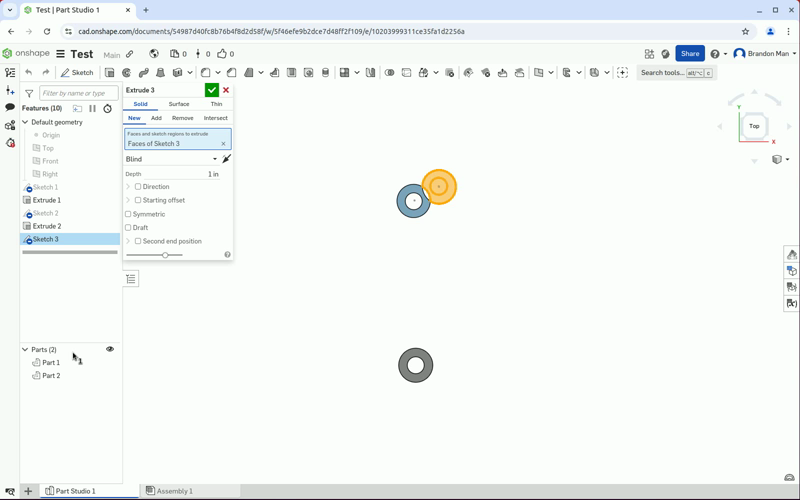
mouse_move(143, 106)
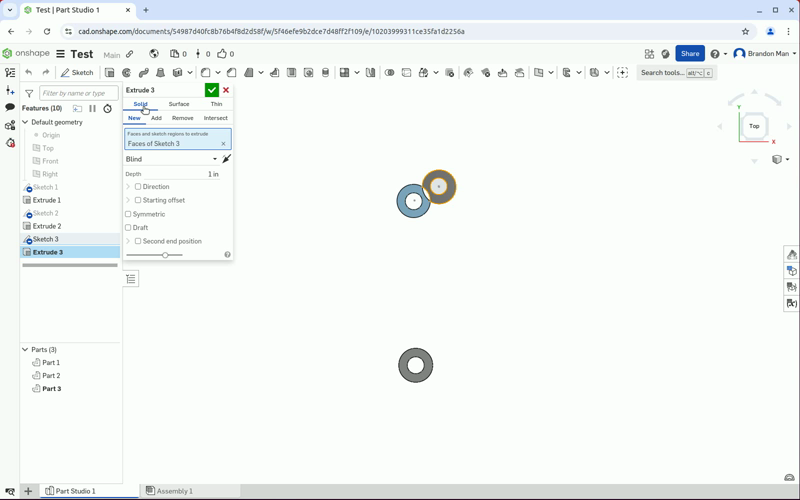
click(143, 106)
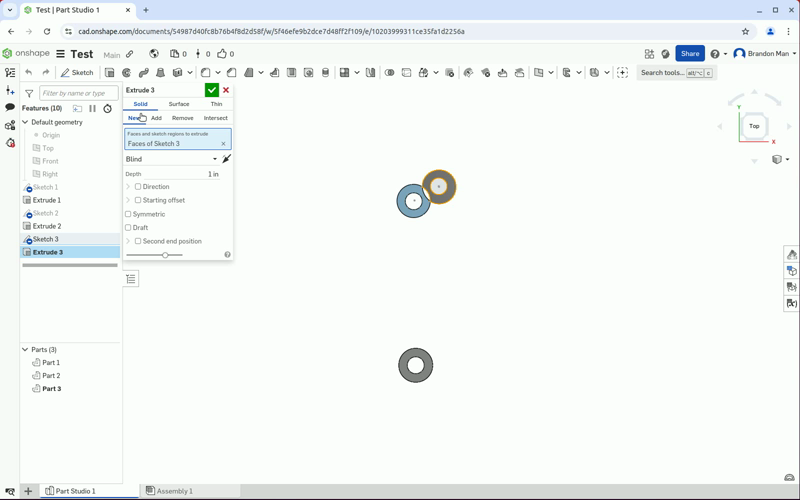
mouse_move(137, 120)
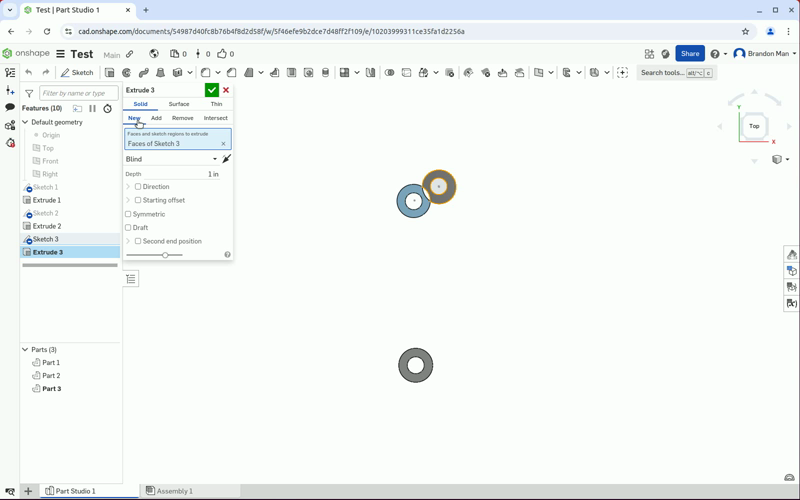
click(137, 120)
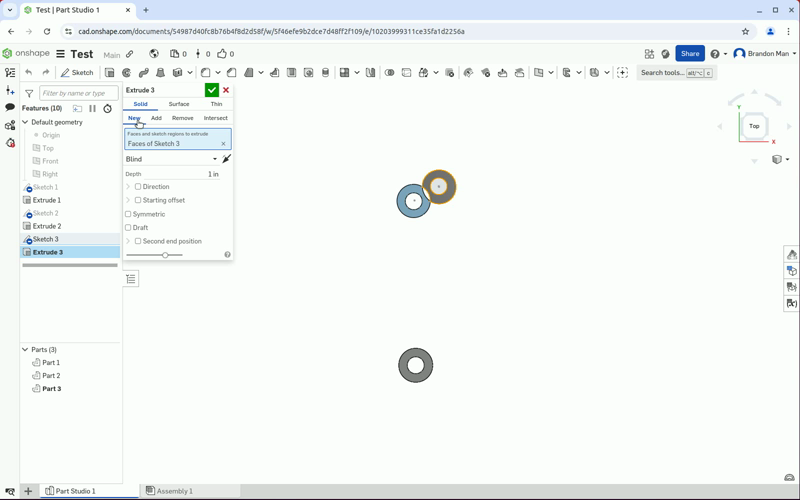
key(tab, 4)
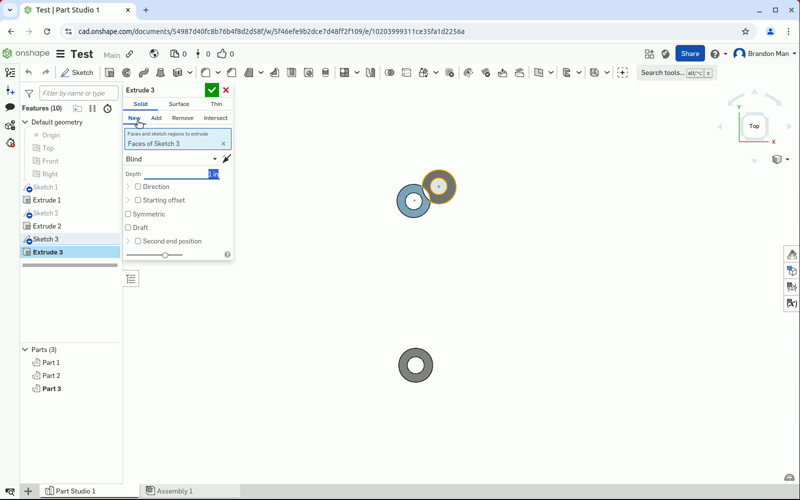
text(6.018)
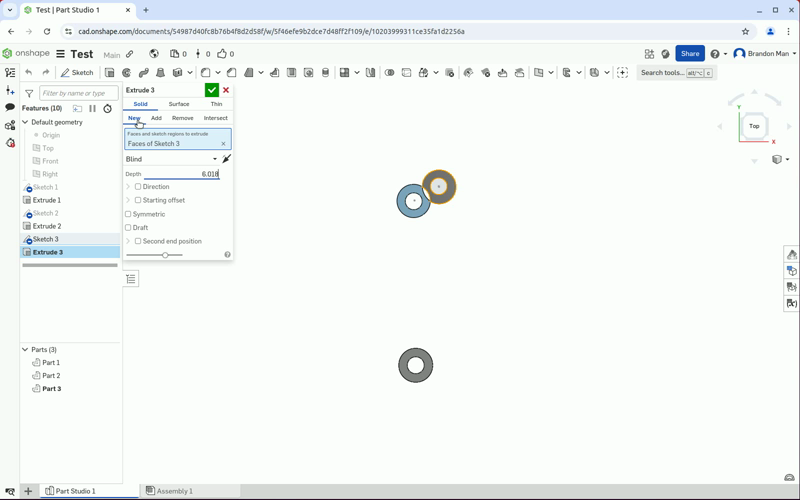
key(enter)
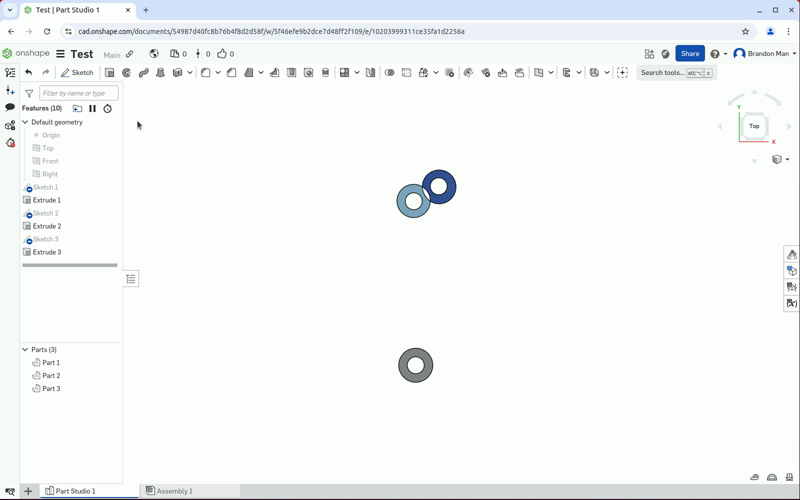
key(shift+h)
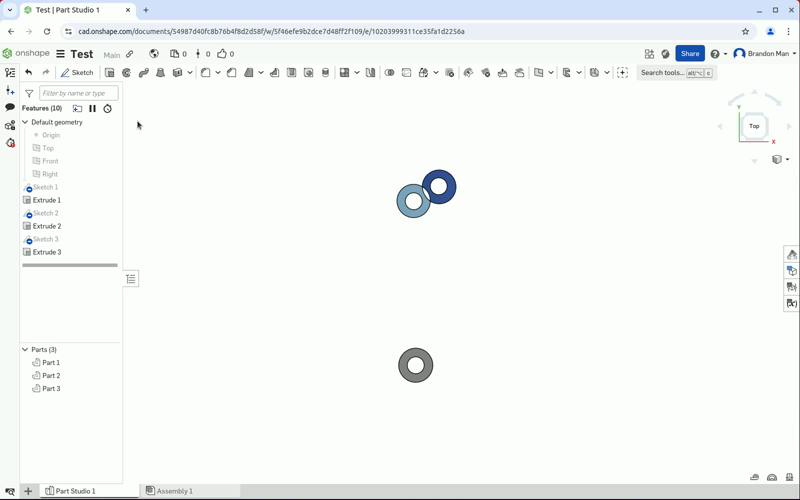
key(shift+h)
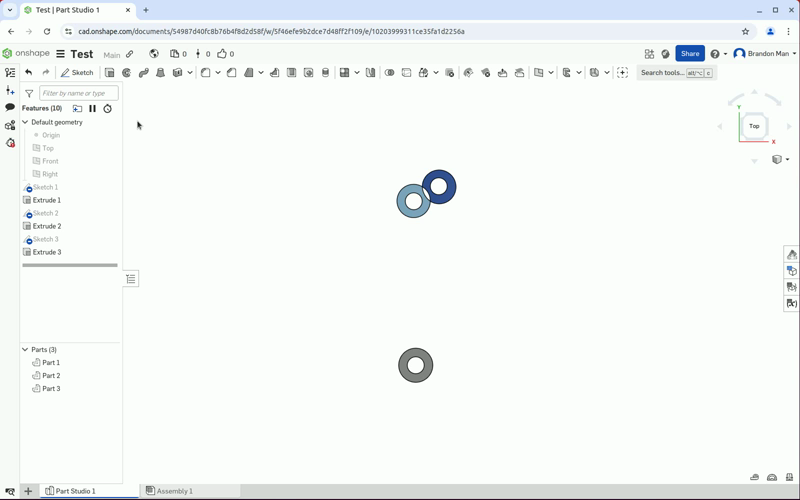
mouse_move(73, 189)
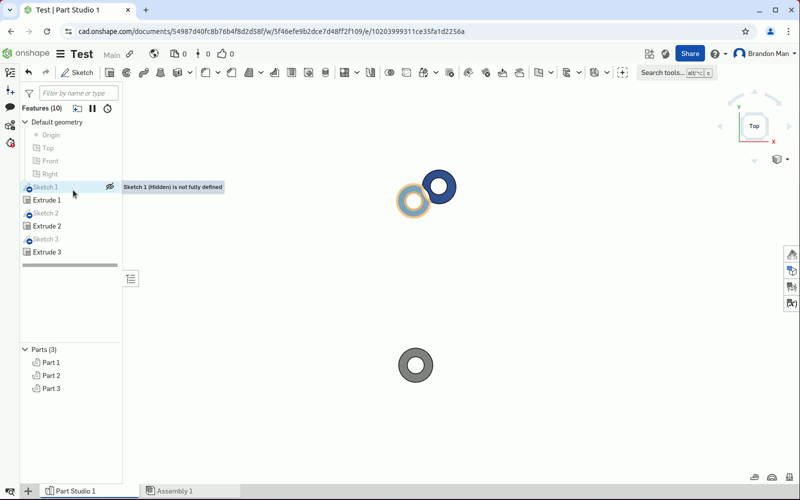
click(73, 189)
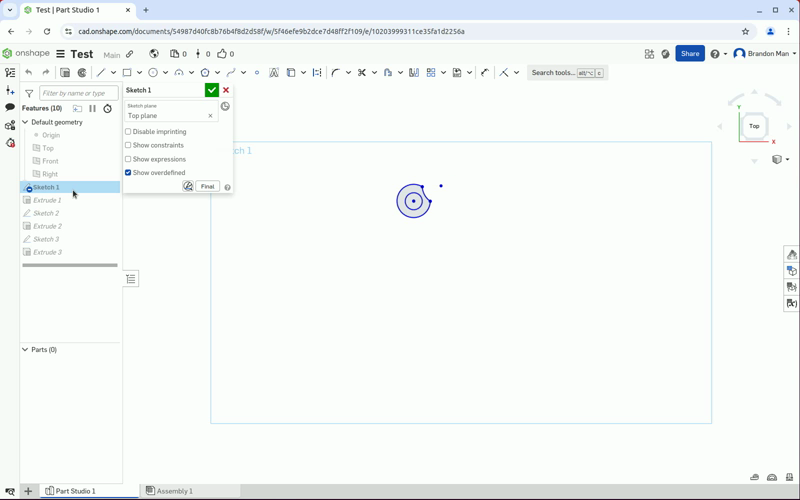
mouse_move(229, 92)
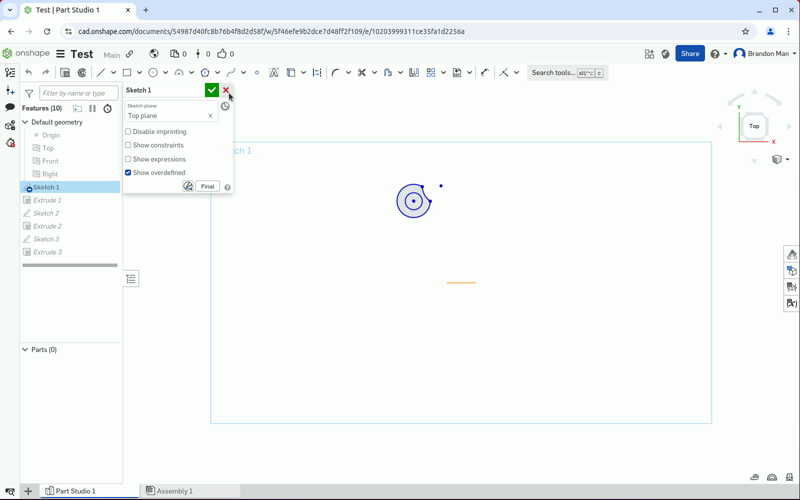
click(229, 92)
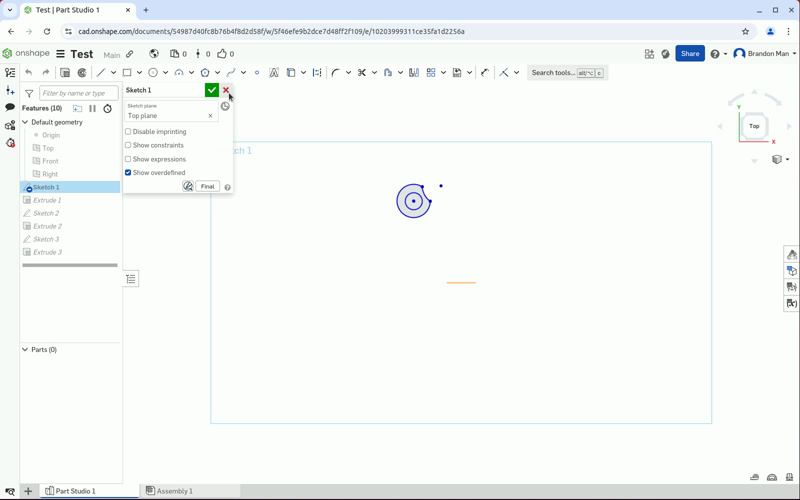
key(shift+s)
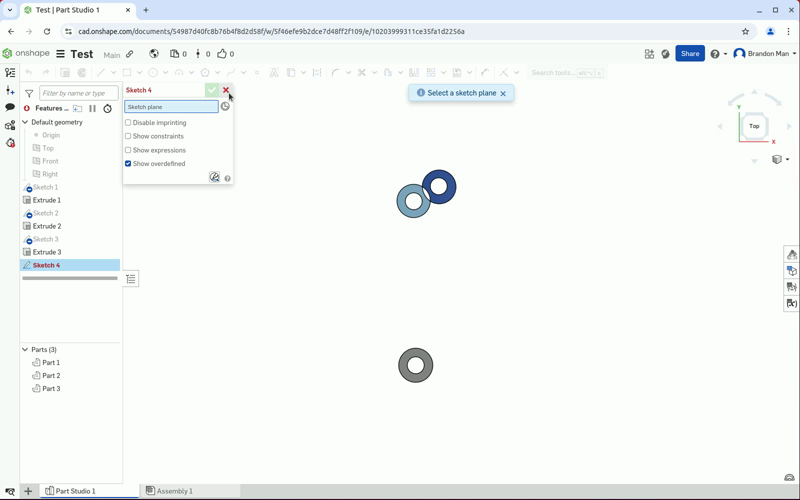
mouse_move(73, 150)
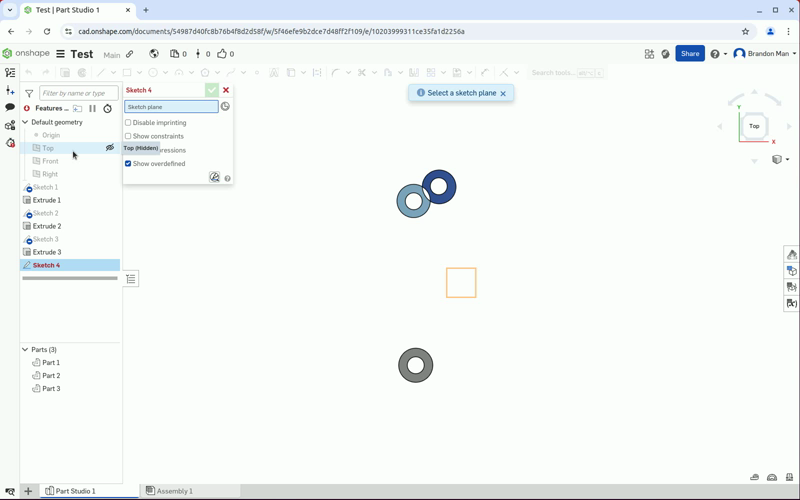
click(73, 150)
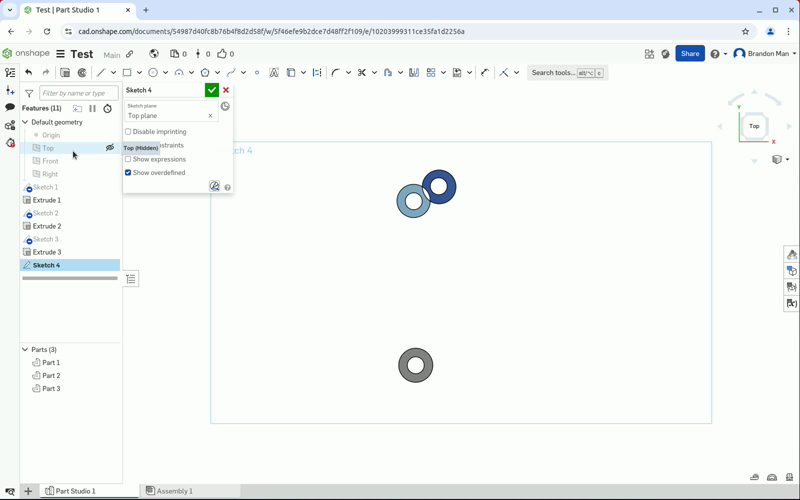
mouse_move(73, 352)
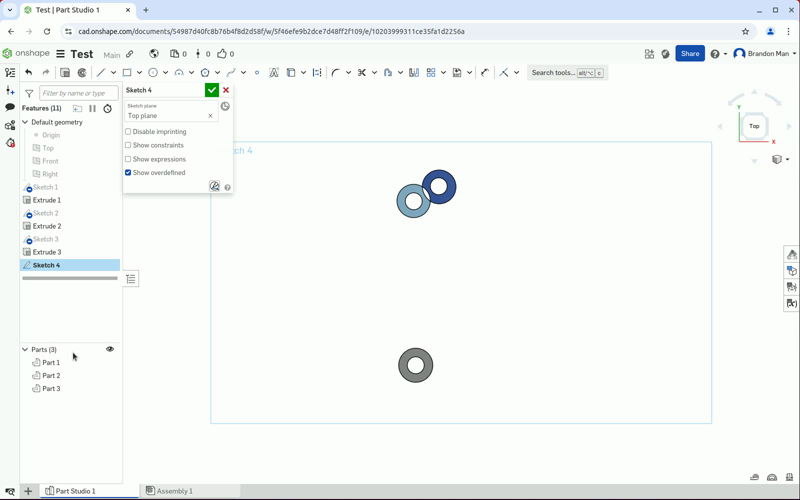
key(y)
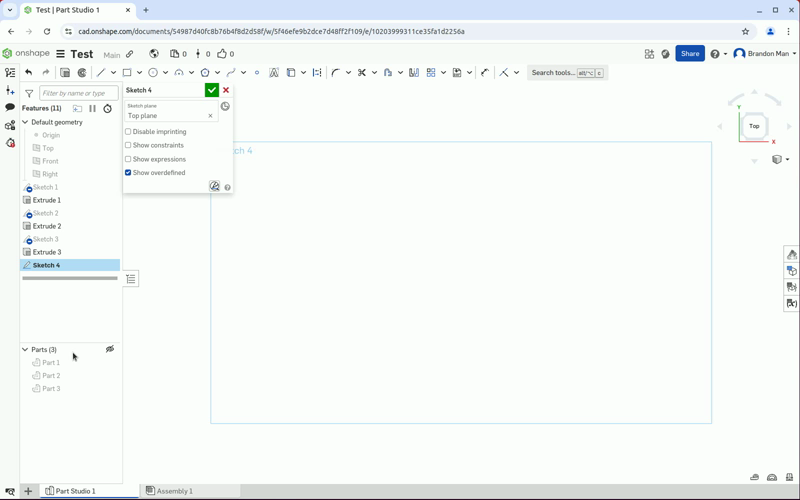
key(c)
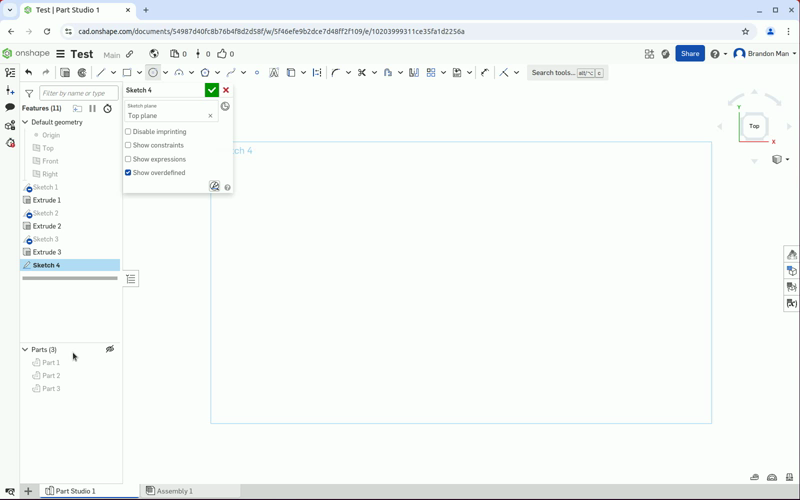
key_down(shift)
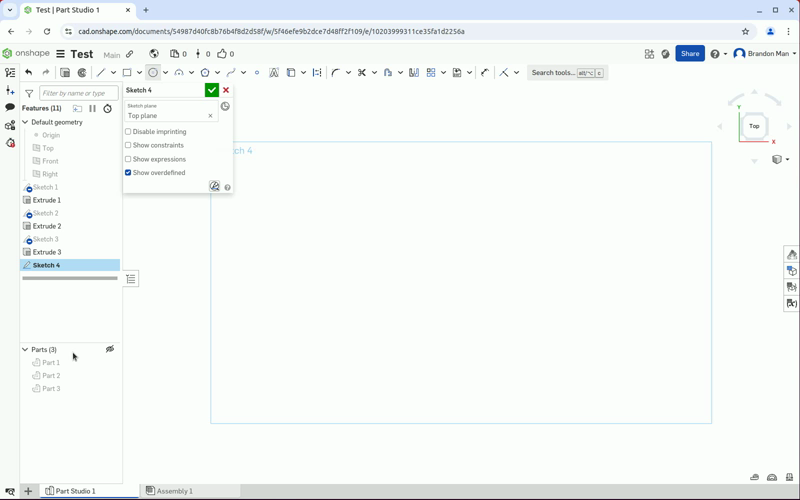
mouse_move(385, 345)
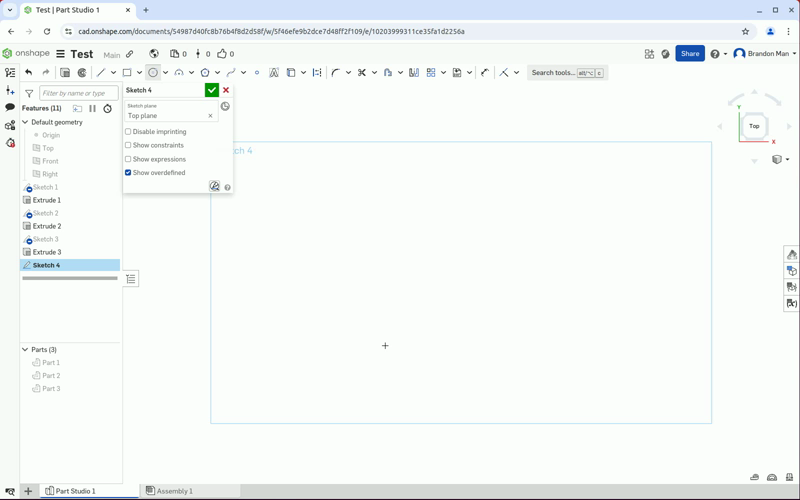
click(385, 345)
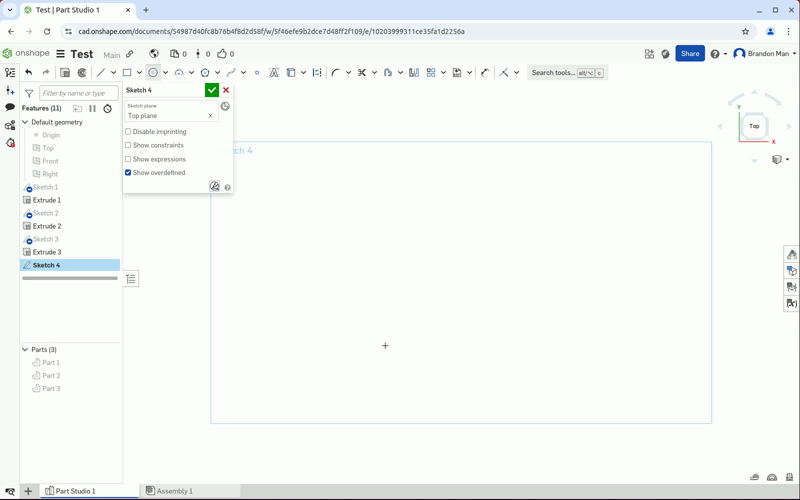
key_up(shift)
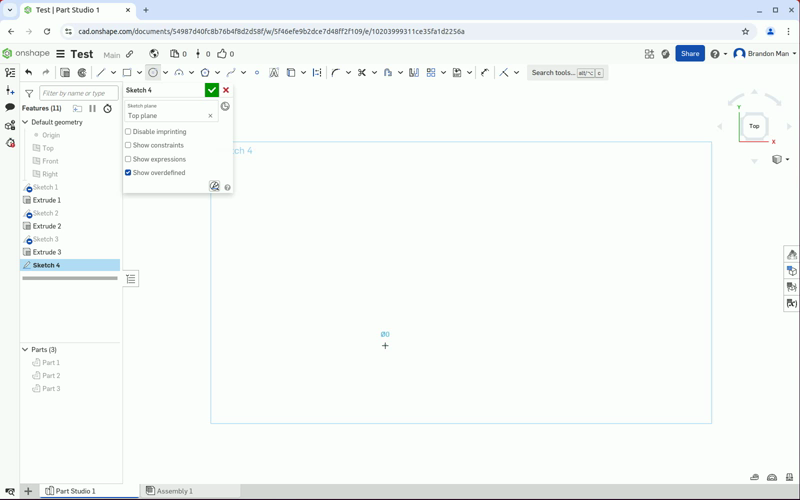
mouse_move(401, 345)
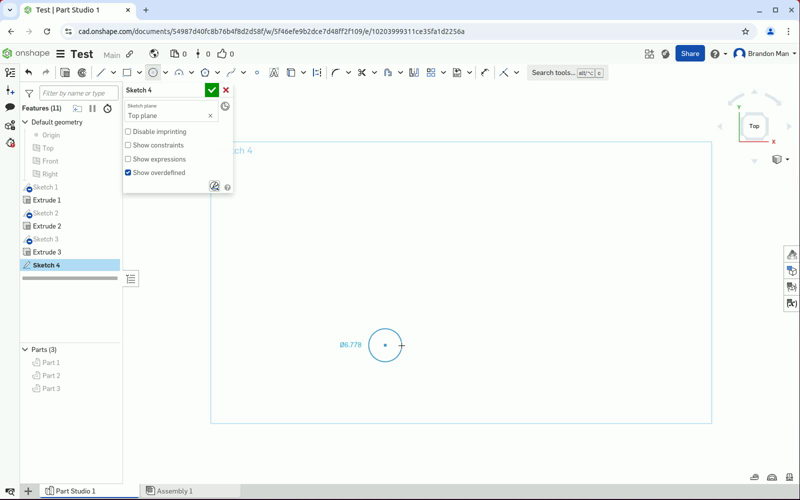
click(401, 345)
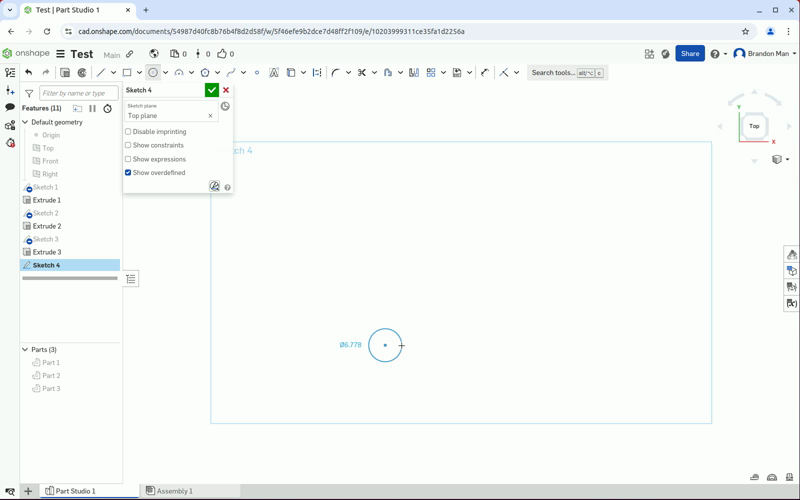
key(esc)
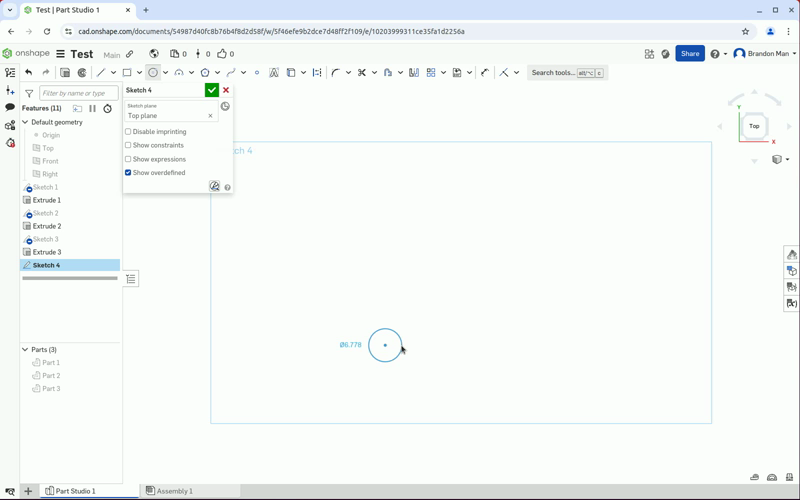
key(c)
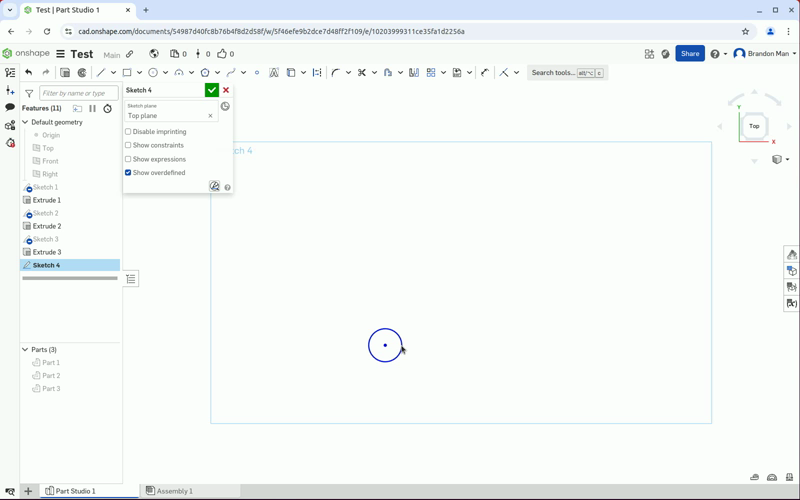
key_down(shift)
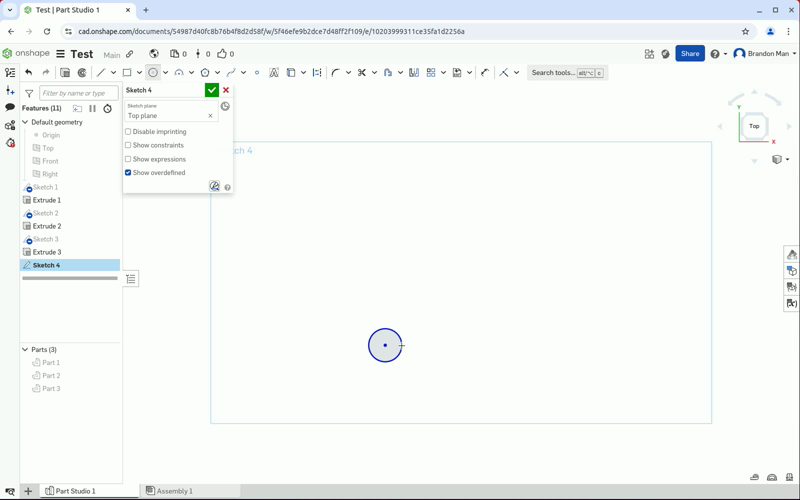
mouse_move(385, 345)
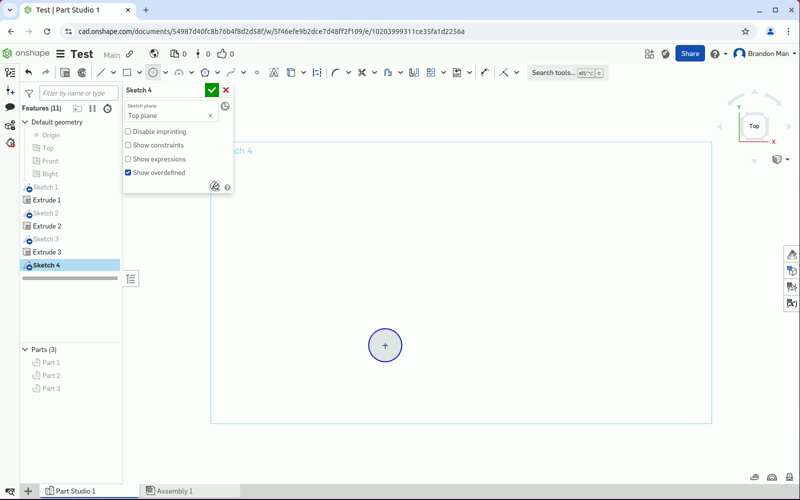
click(385, 345)
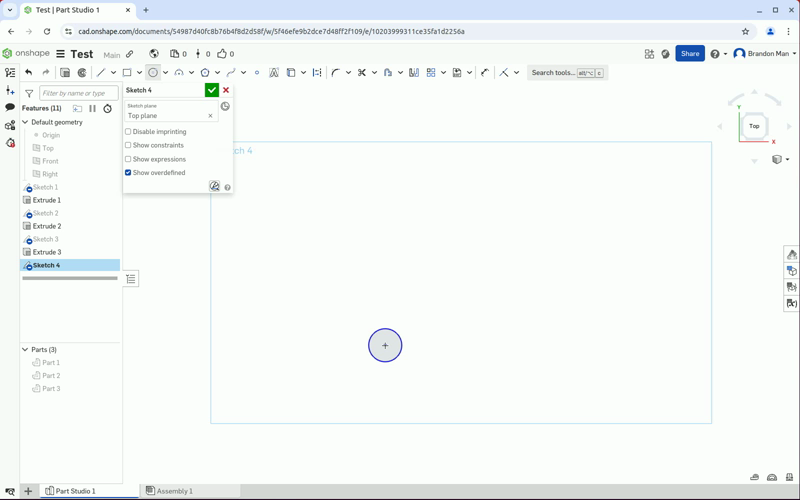
key_up(shift)
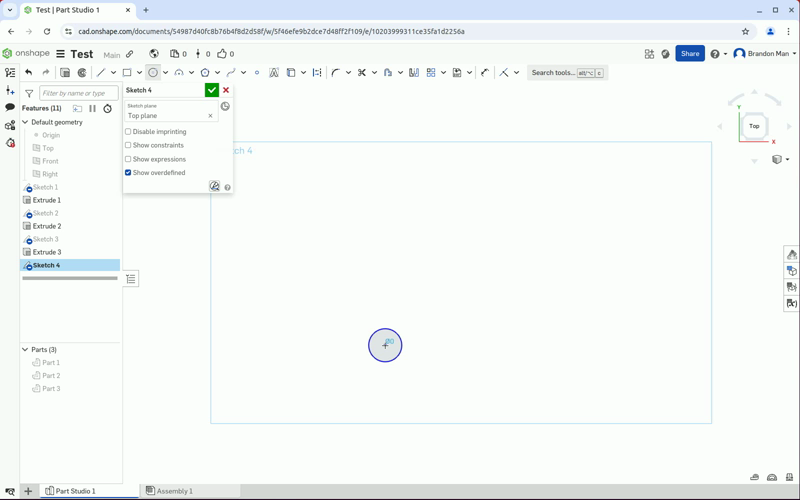
mouse_move(393, 345)
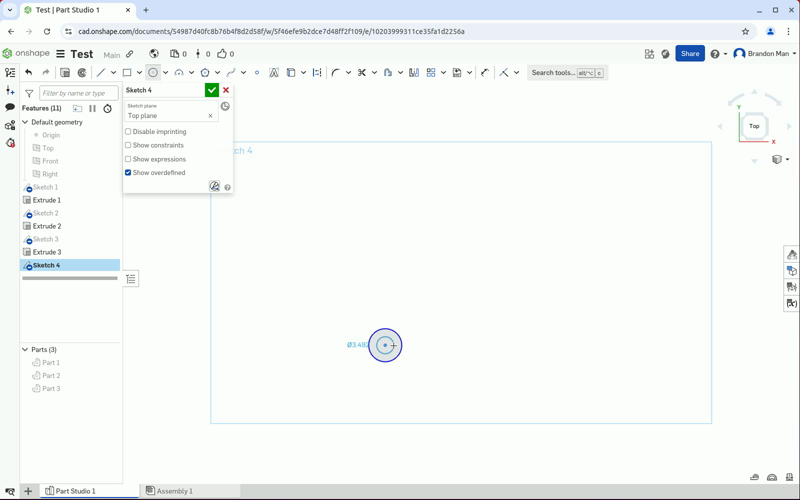
click(393, 345)
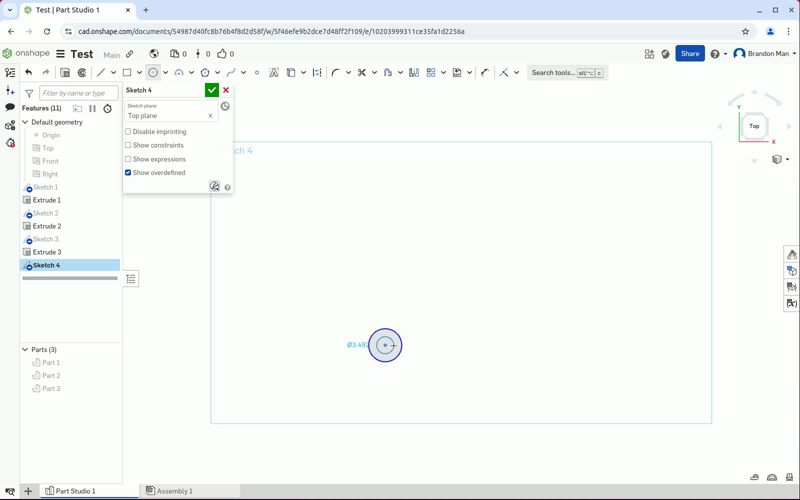
key(esc)
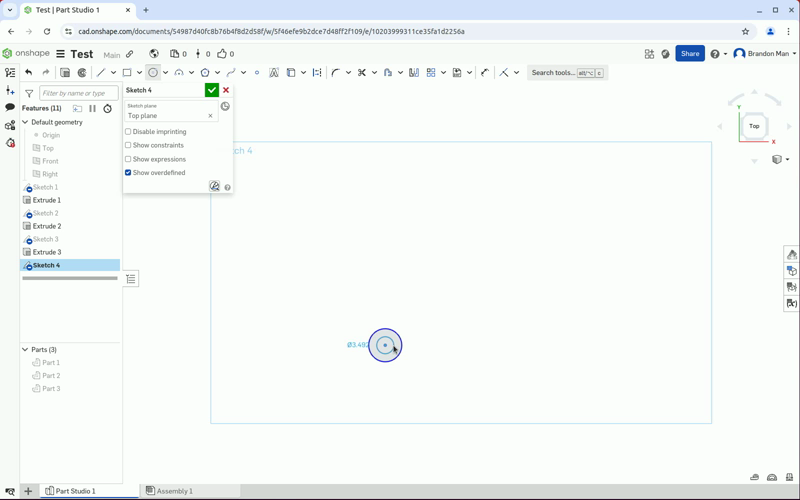
mouse_move(377, 355)
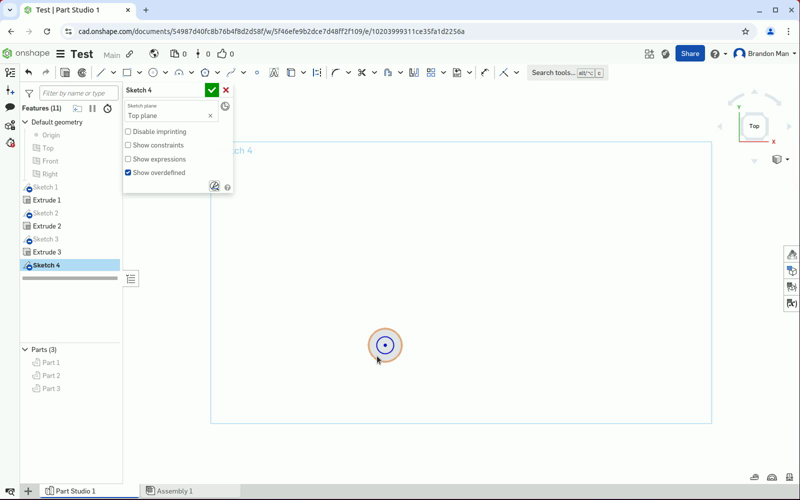
scroll(6)
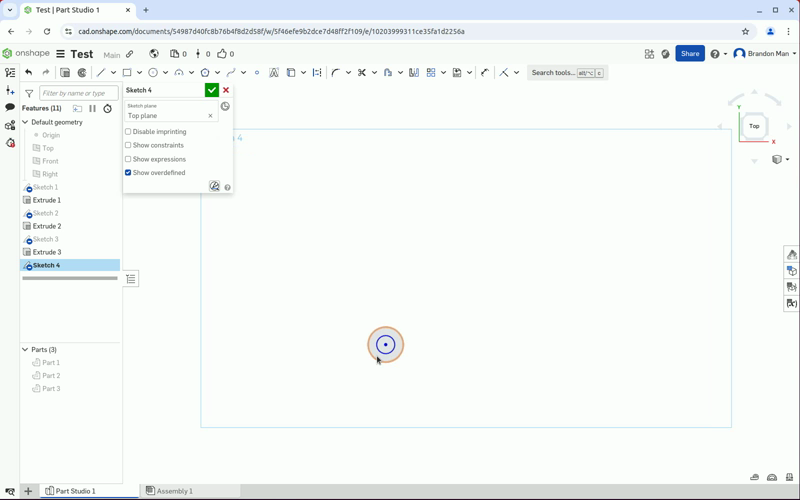
scroll(6)
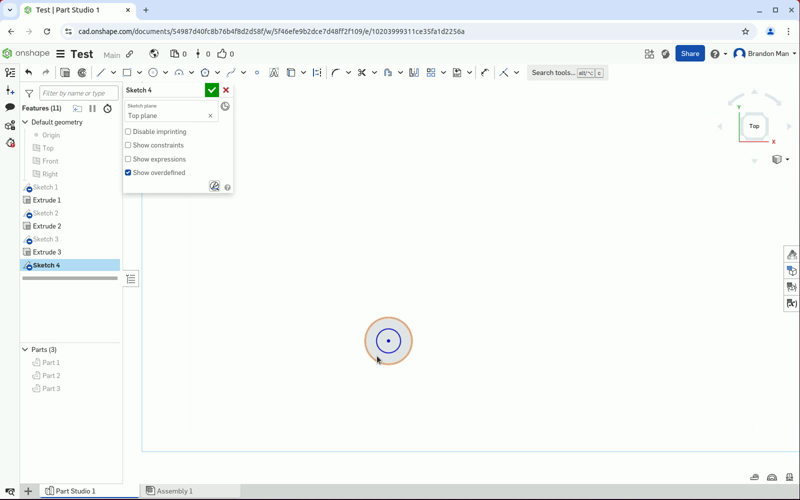
scroll(6)
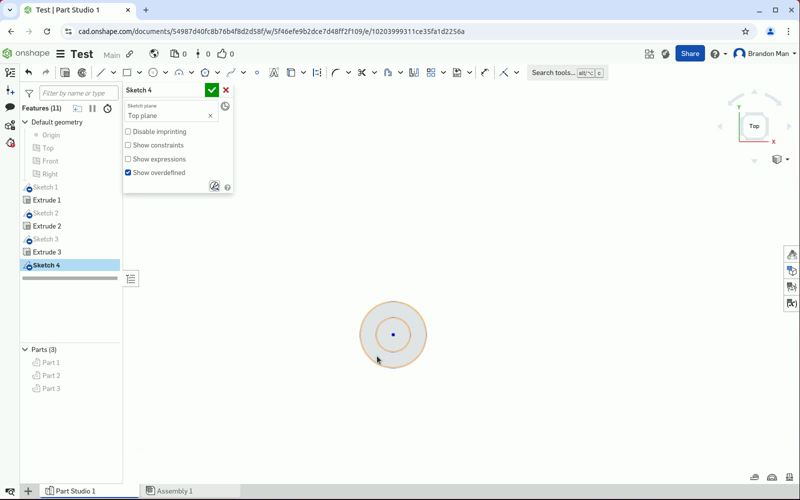
scroll(6)
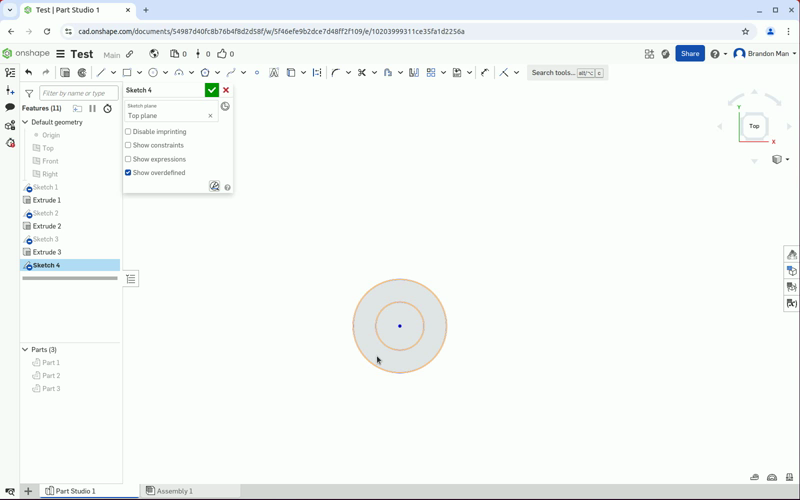
scroll(6)
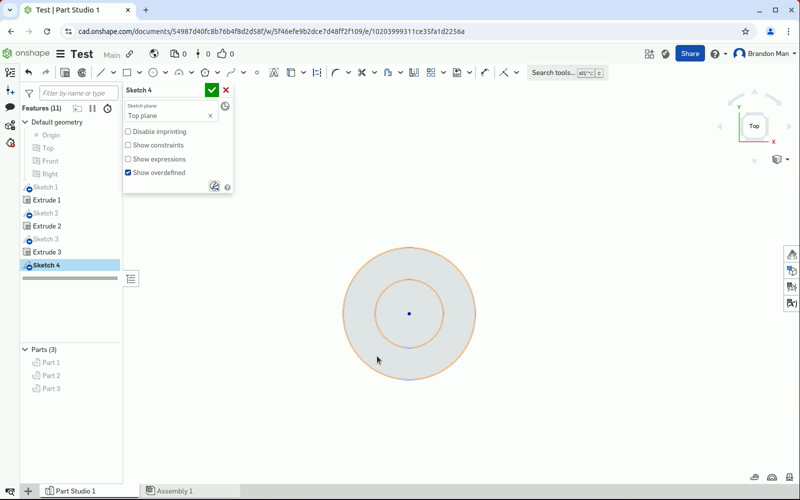
scroll(6)
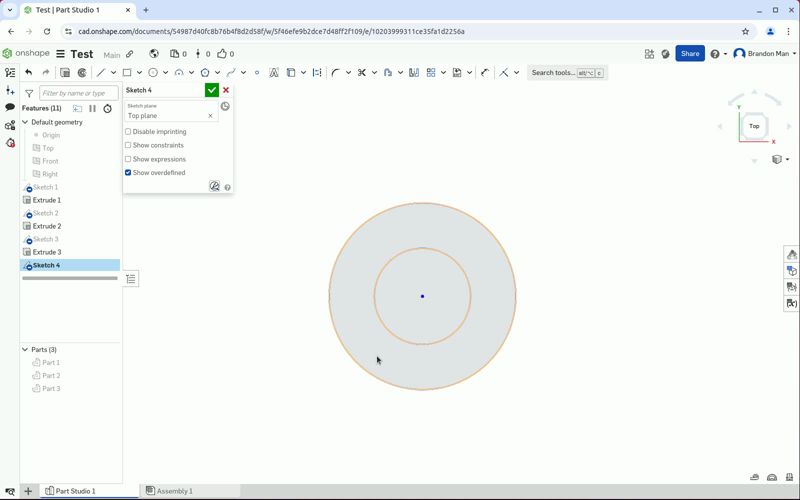
scroll(6)
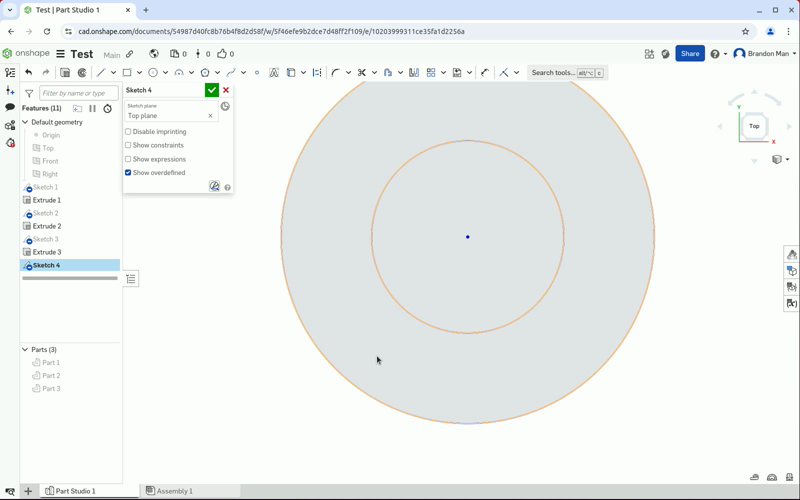
click(377, 355)
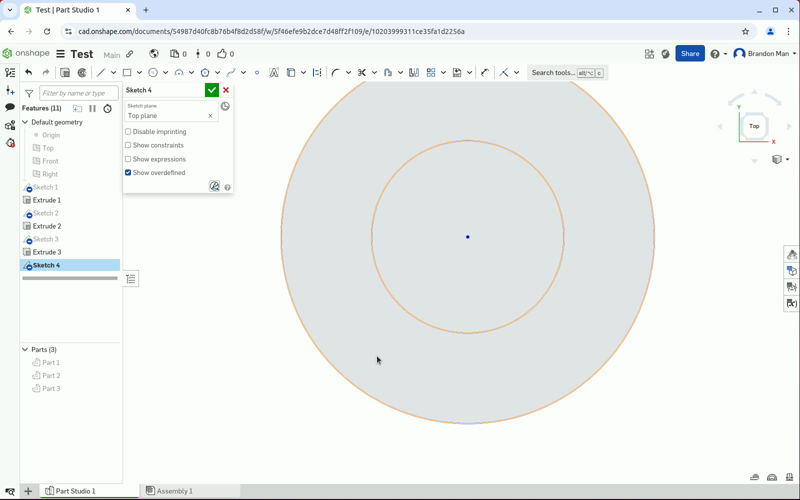
scroll(-6)
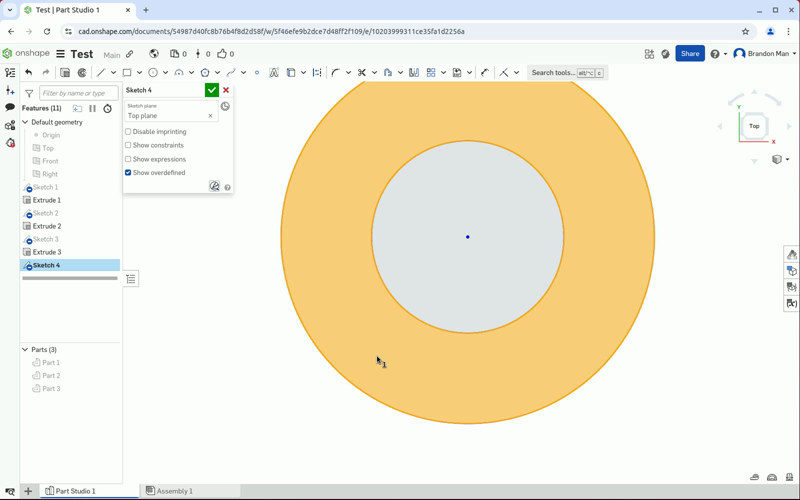
scroll(-6)
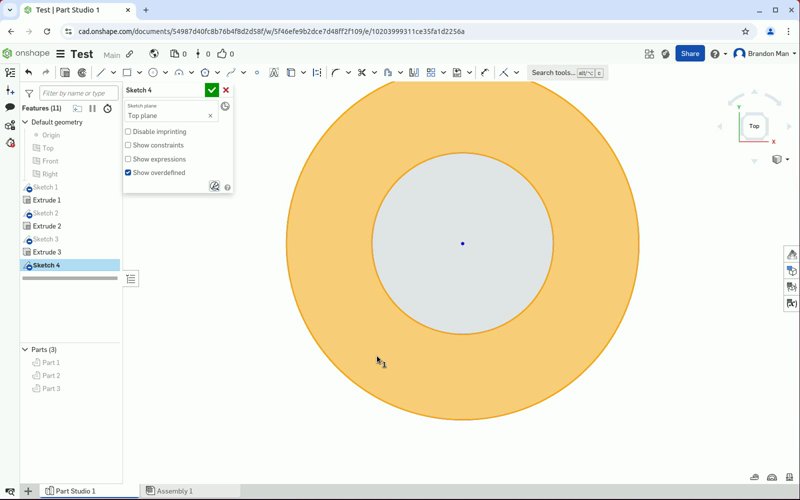
scroll(-6)
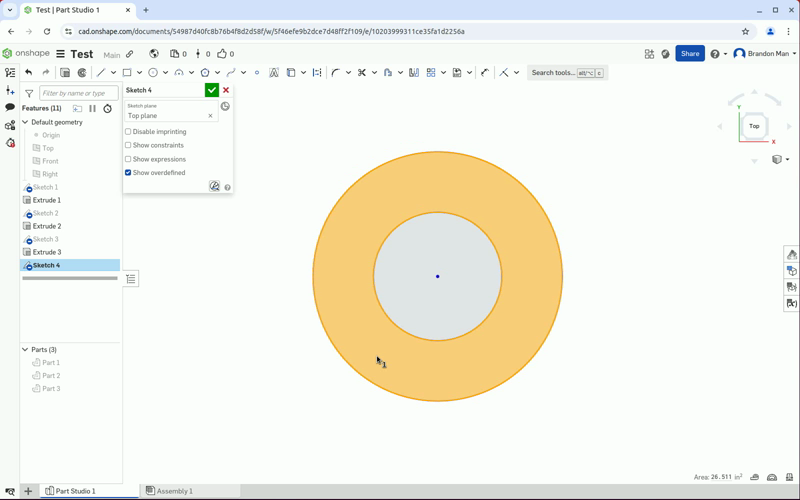
scroll(-6)
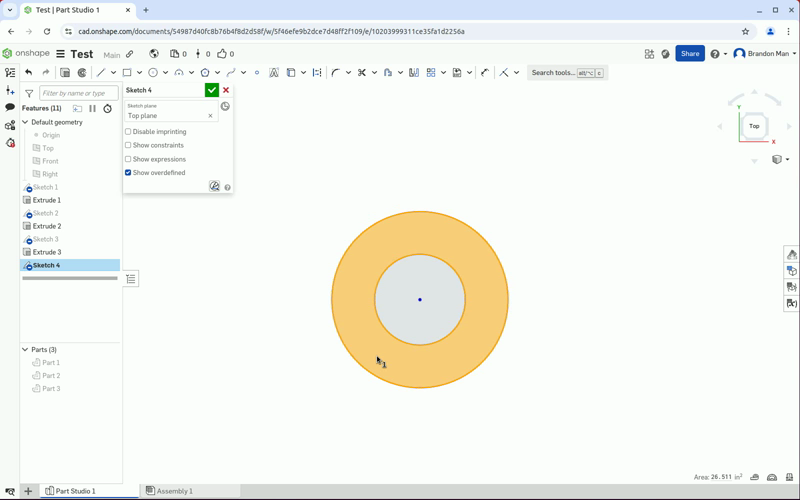
scroll(-6)
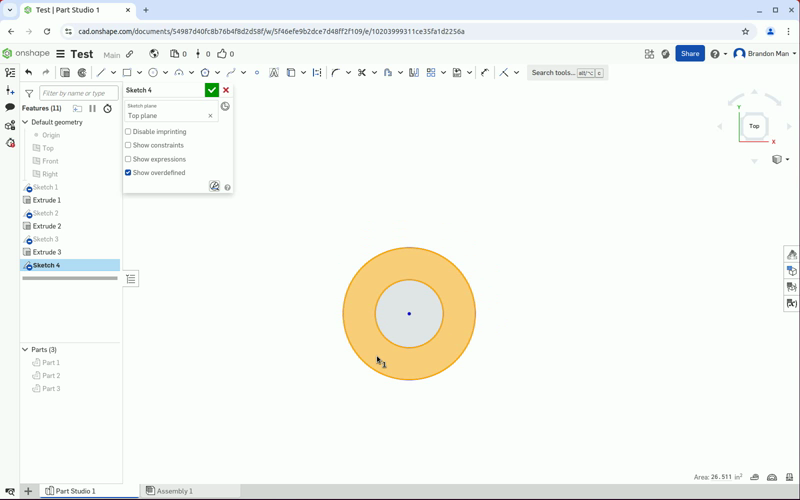
scroll(-6)
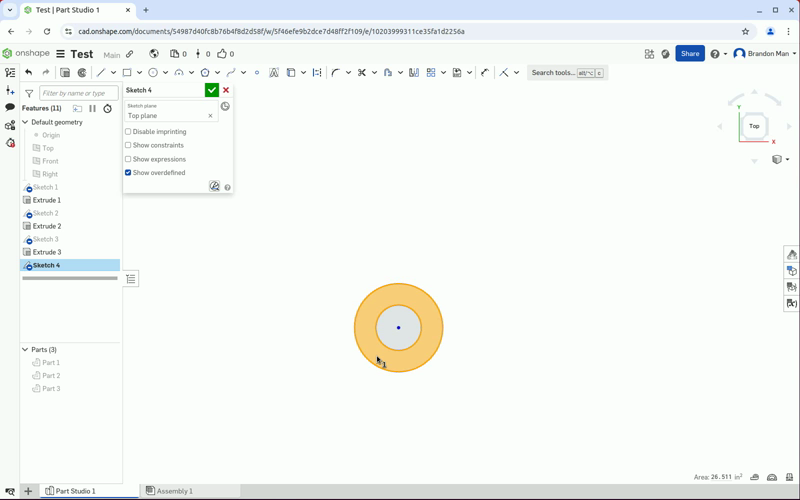
scroll(-6)
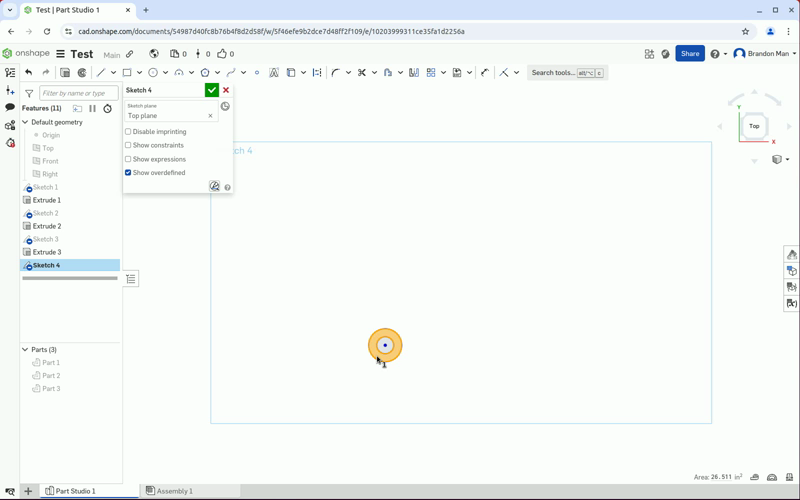
mouse_move(73, 352)
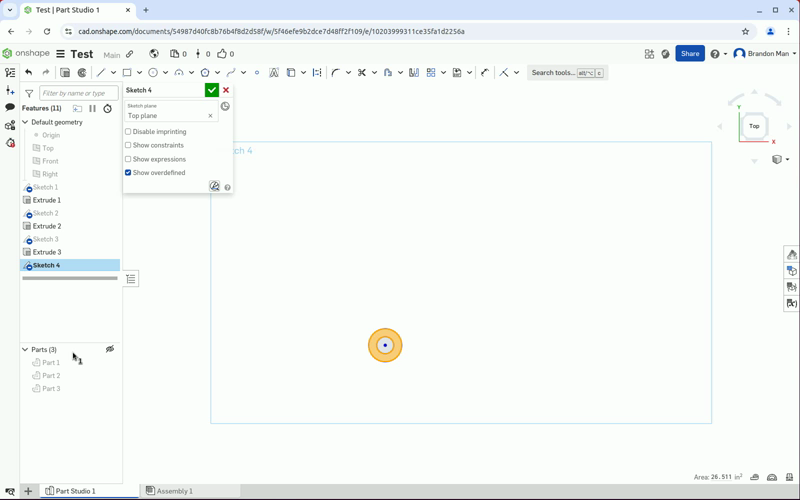
key(shift+y)
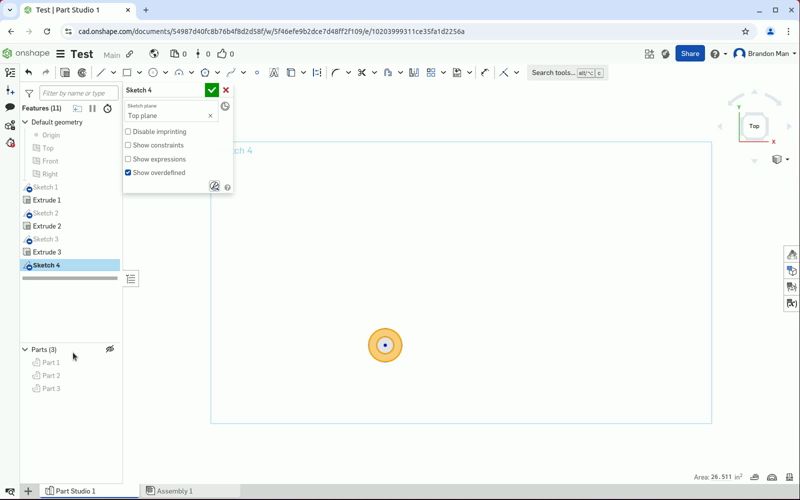
key(shift+e)
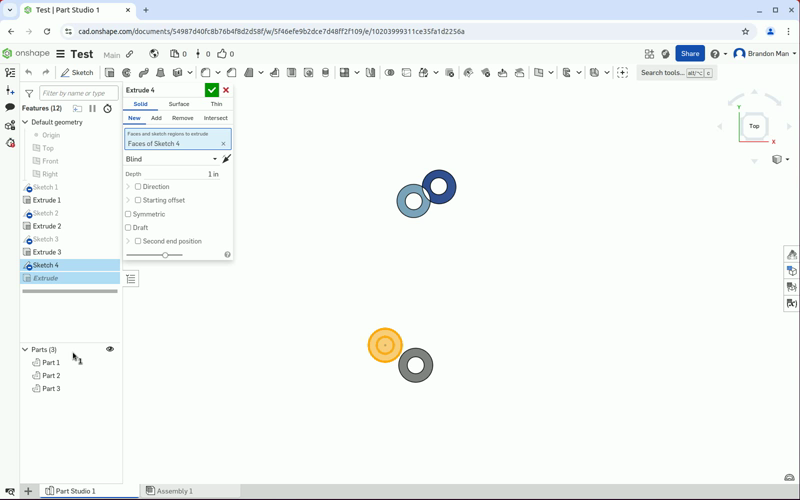
mouse_move(143, 106)
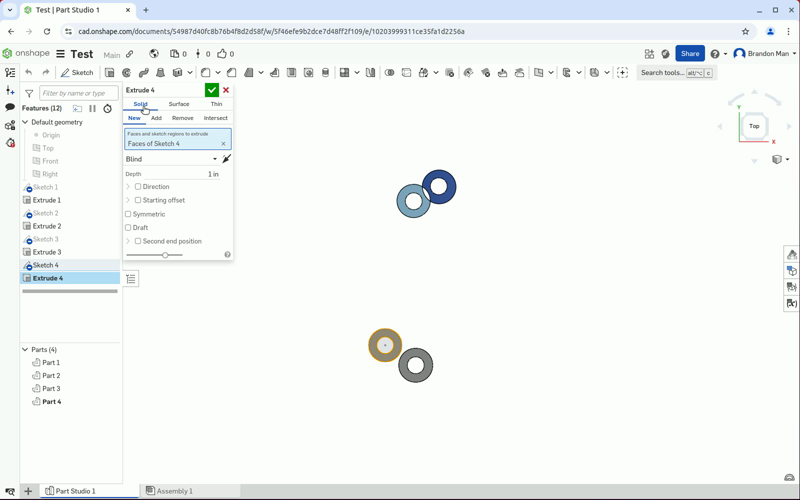
click(143, 106)
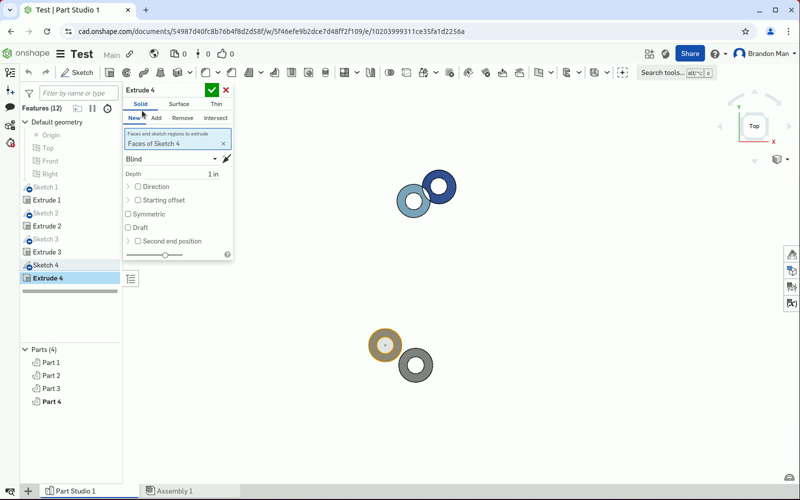
mouse_move(137, 120)
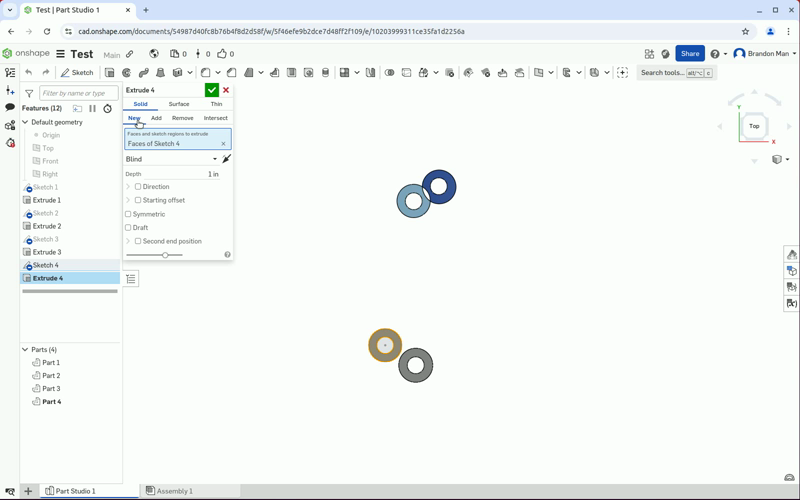
click(137, 120)
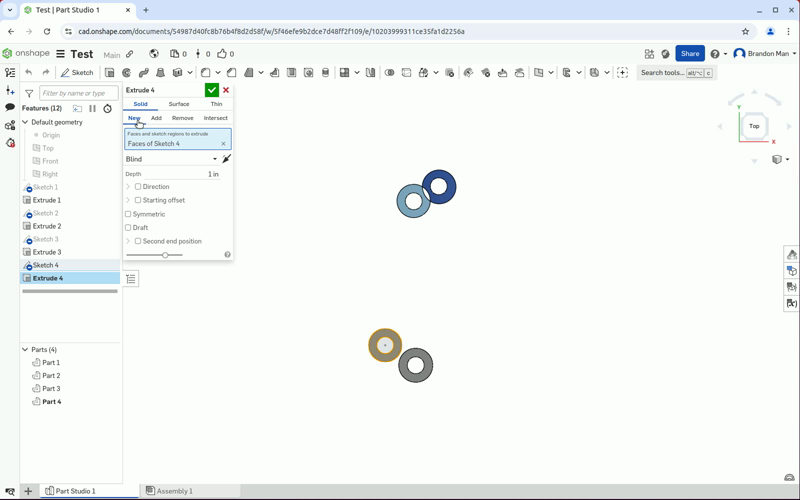
key(tab, 4)
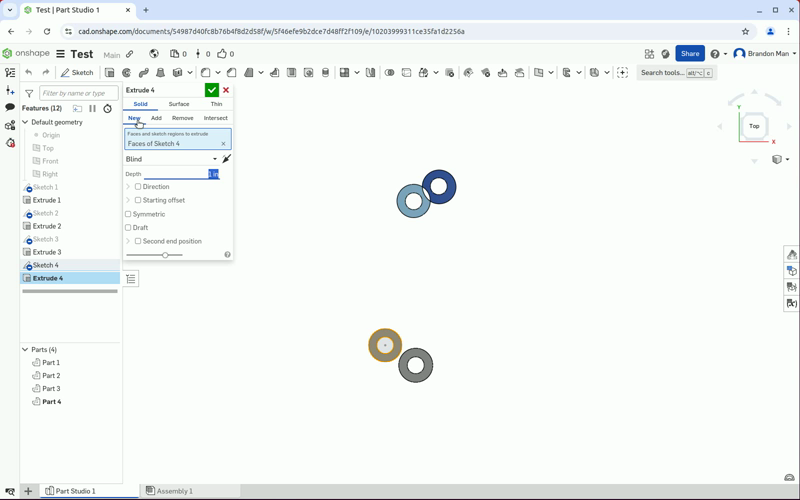
text(6.74)
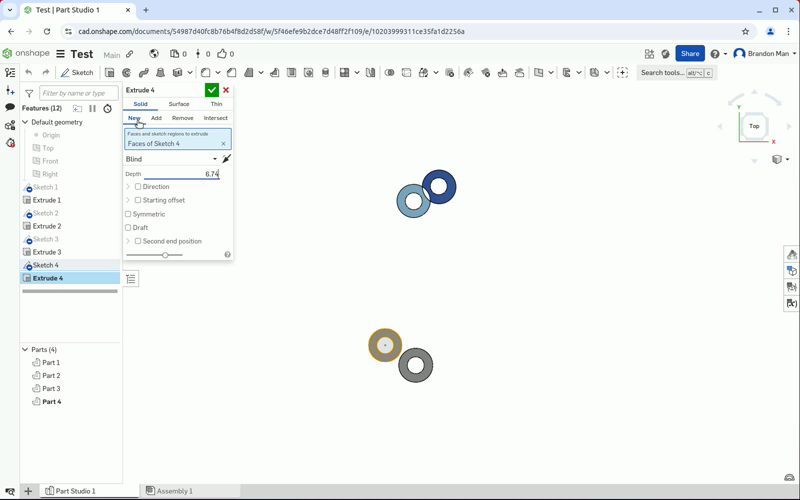
key(enter)
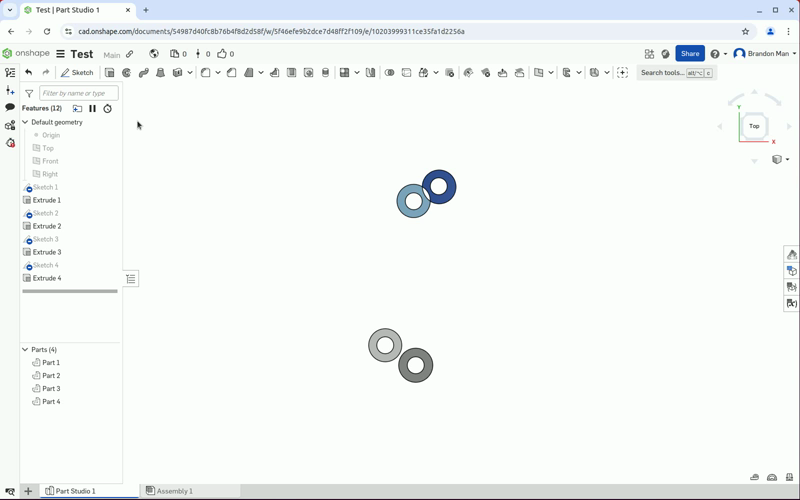
key(shift+h)
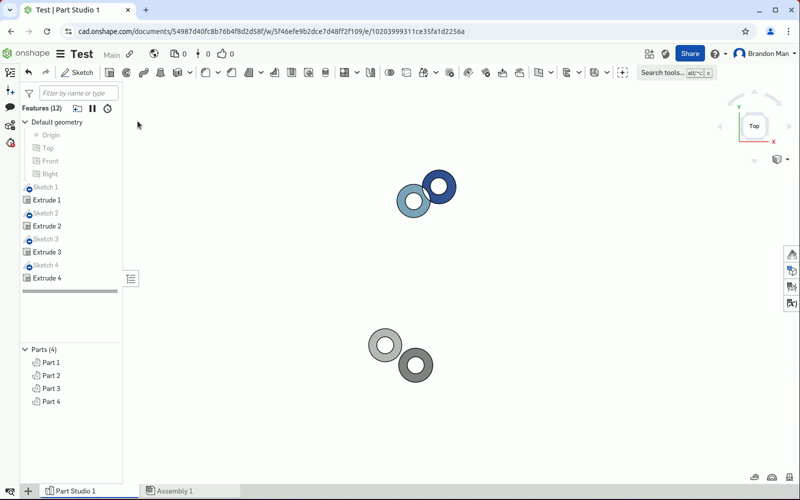
key(shift+h)
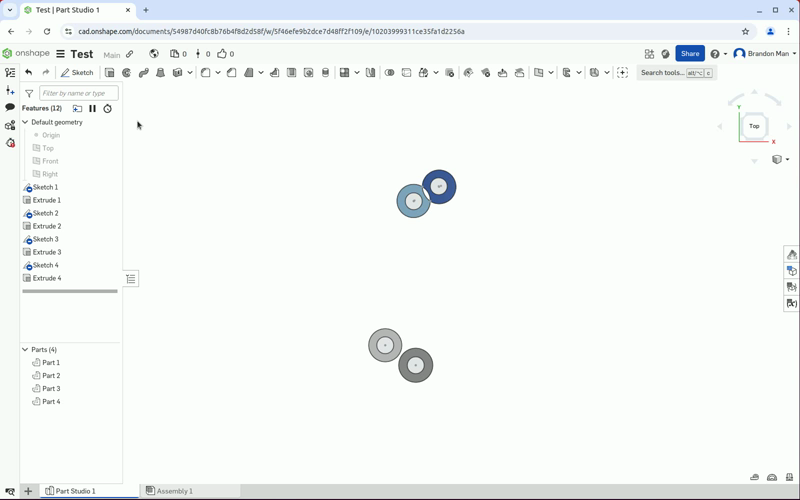
key(shift+7)
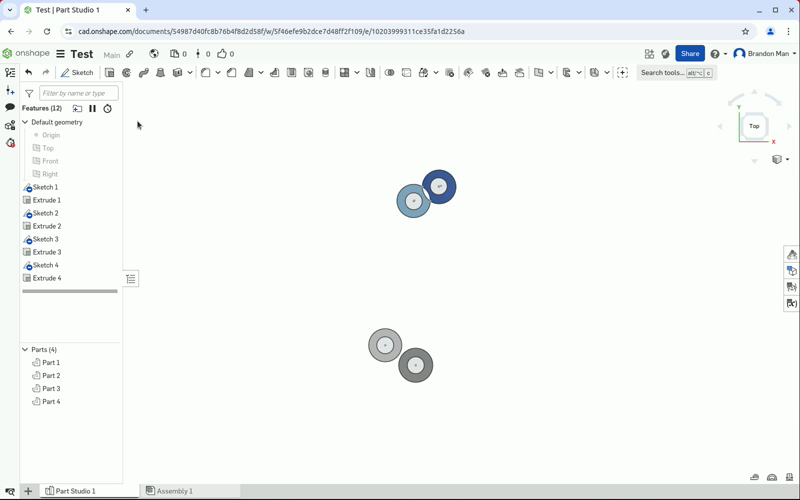
key(up, 3)
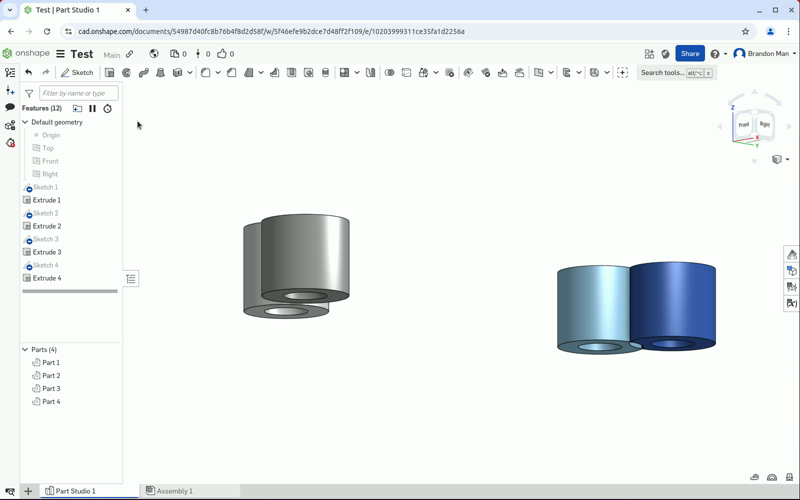
key(left, 3)
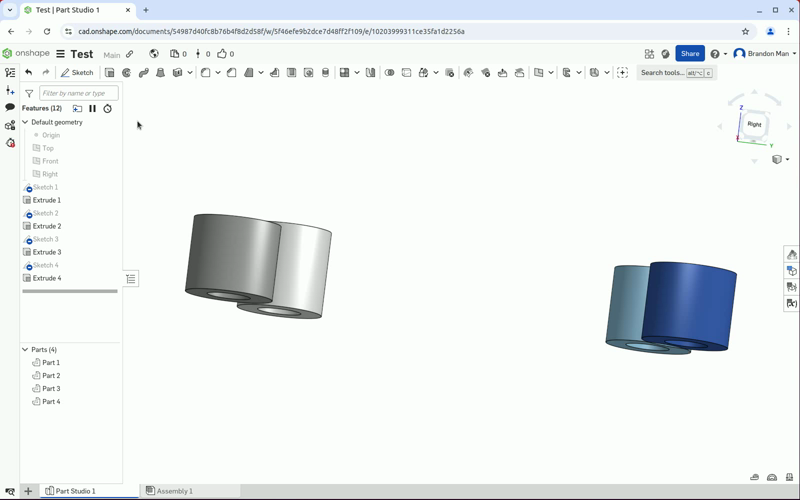
key(right, 3)
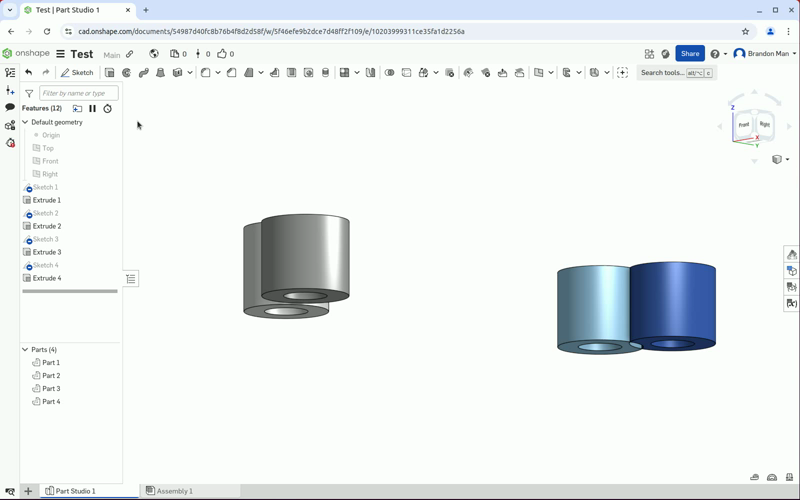
key(down, 3)
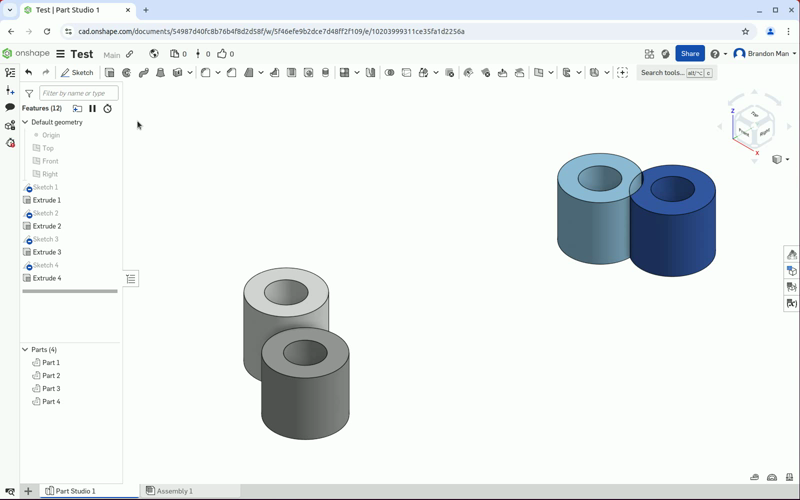
mouse_move(73, 189)
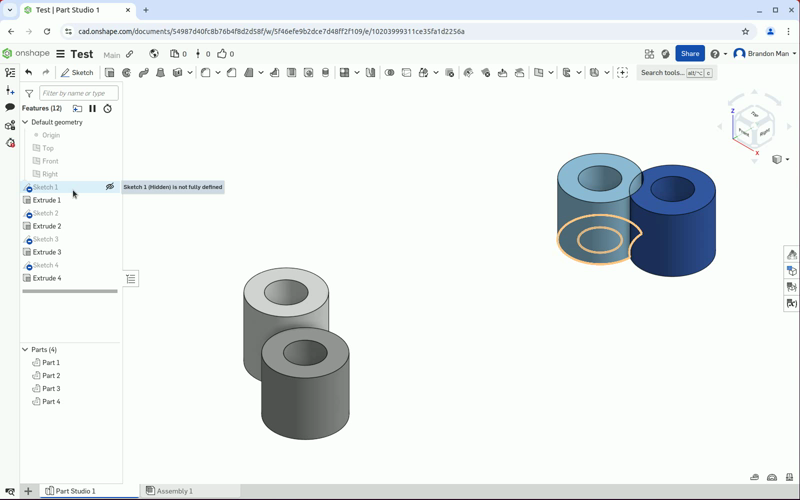
click(73, 189)